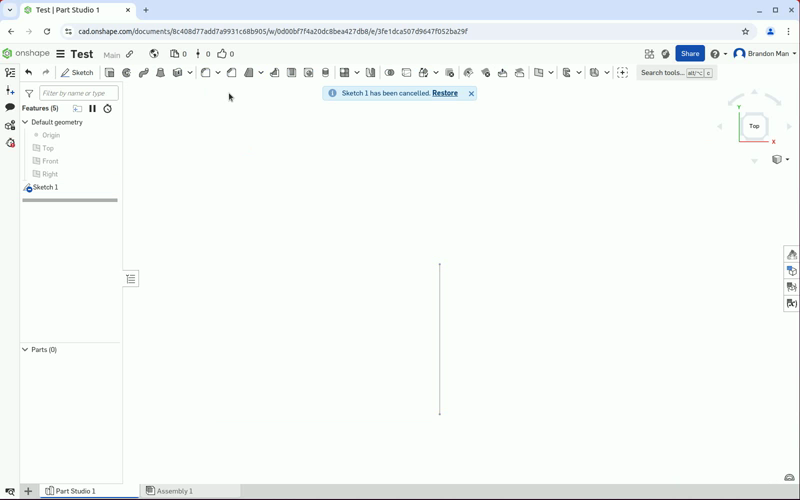
key(shift+h)
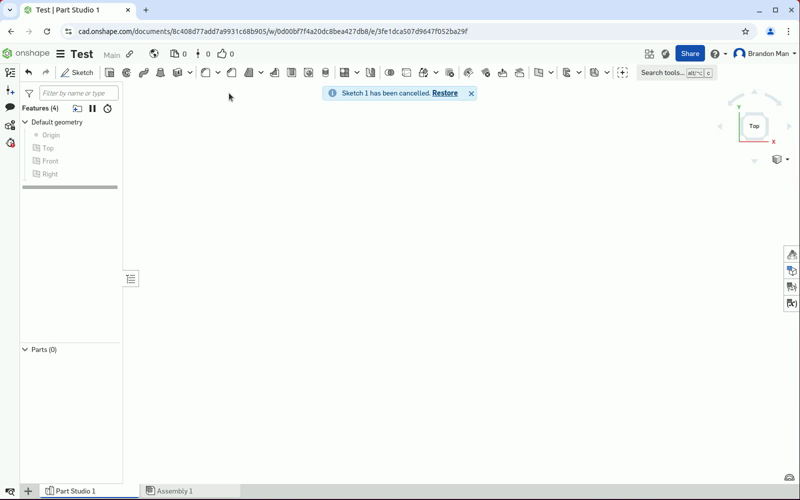
mouse_move(73, 352)
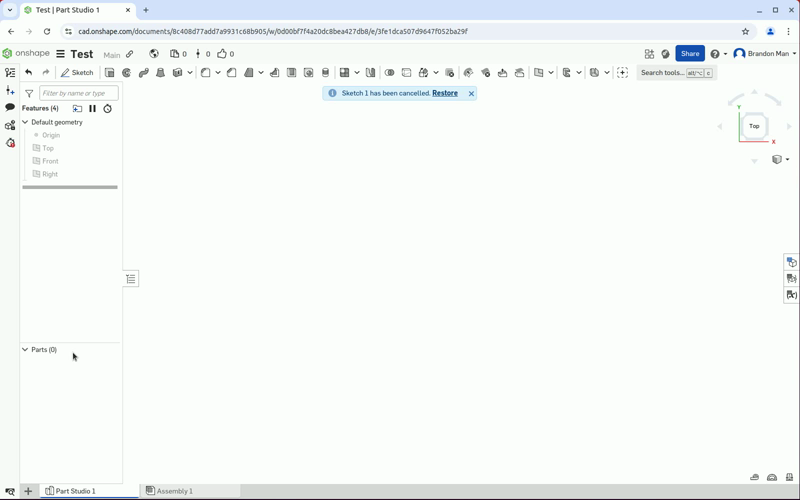
key(y)
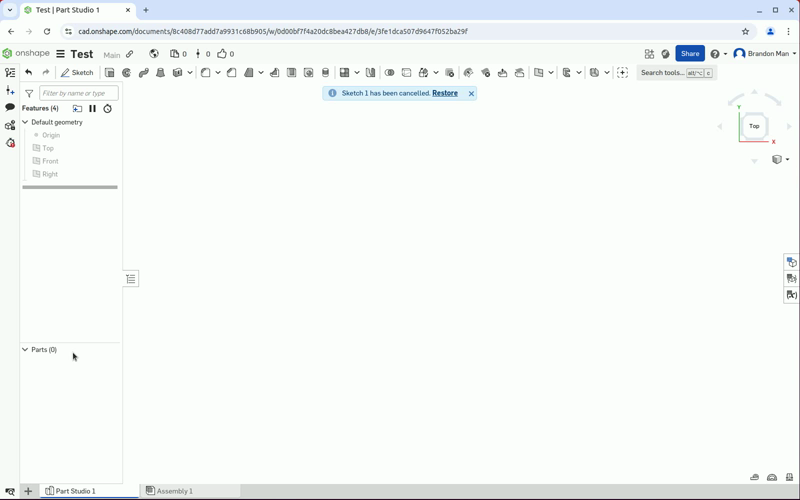
key(shift+p)
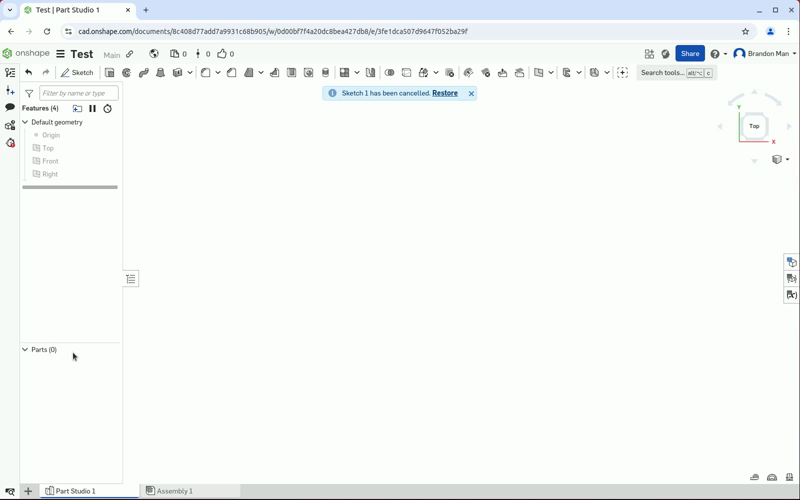
key(space)
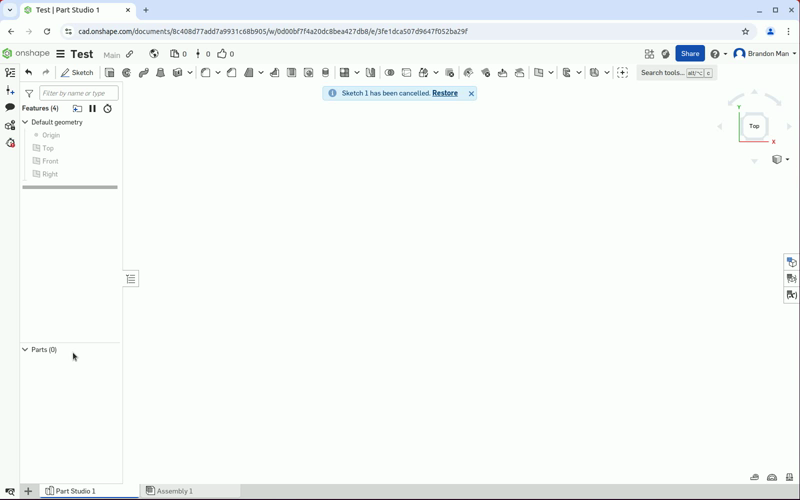
key_down(shift)
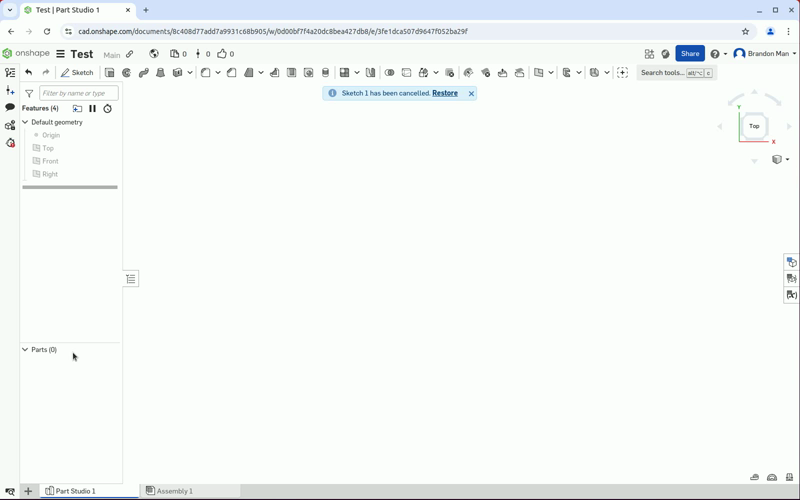
key(up)
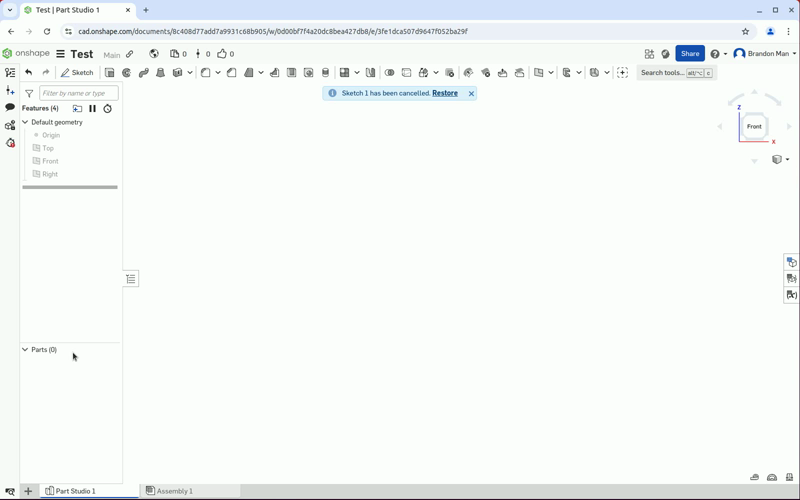
key_up(shift)
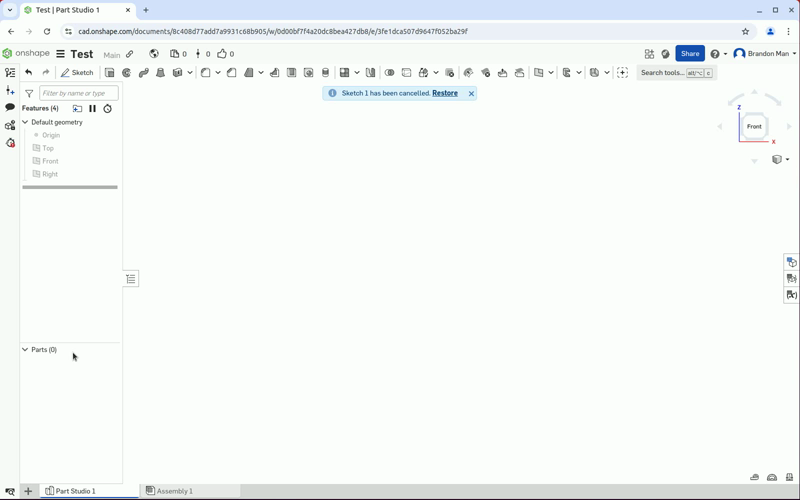
mouse_move(73, 352)
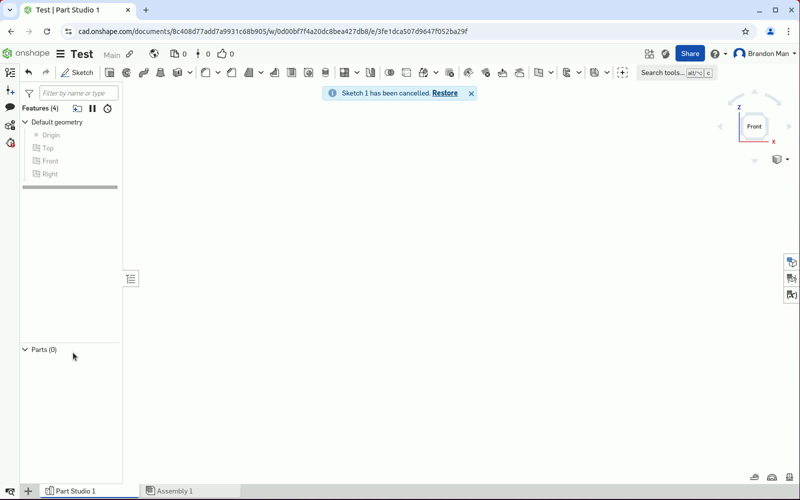
key(shift+y)
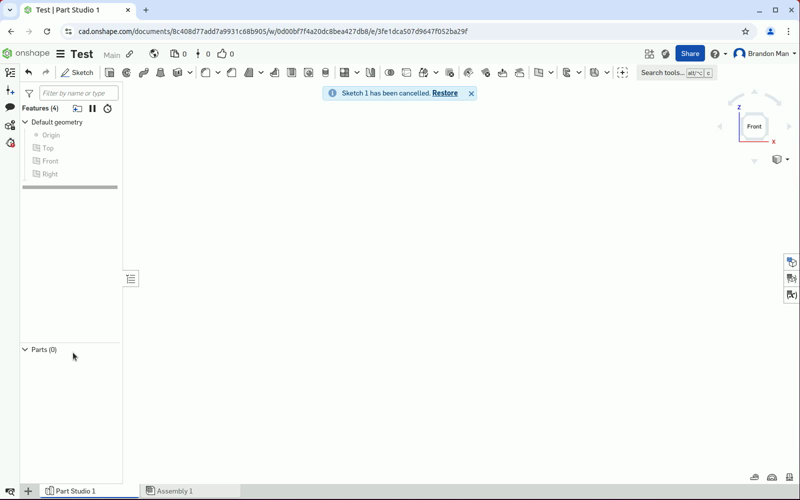
key(shift+s)
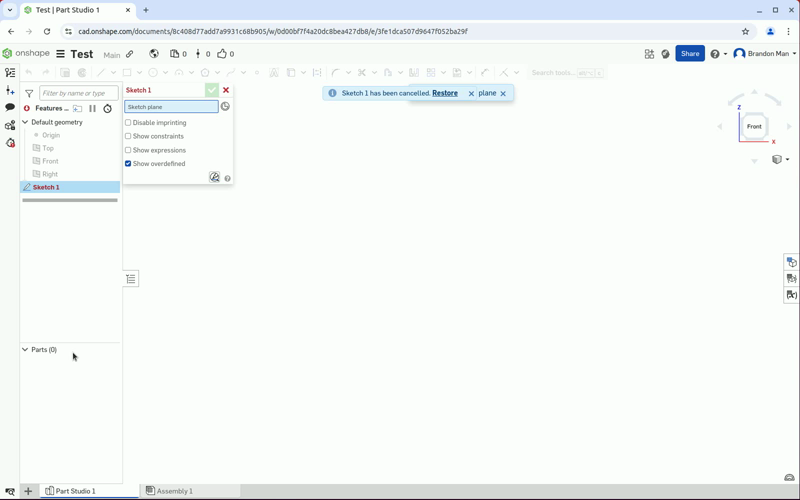
mouse_move(73, 163)
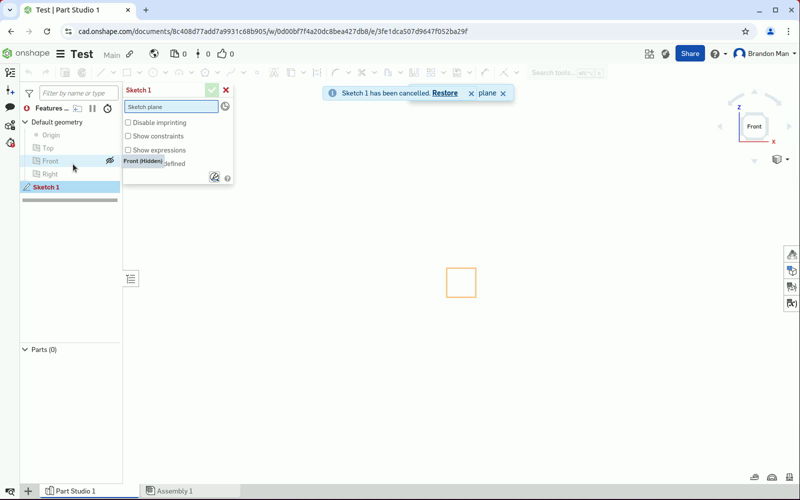
click(73, 163)
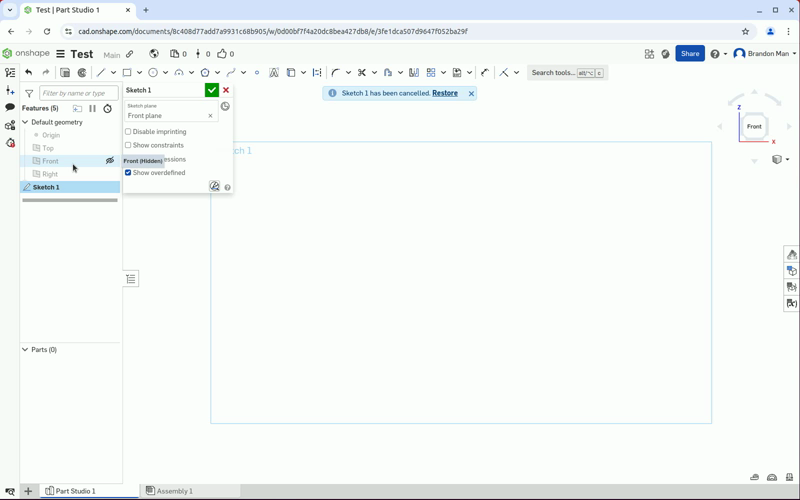
mouse_move(73, 352)
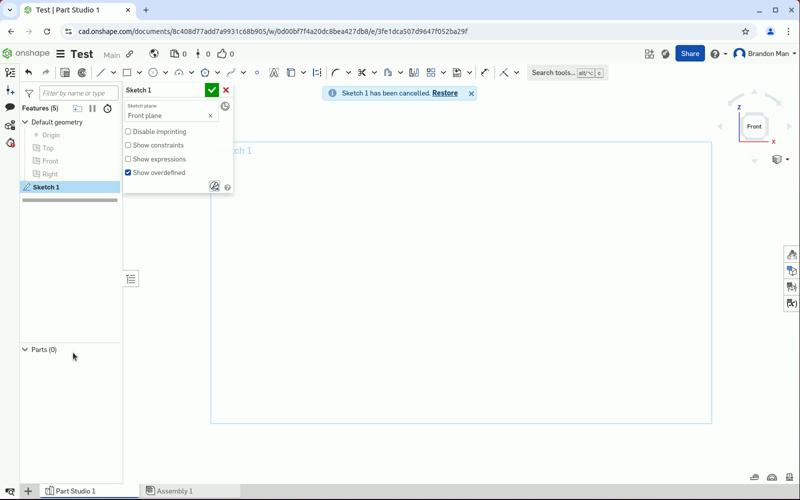
key(y)
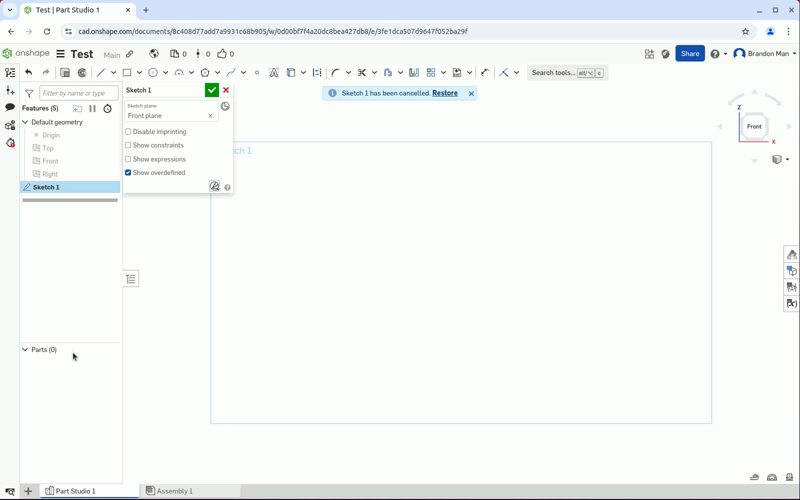
key(l)
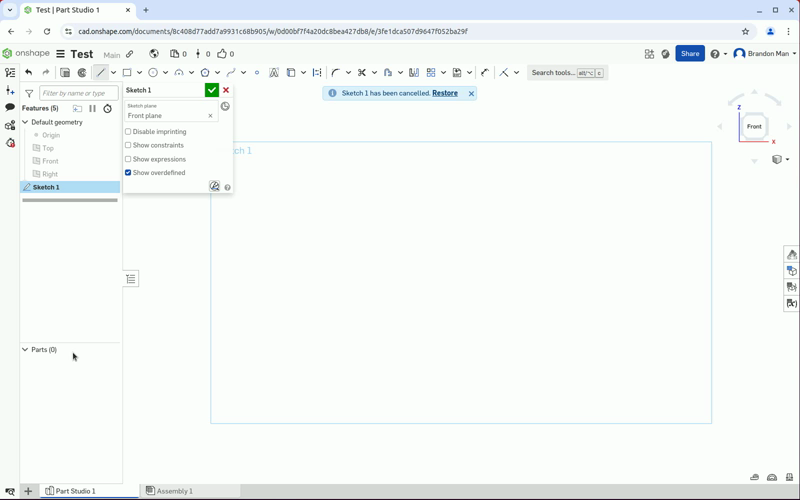
key_down(shift)
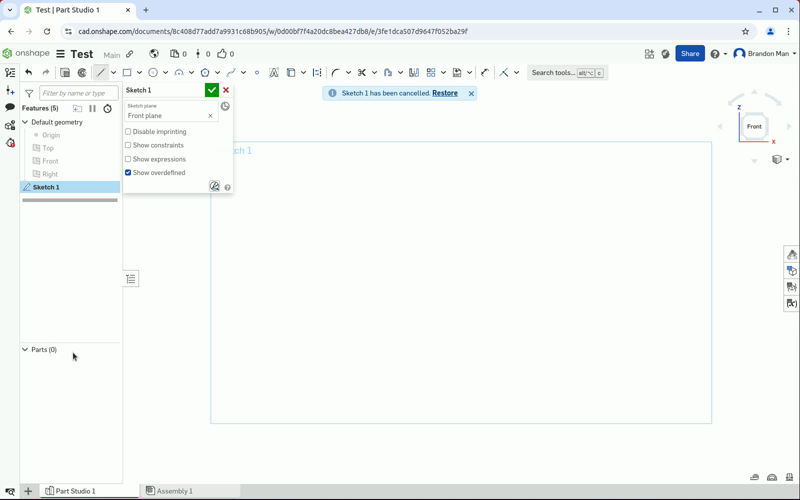
mouse_move(460, 170)
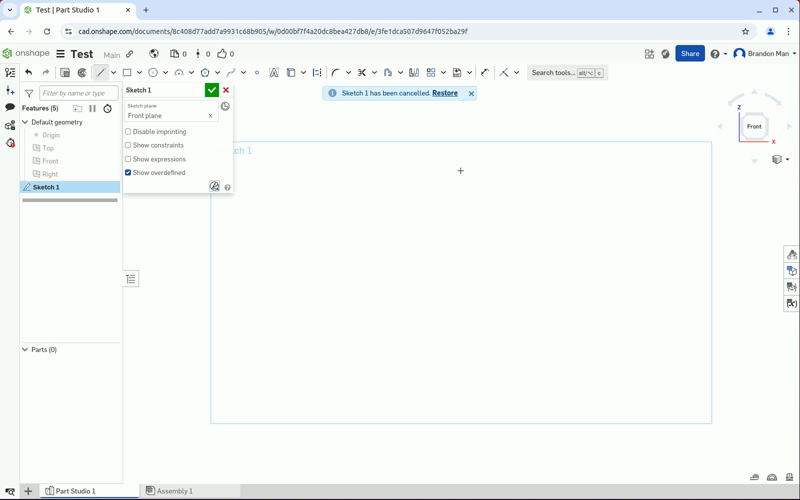
click(460, 170)
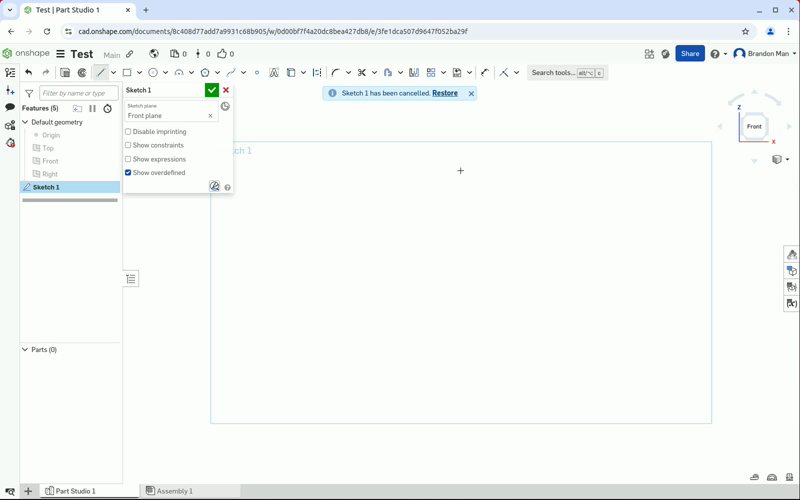
key_up(shift)
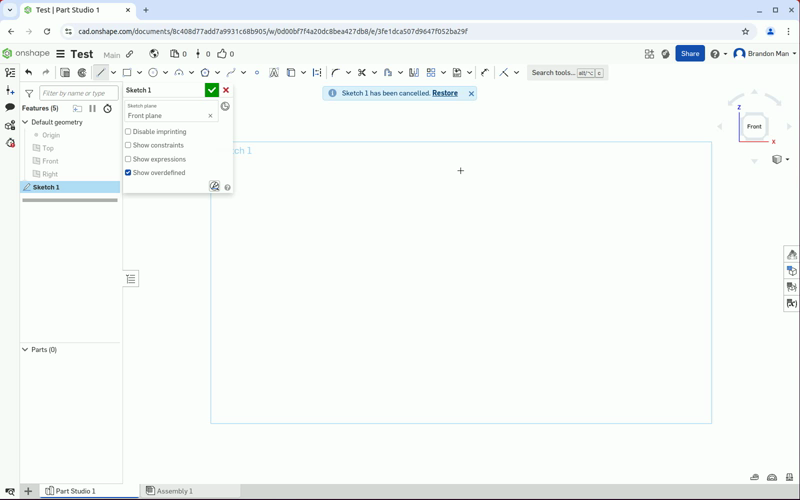
key_down(shift)
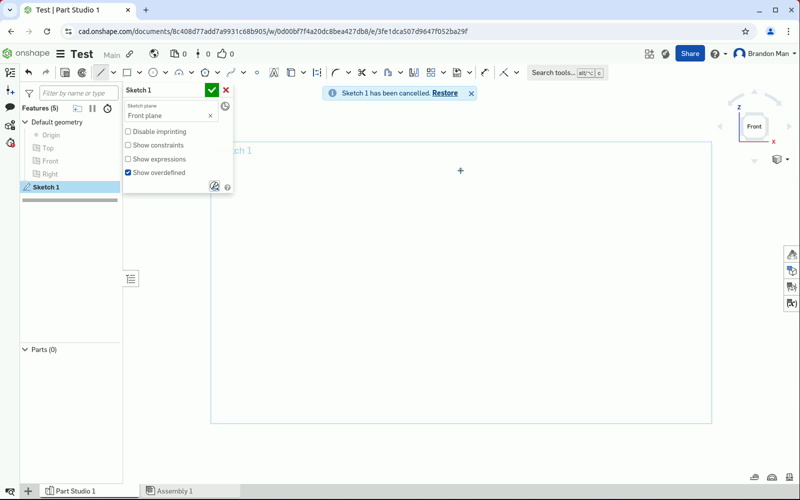
mouse_move(573, 282)
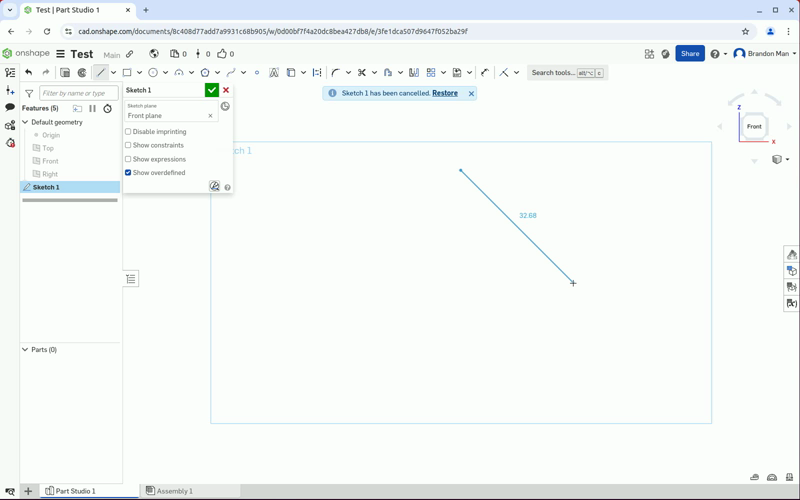
click(573, 282)
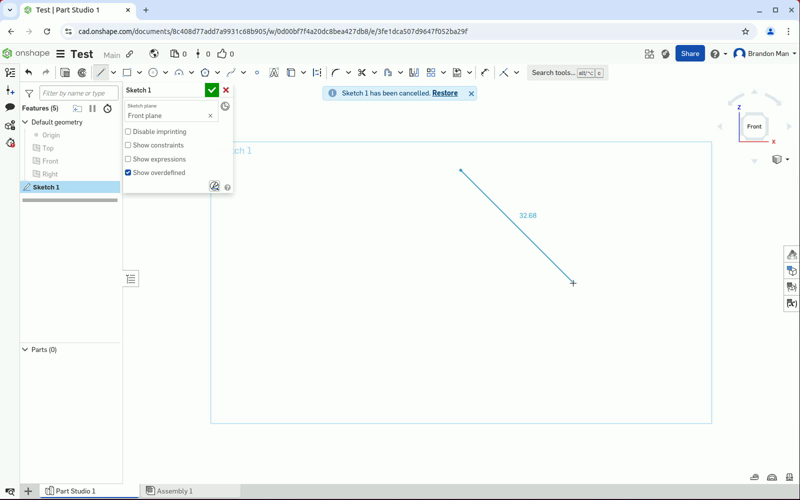
key_up(shift)
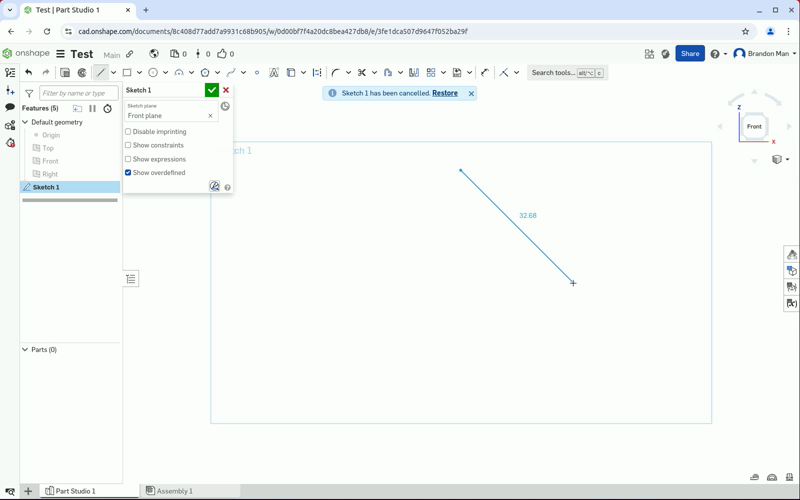
key(esc)
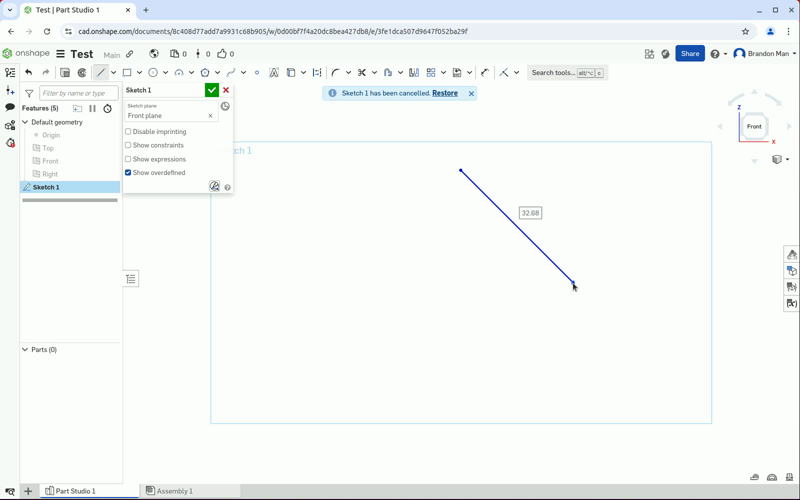
key(a)
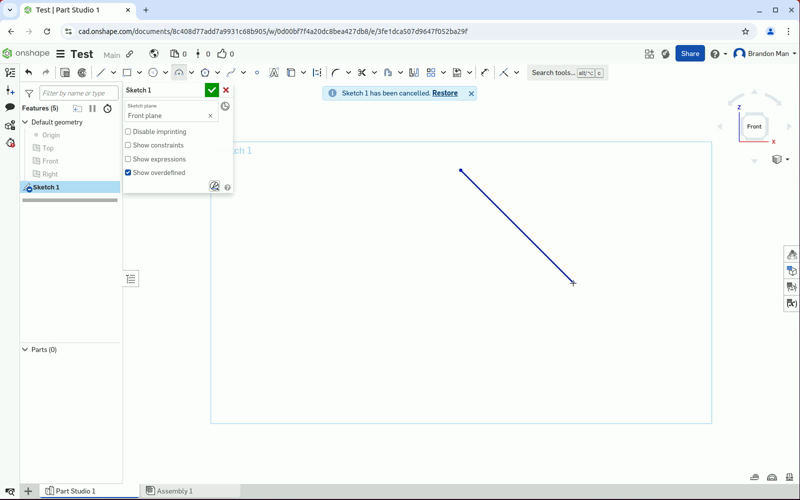
mouse_move(573, 282)
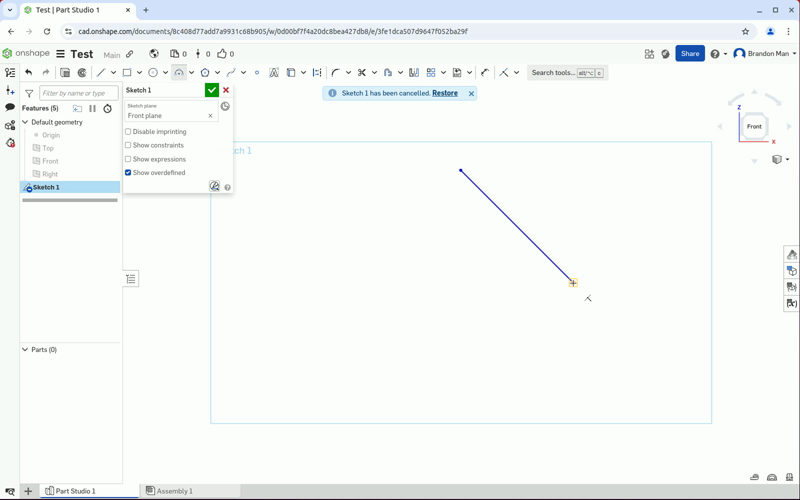
click(573, 282)
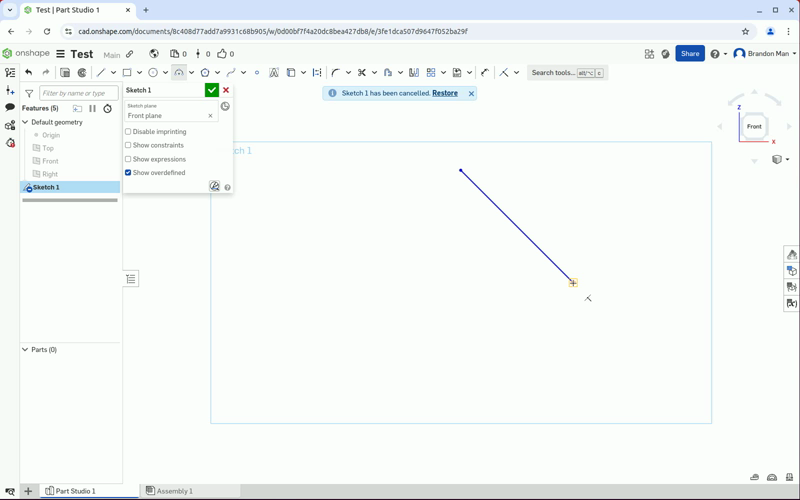
mouse_move(460, 170)
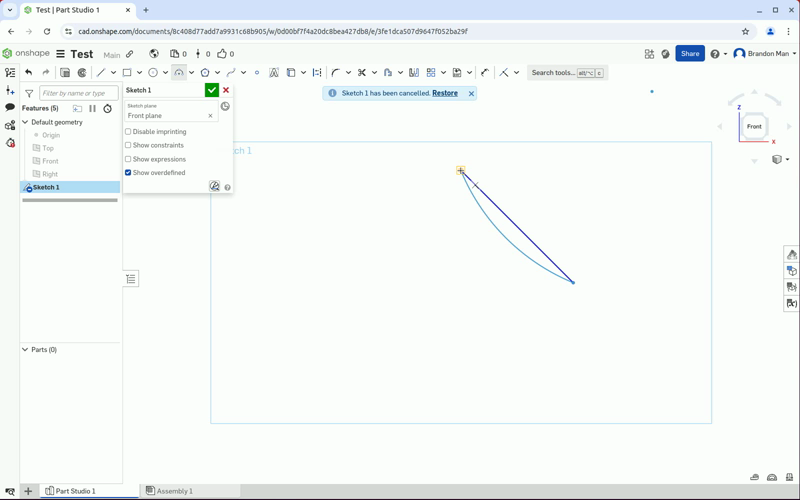
click(460, 170)
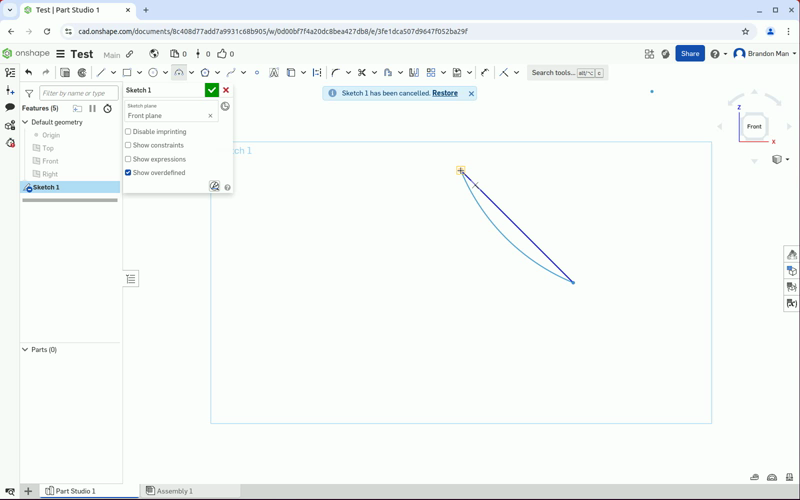
key_down(shift)
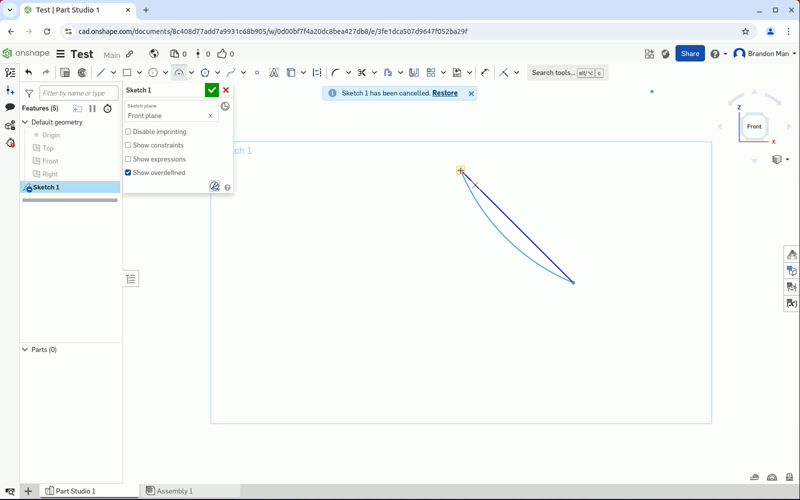
mouse_move(540, 203)
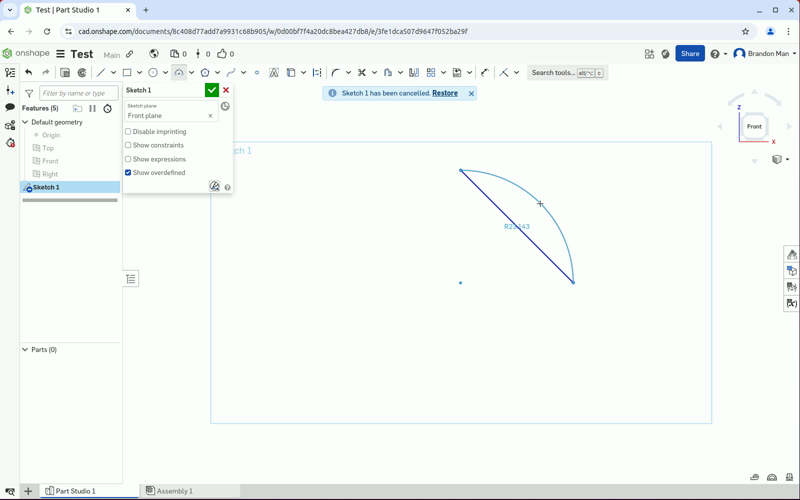
click(540, 203)
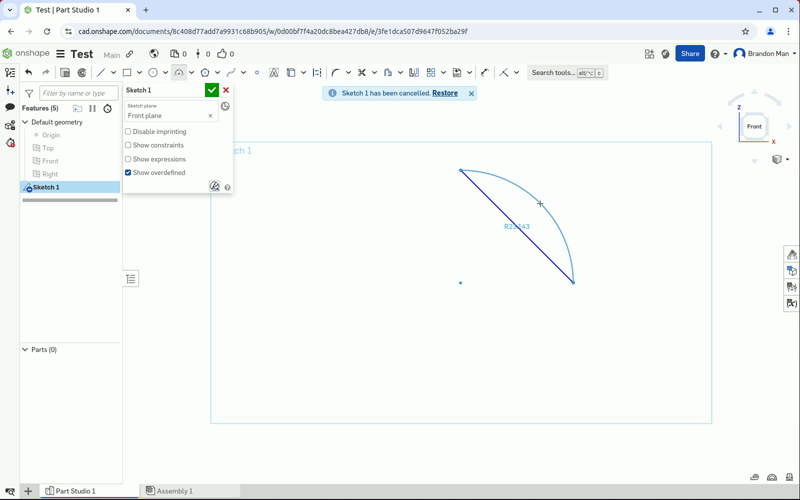
key_up(shift)
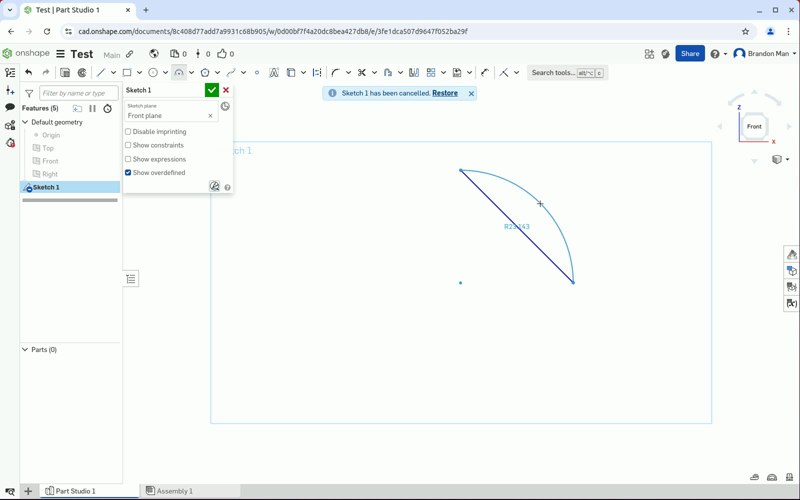
key(esc)
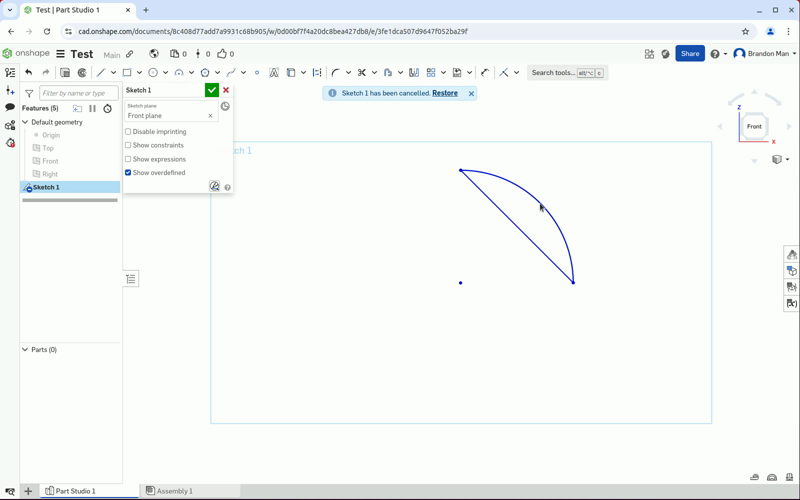
mouse_move(529, 220)
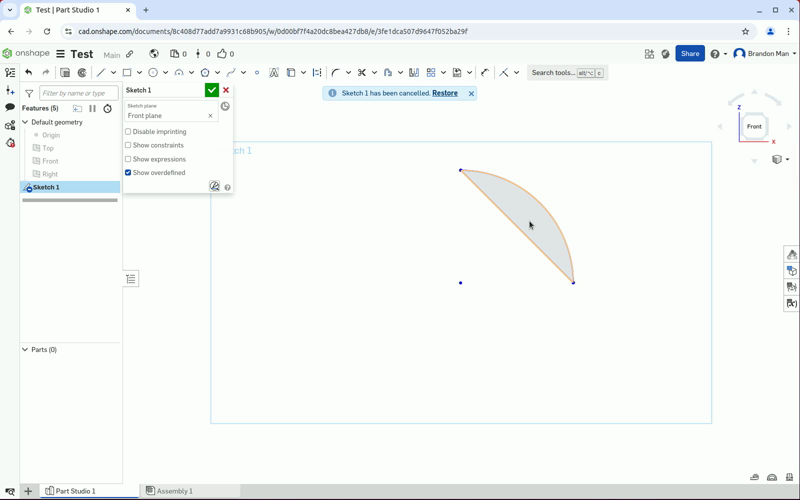
click(529, 220)
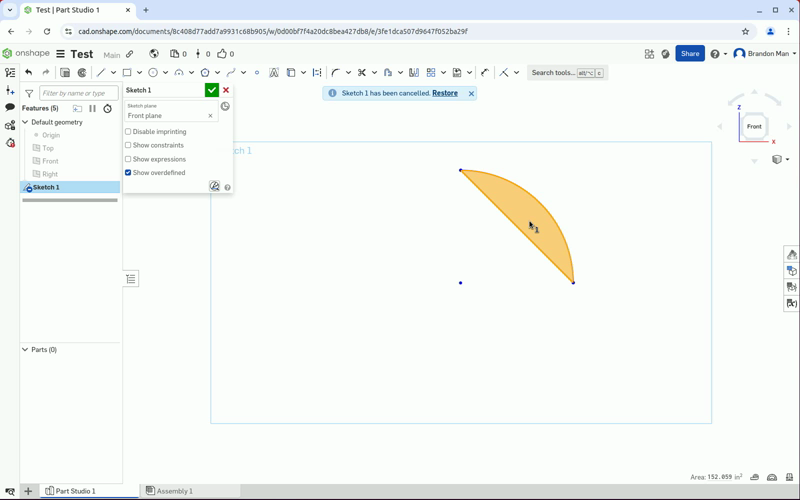
mouse_move(73, 352)
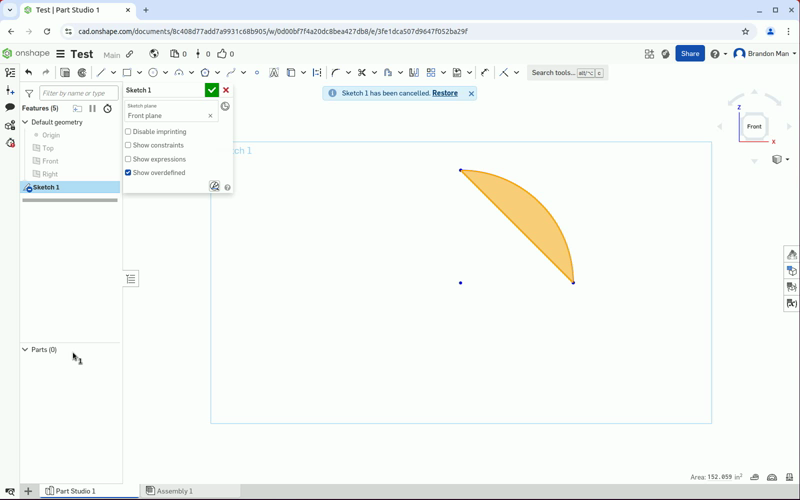
key(shift+y)
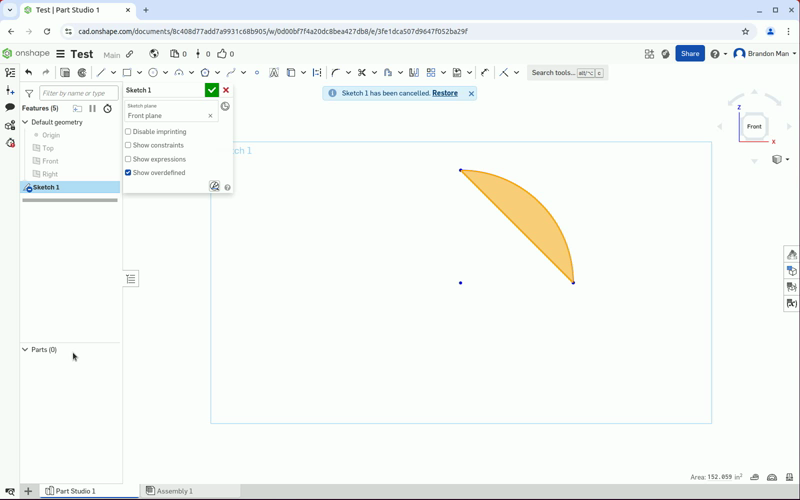
key(shift+e)
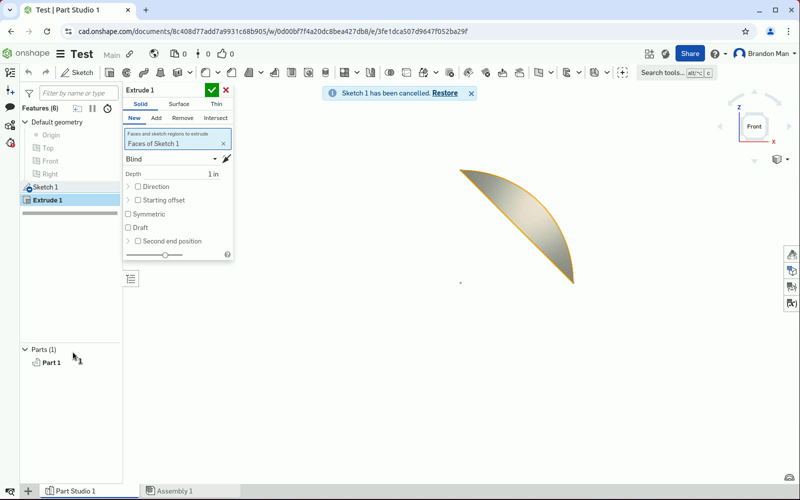
mouse_move(143, 106)
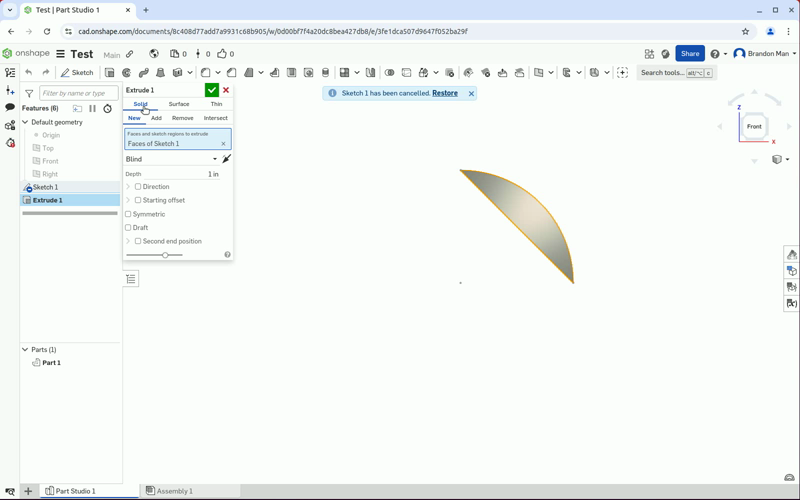
click(143, 106)
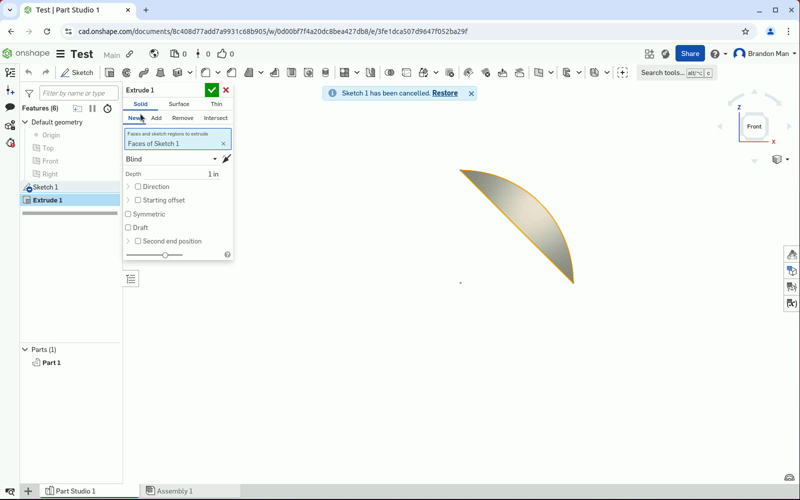
mouse_move(137, 120)
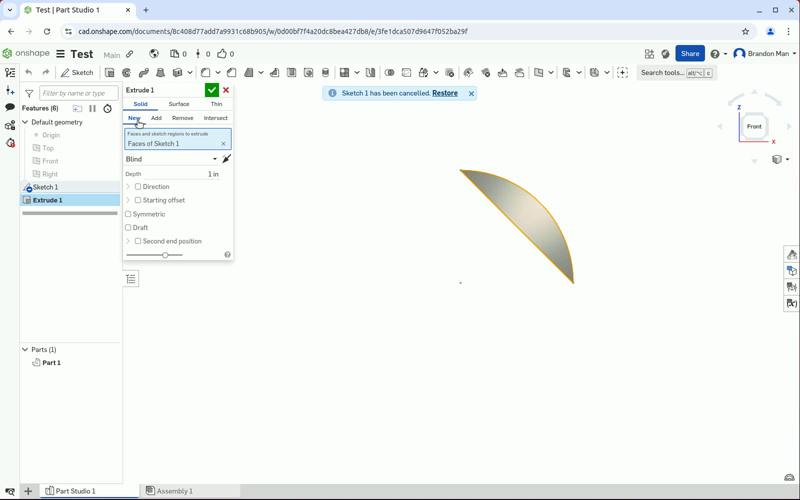
click(137, 120)
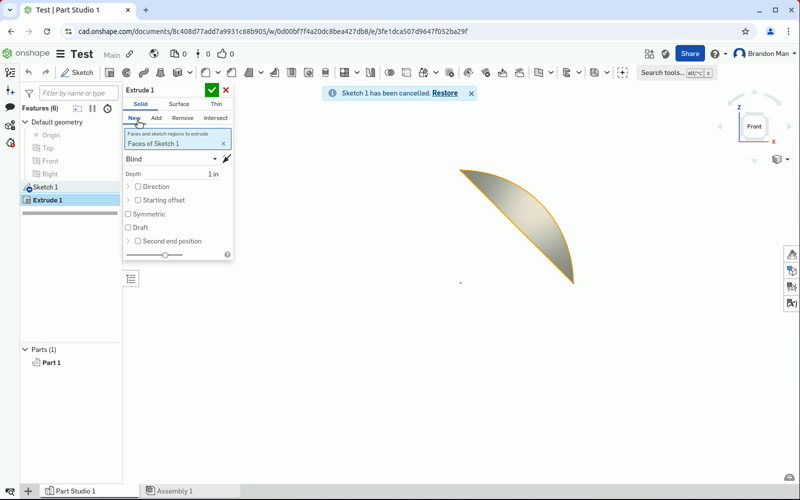
key(tab, 4)
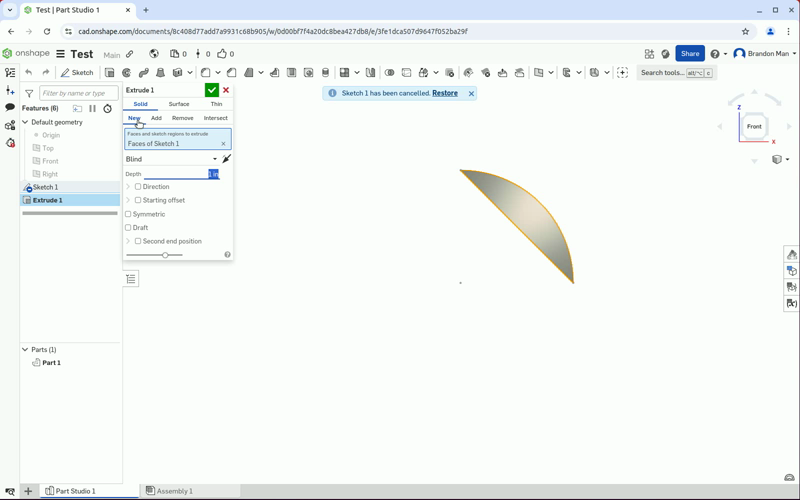
text(12.758)
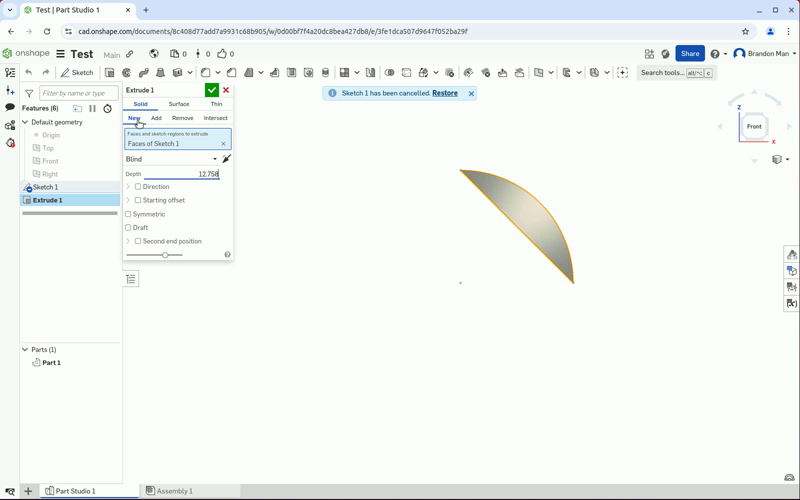
key(enter)
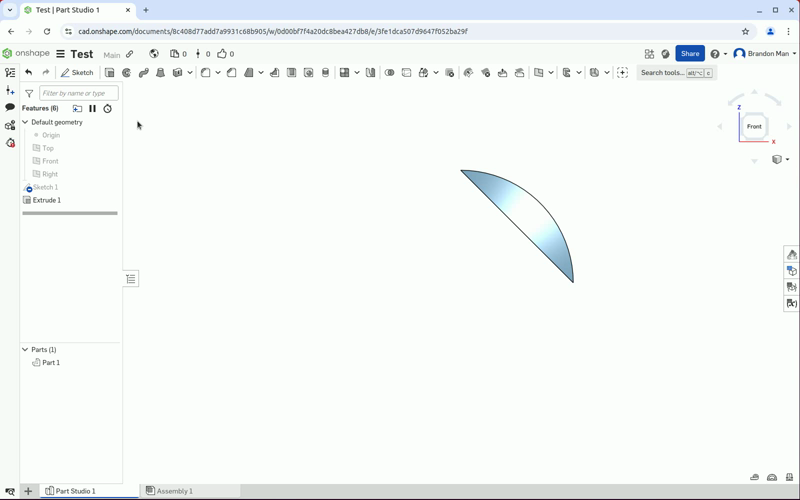
key(shift+h)
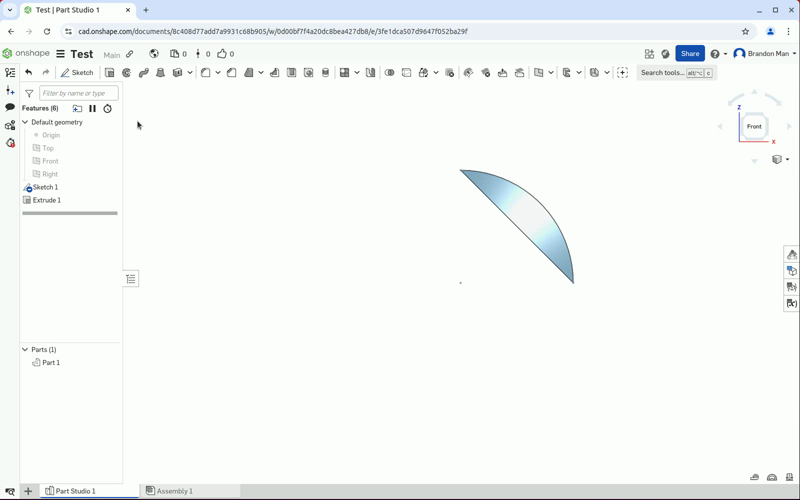
key(shift+h)
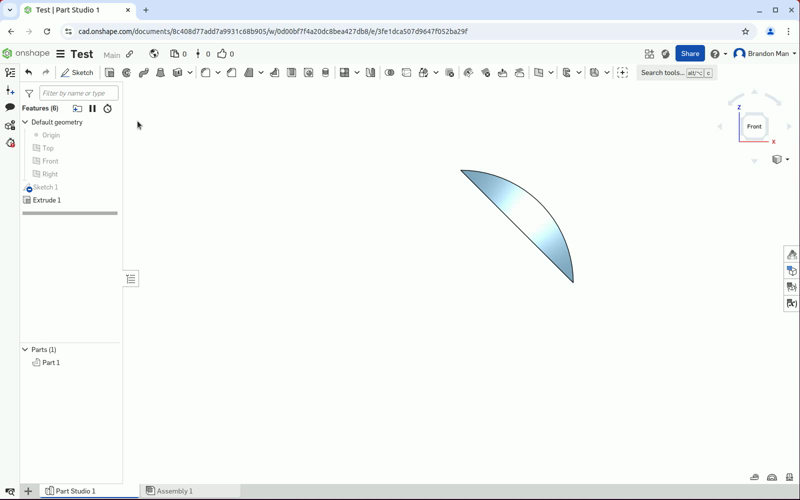
mouse_move(73, 189)
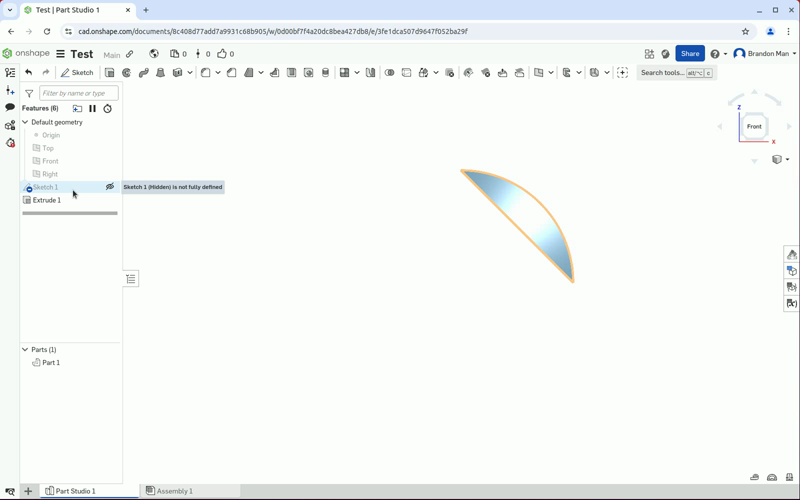
click(73, 189)
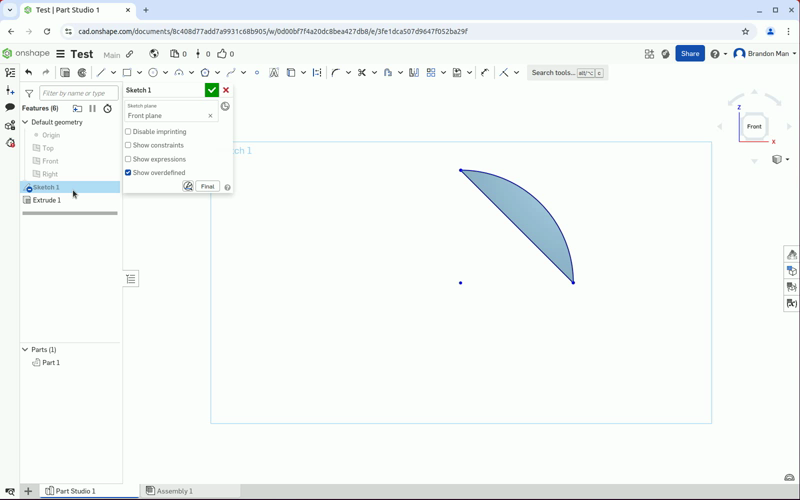
mouse_move(229, 92)
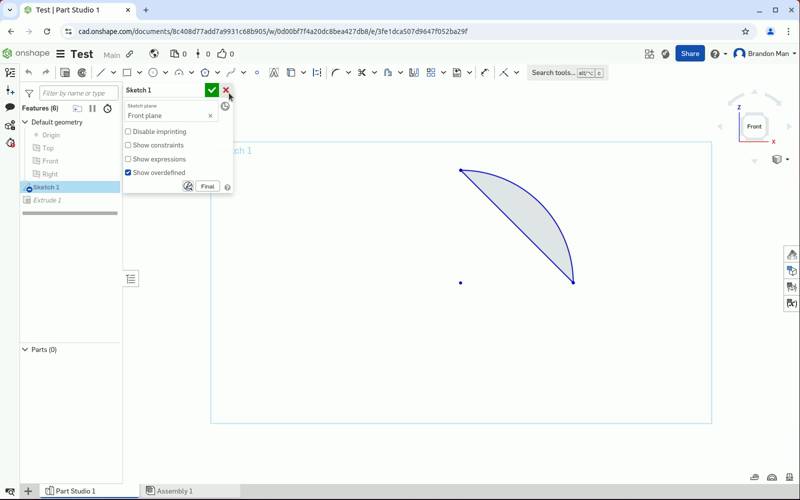
click(229, 92)
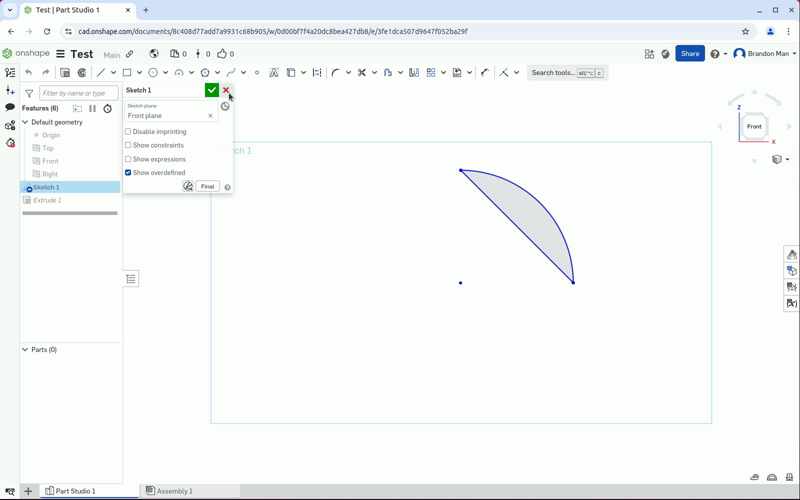
key(shift+s)
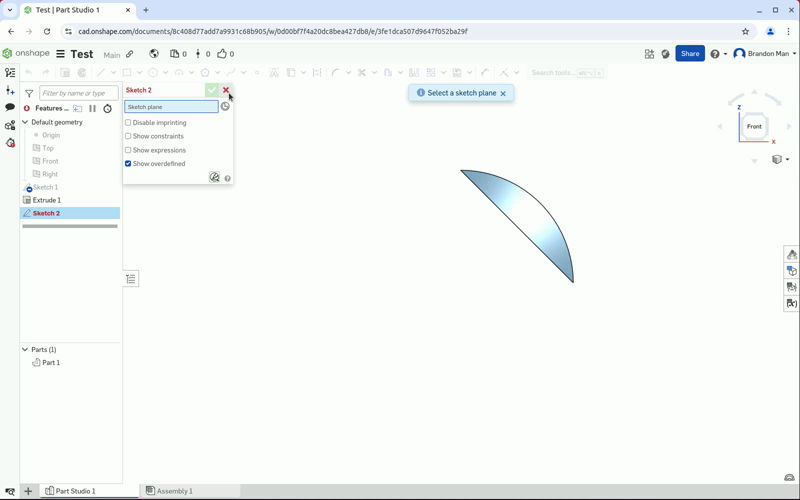
mouse_move(73, 163)
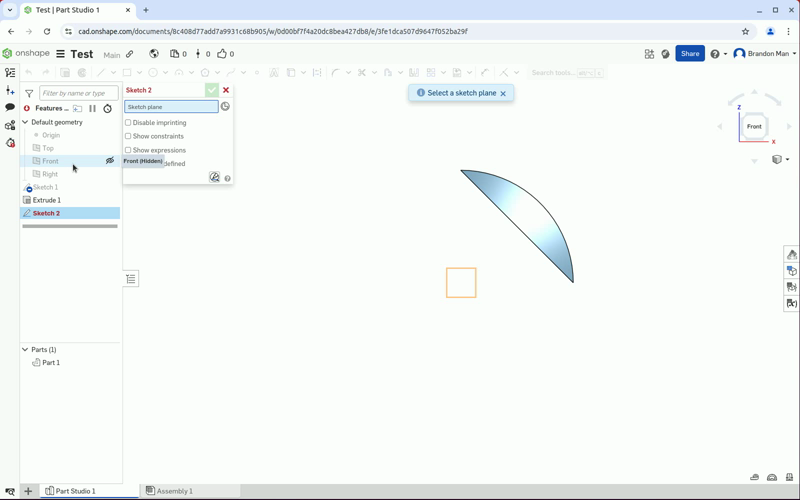
click(73, 163)
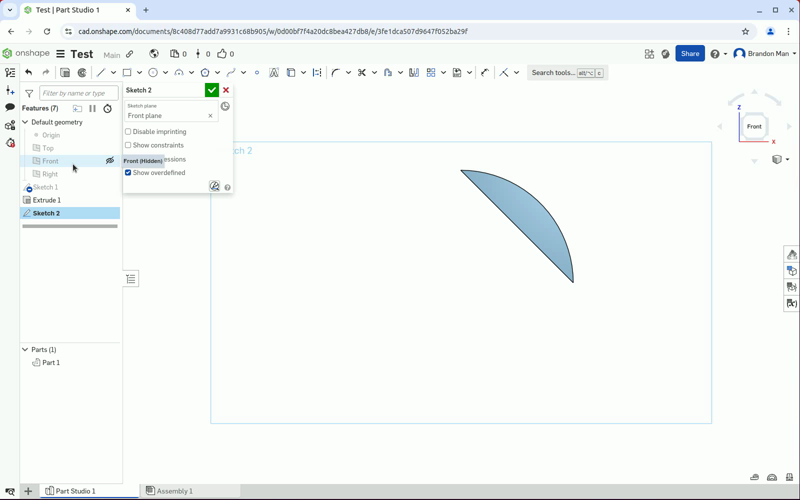
mouse_move(73, 352)
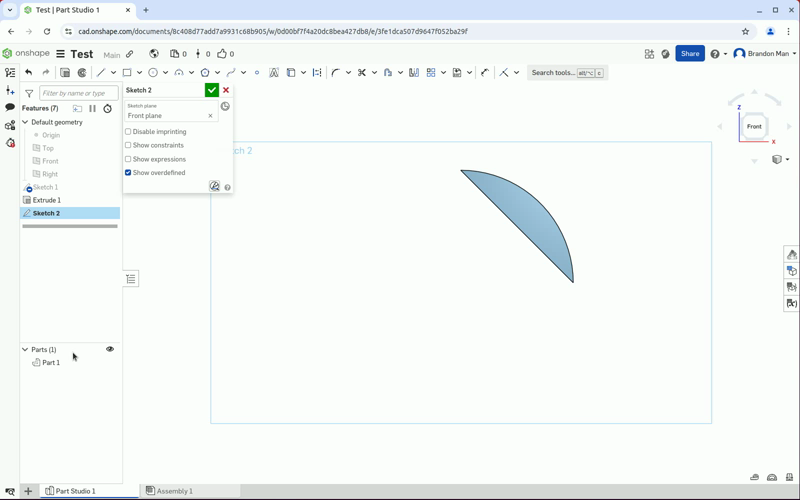
key(y)
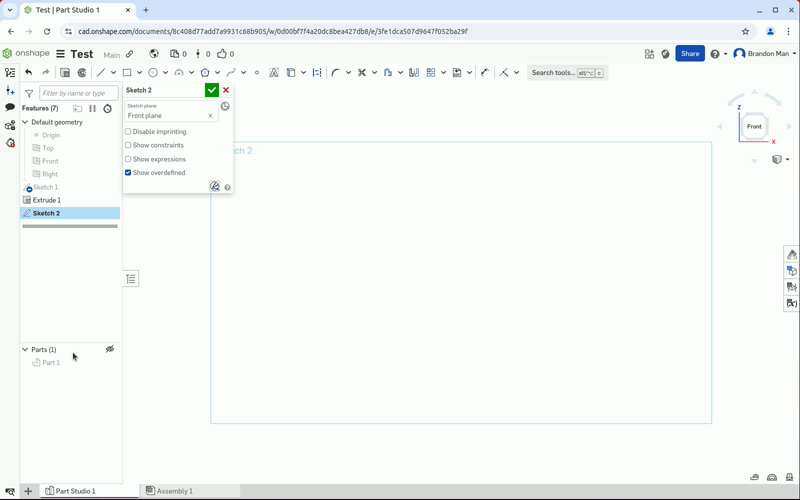
key(l)
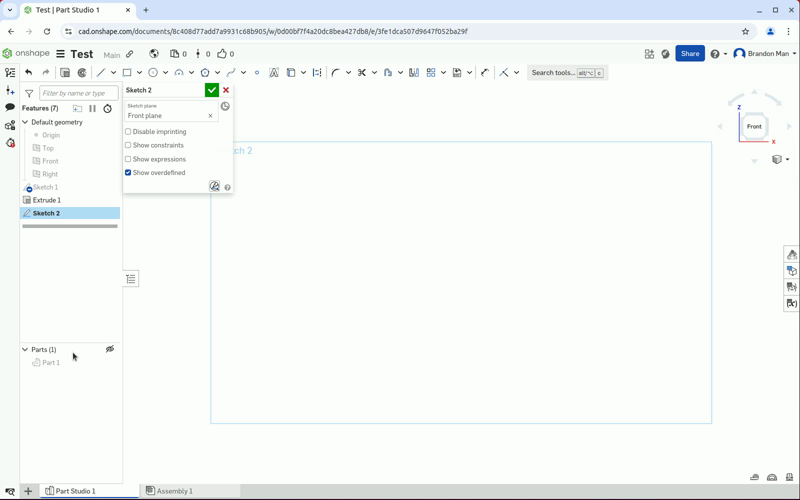
key_down(shift)
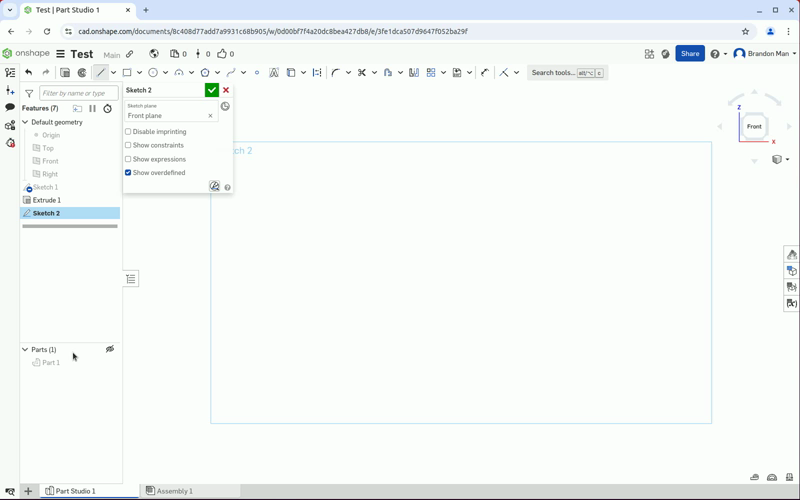
mouse_move(348, 282)
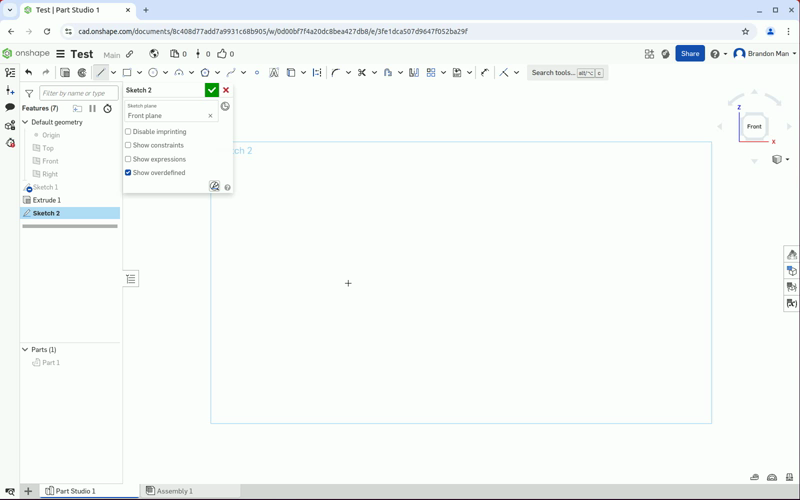
click(348, 282)
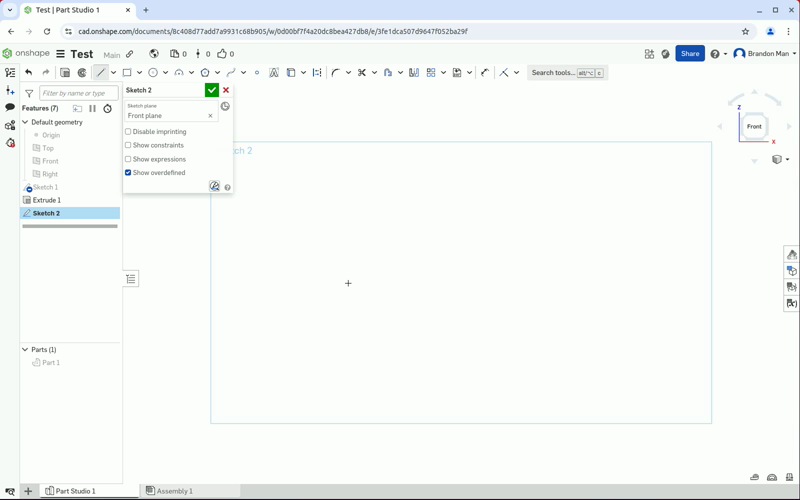
key_up(shift)
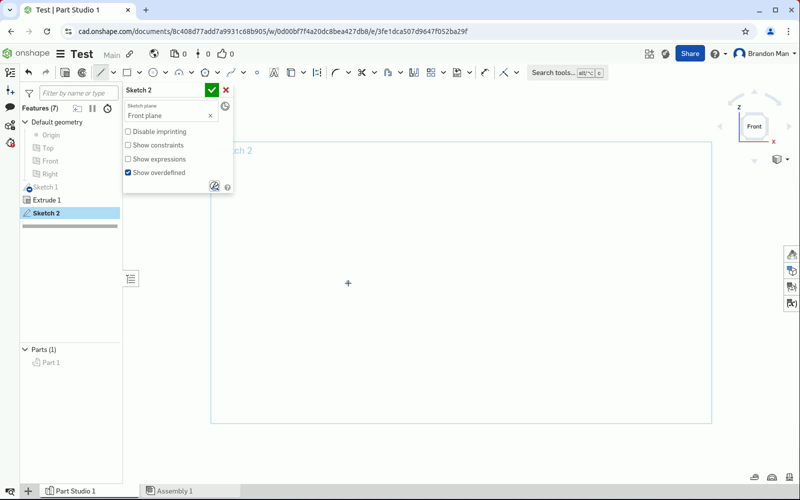
key_down(shift)
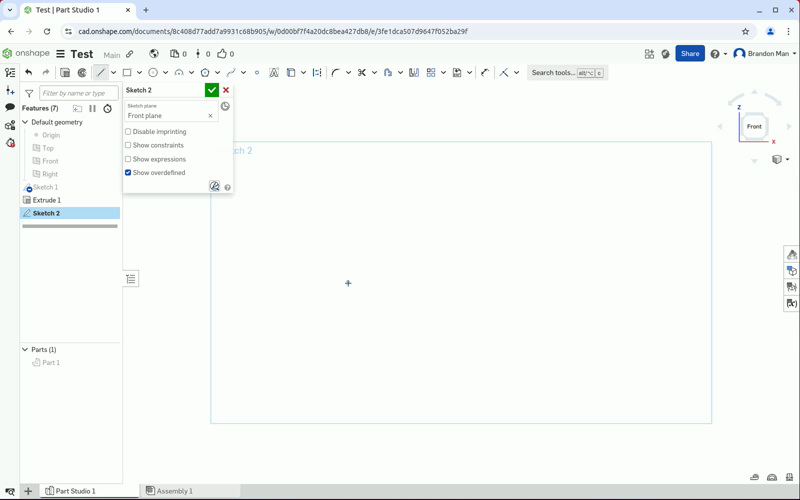
mouse_move(460, 170)
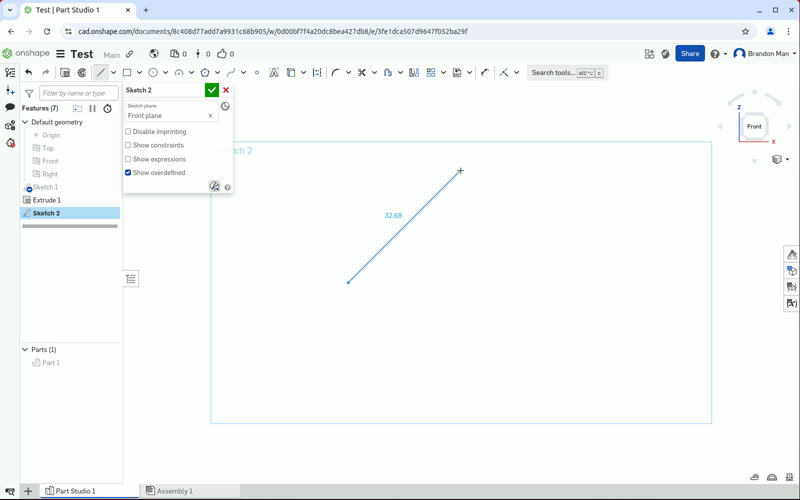
click(460, 170)
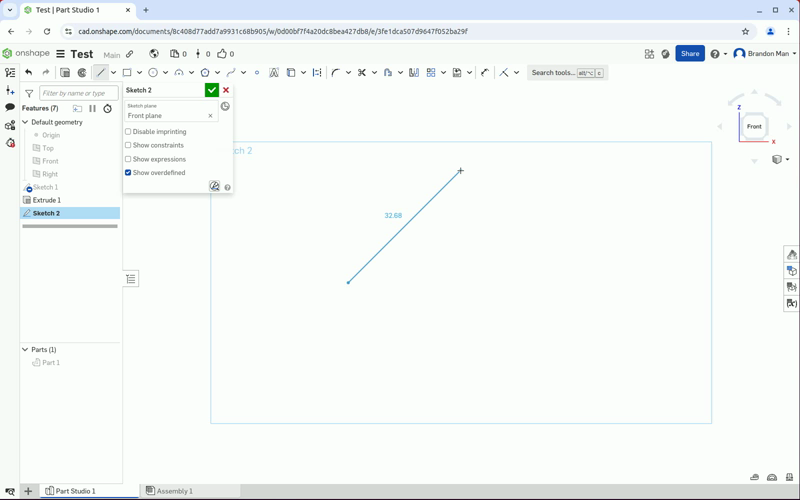
key_up(shift)
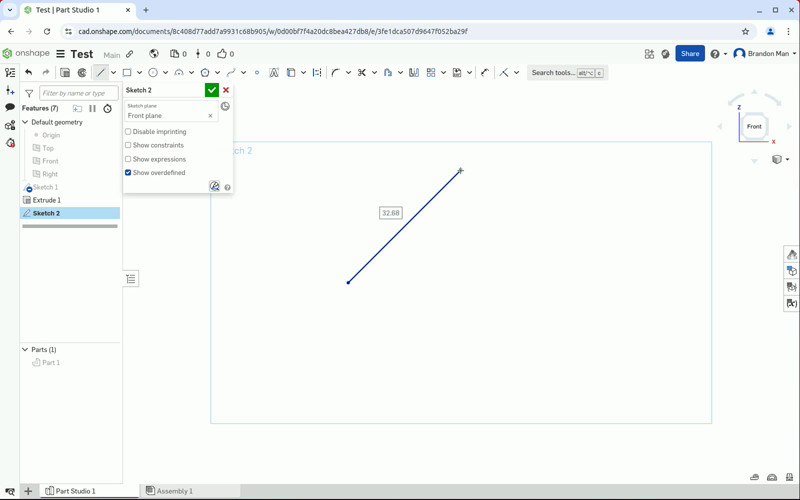
key(esc)
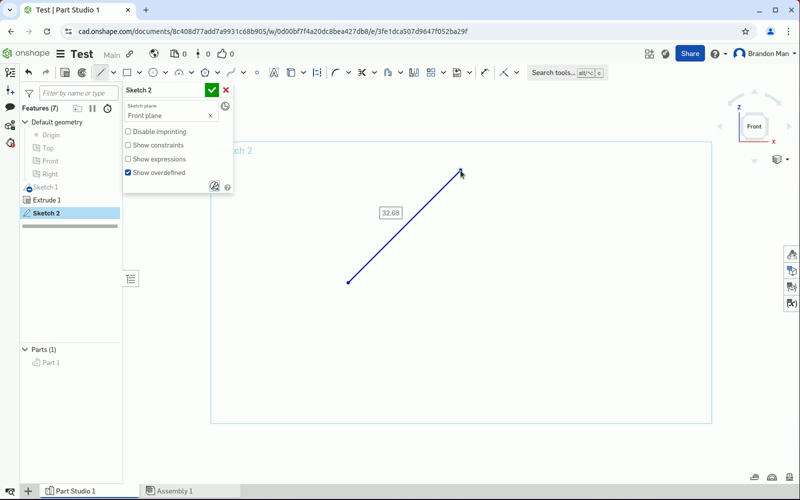
key(a)
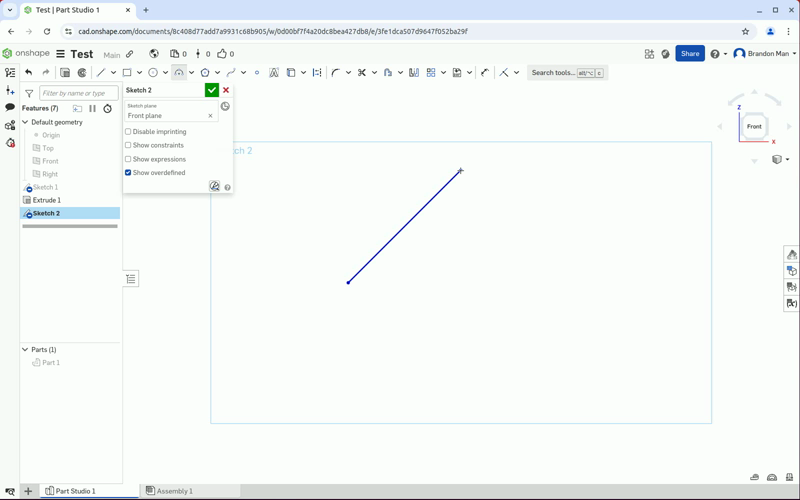
mouse_move(460, 170)
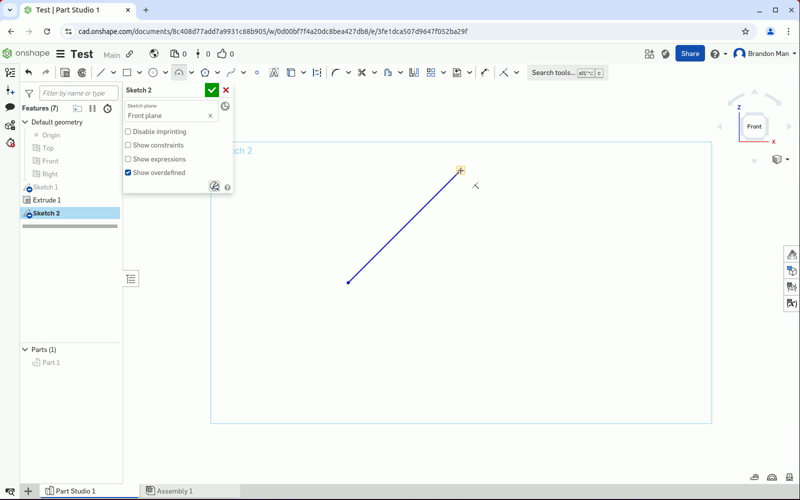
click(460, 170)
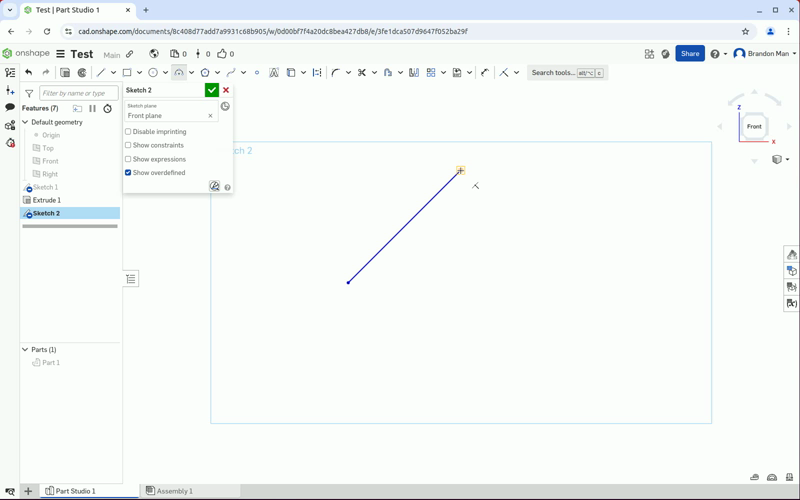
mouse_move(348, 282)
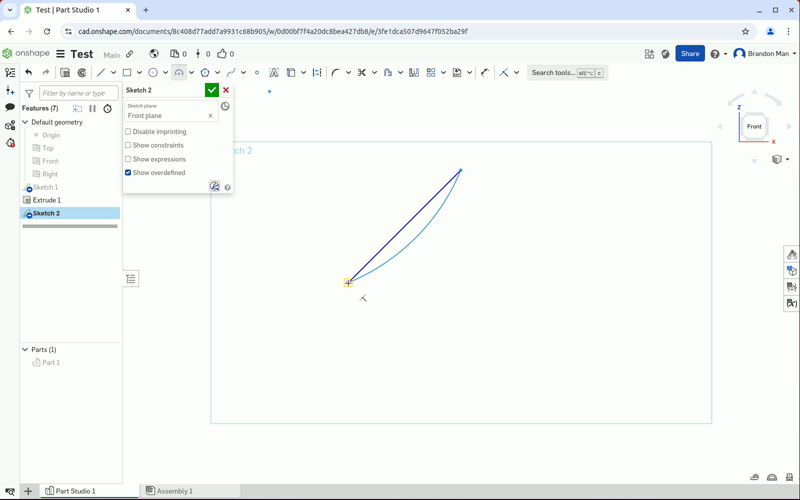
click(348, 282)
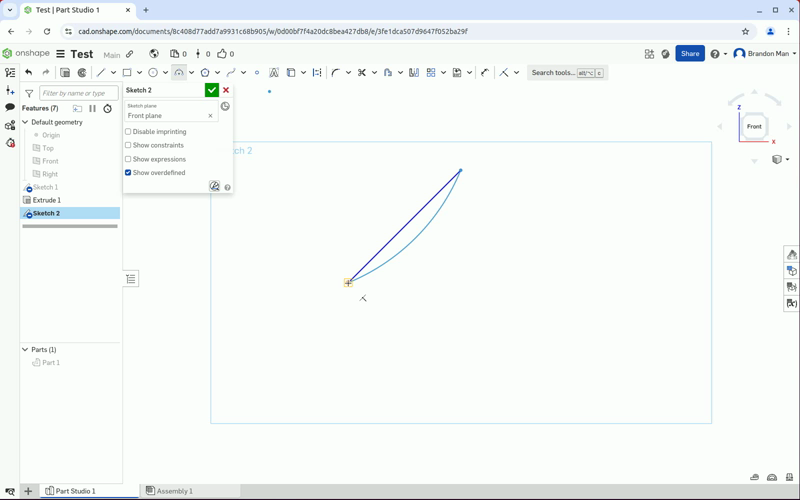
key_down(shift)
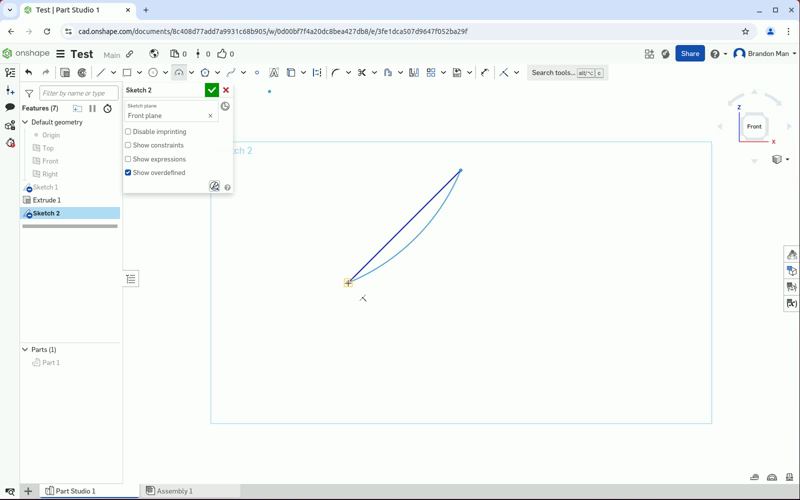
mouse_move(381, 203)
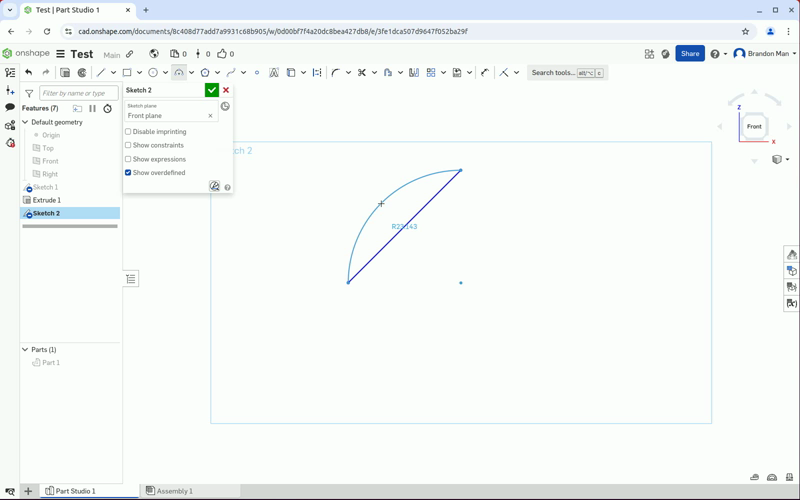
click(381, 203)
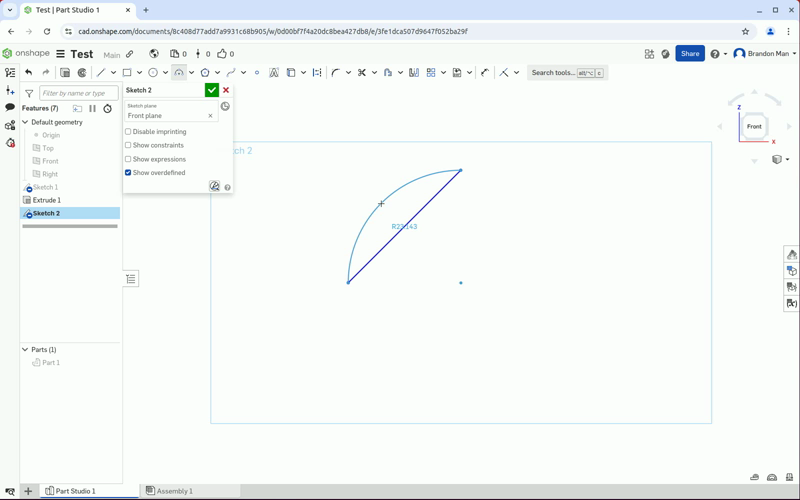
key_up(shift)
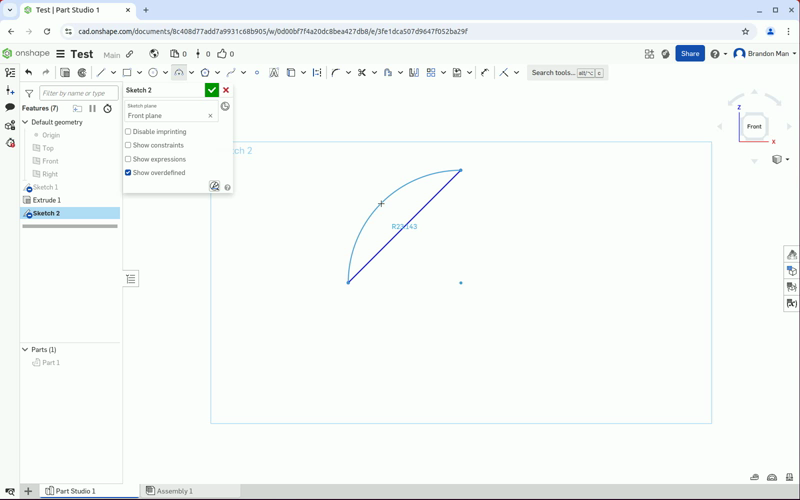
key(esc)
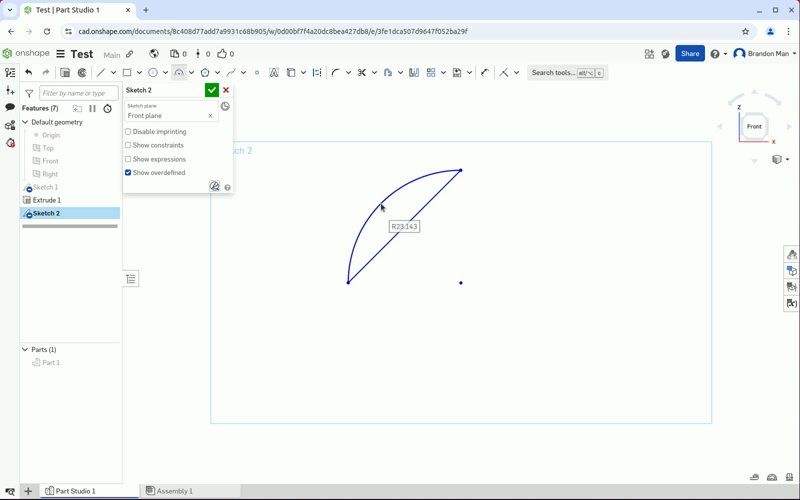
mouse_move(398, 193)
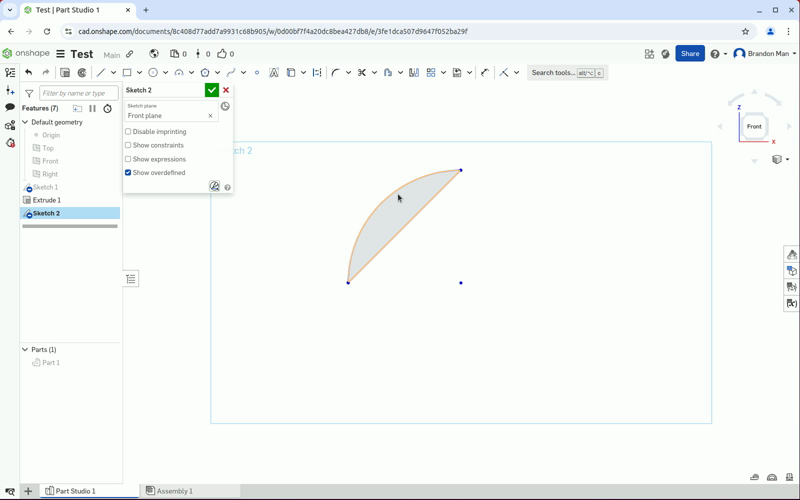
click(398, 193)
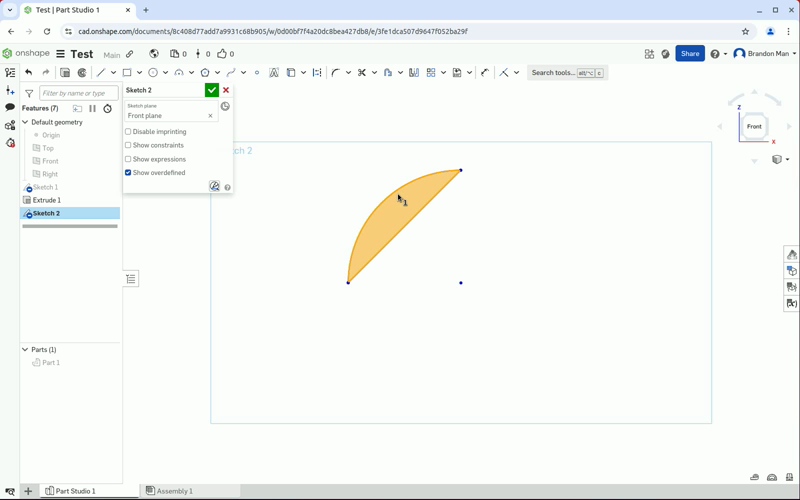
mouse_move(73, 352)
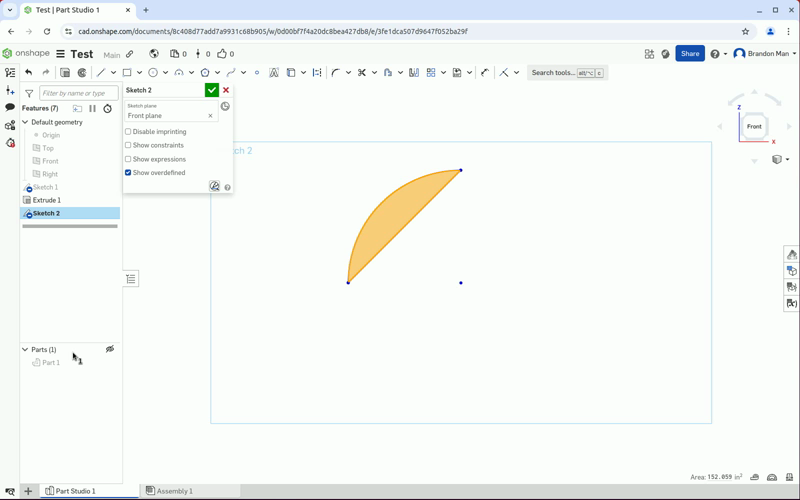
key(shift+y)
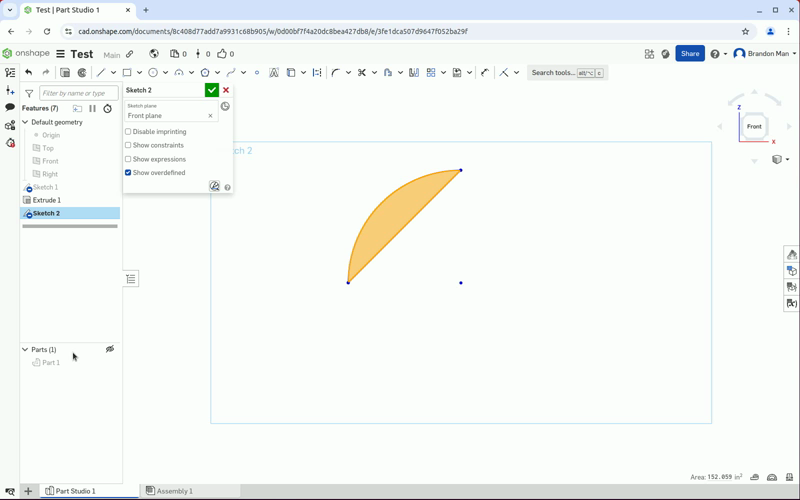
key(shift+e)
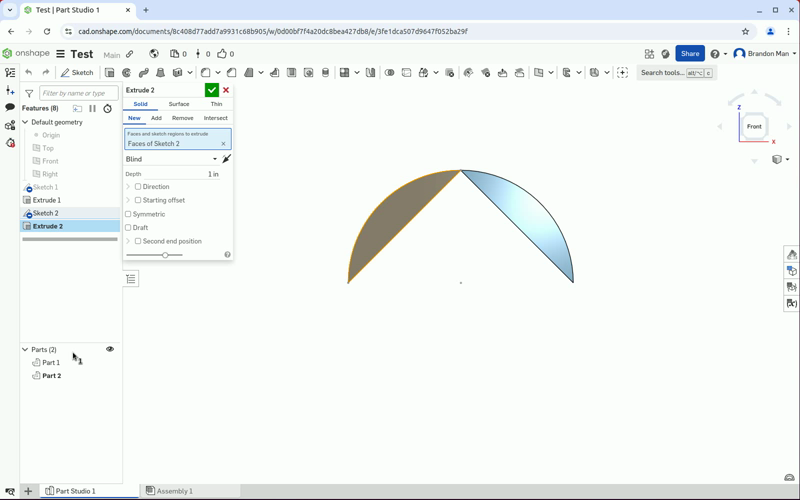
mouse_move(143, 106)
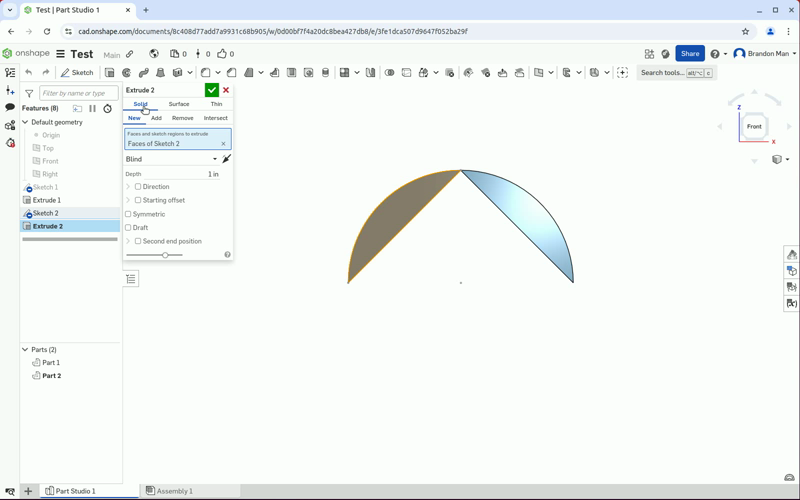
click(143, 106)
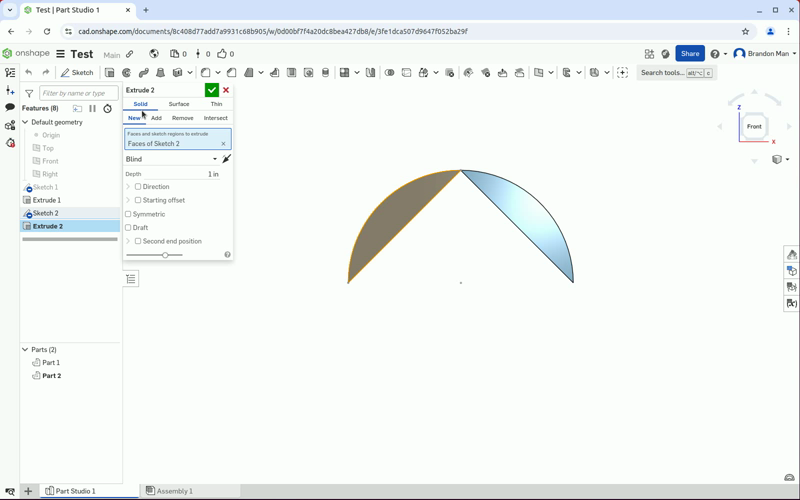
mouse_move(137, 120)
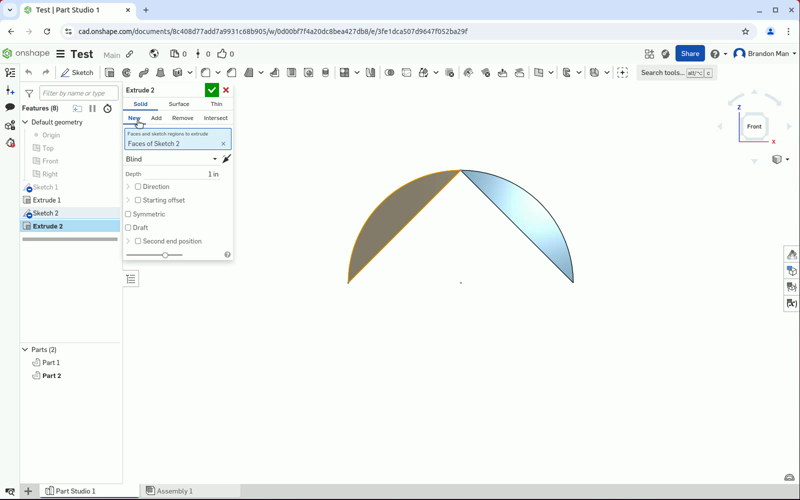
click(137, 120)
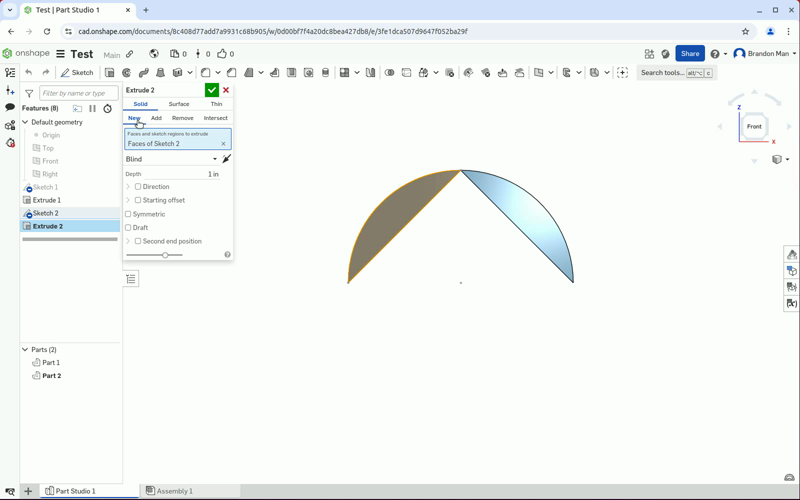
key(tab, 4)
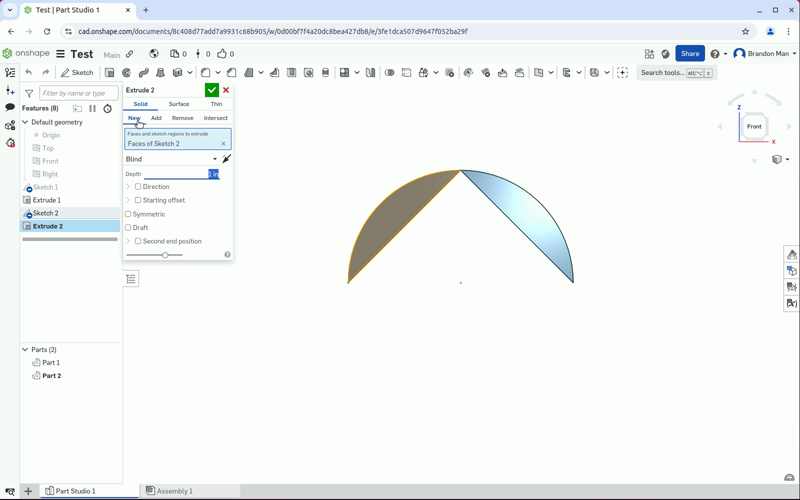
text(12.758)
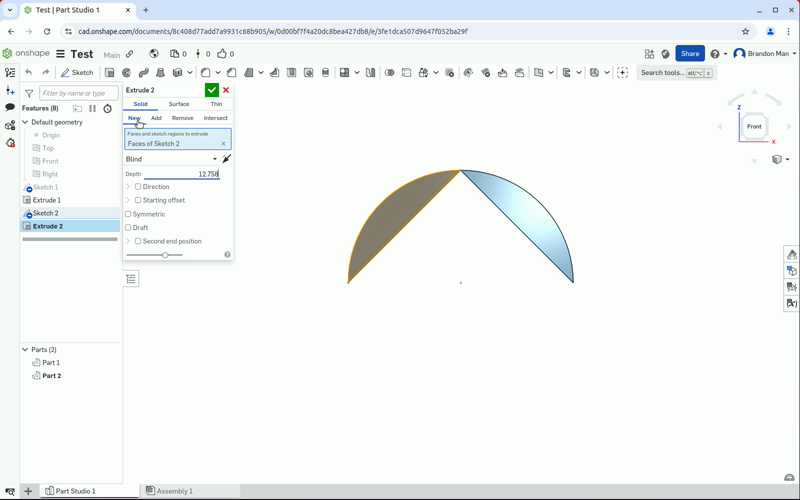
key(enter)
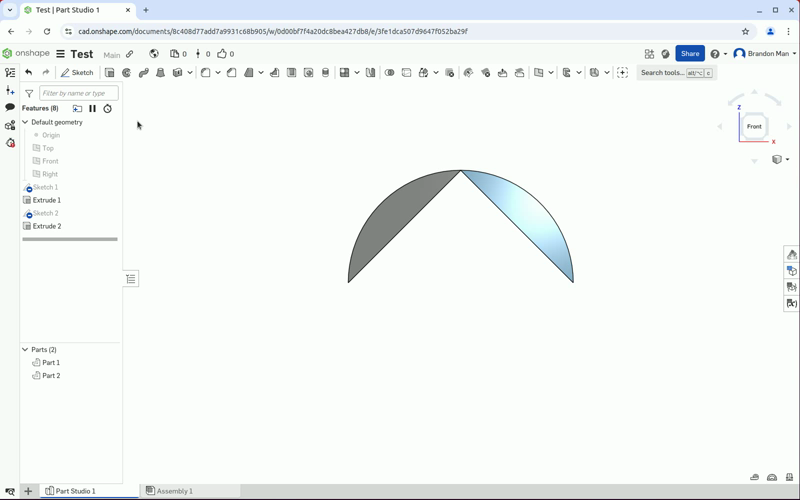
key(shift+h)
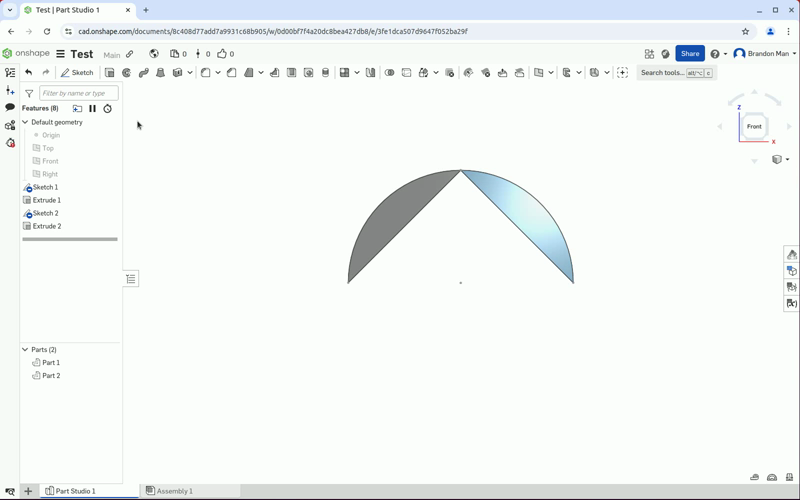
key(shift+h)
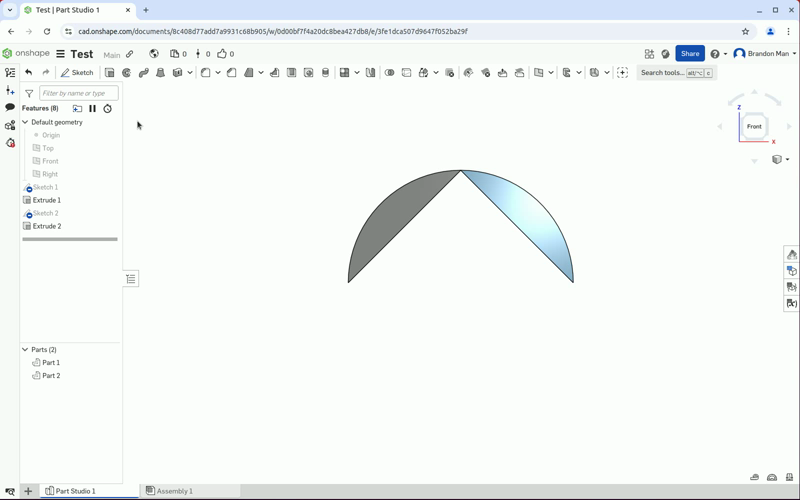
mouse_move(73, 189)
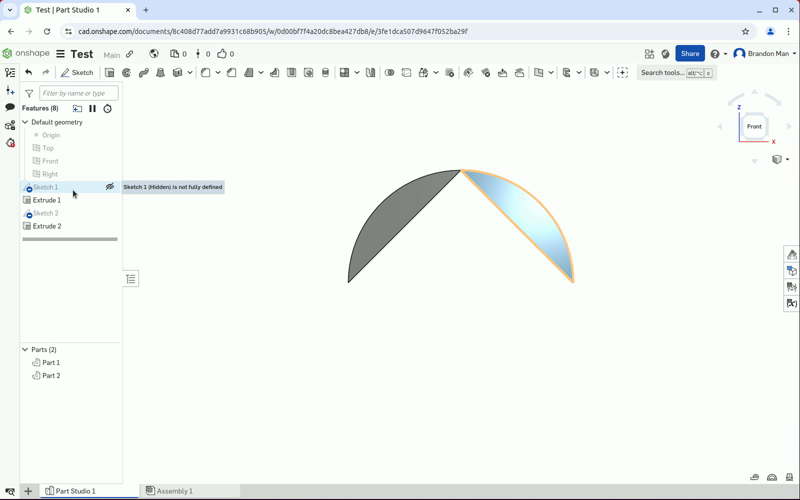
click(73, 189)
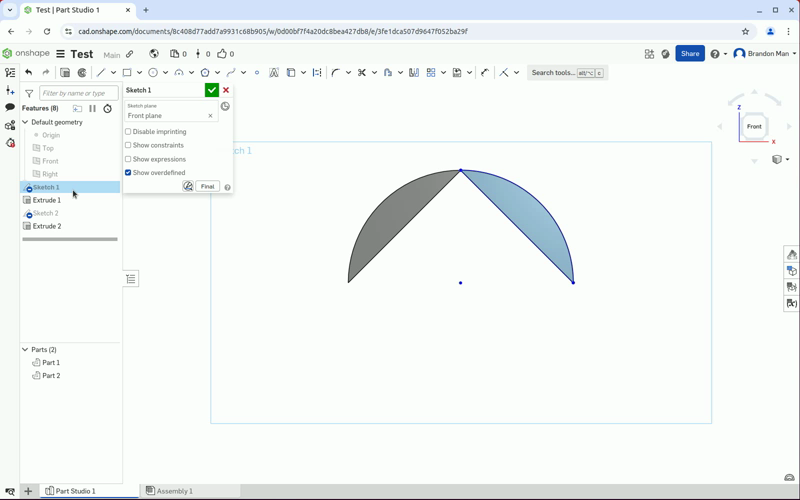
mouse_move(229, 92)
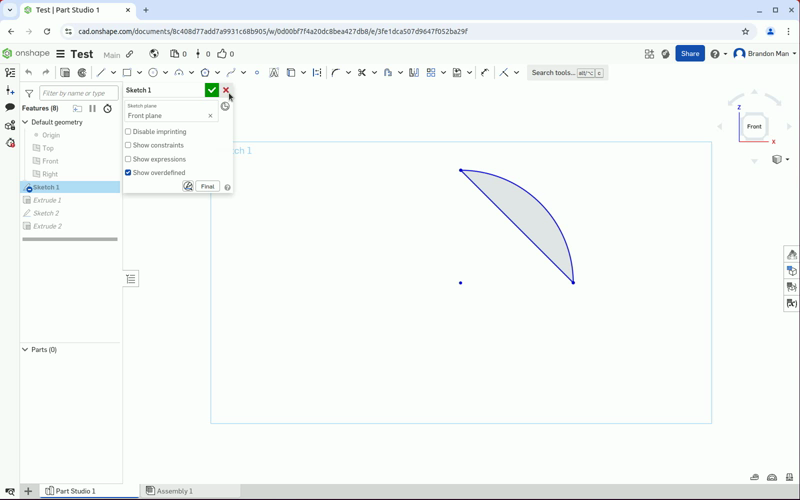
click(229, 92)
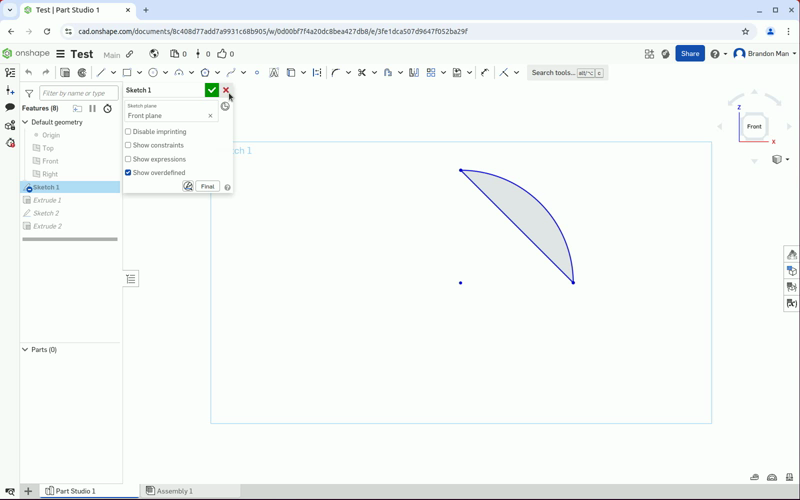
key(shift+s)
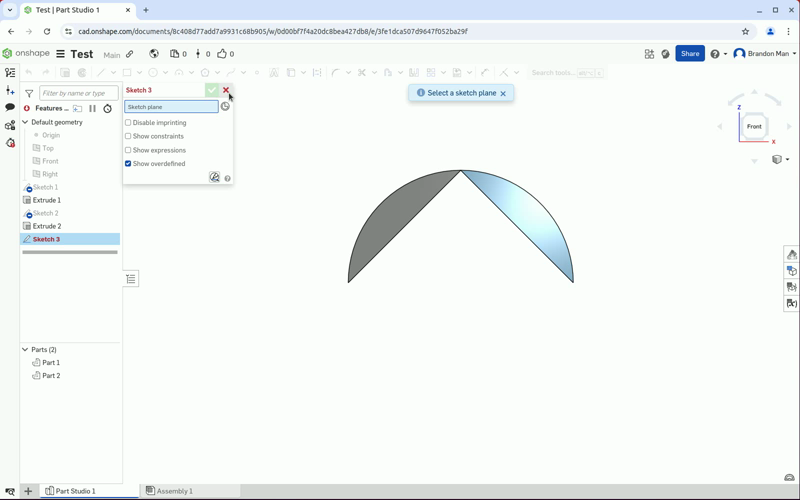
mouse_move(73, 163)
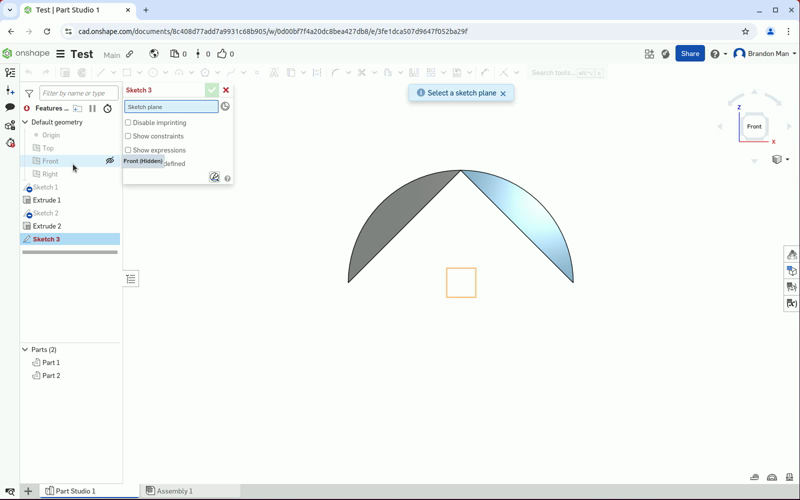
click(73, 163)
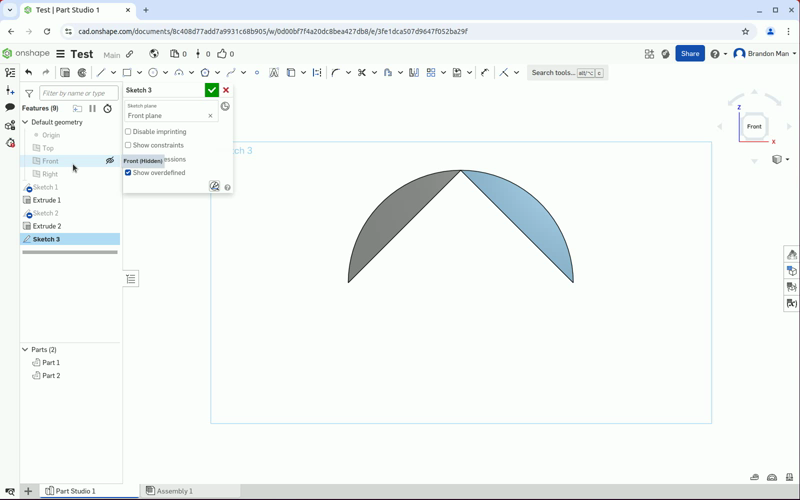
mouse_move(73, 352)
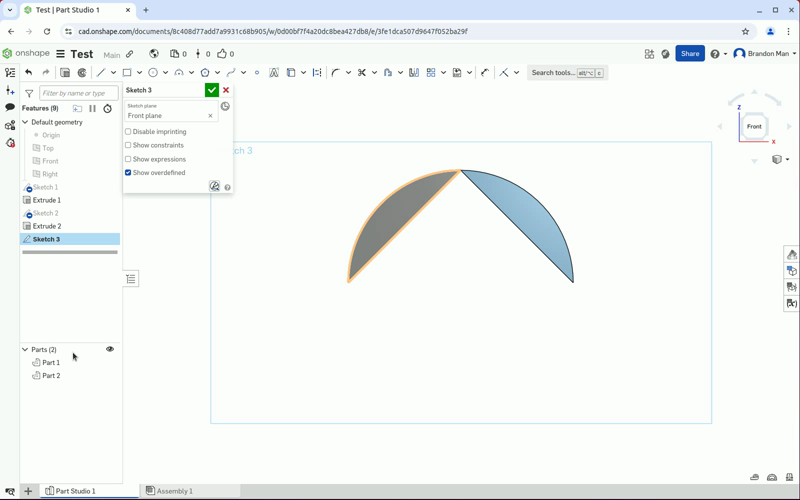
key(y)
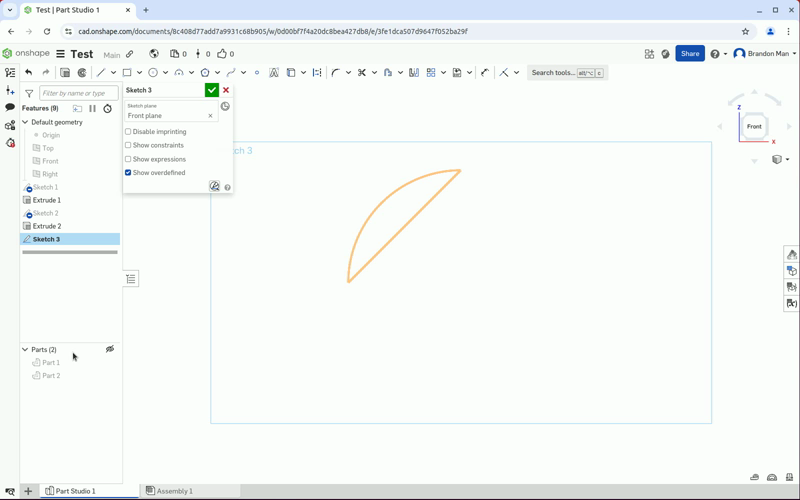
key(a)
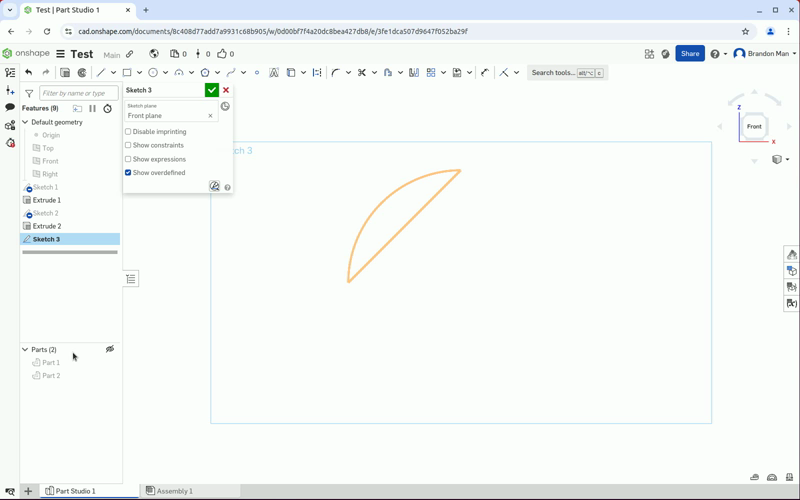
key_down(shift)
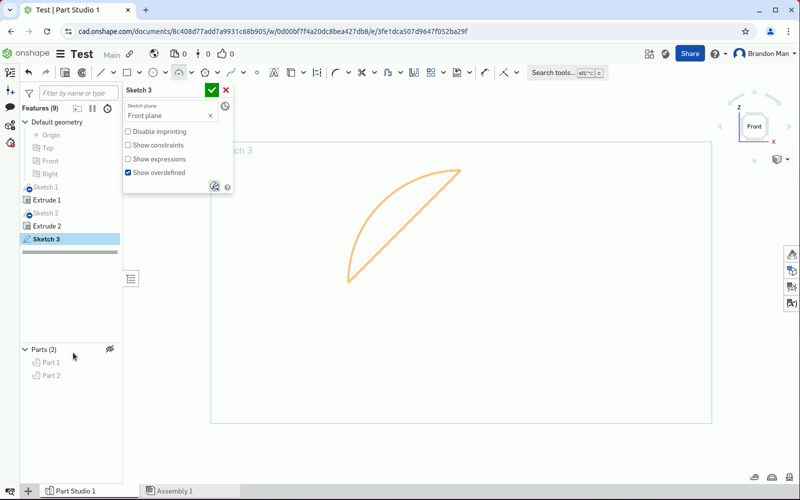
mouse_move(348, 282)
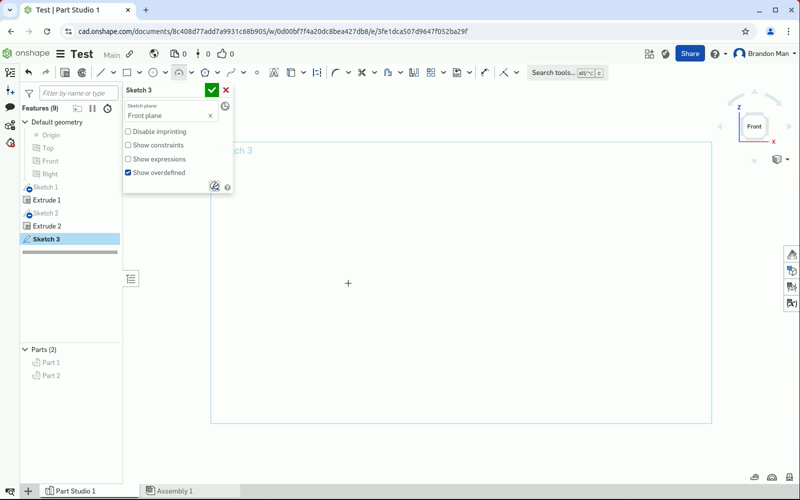
click(348, 282)
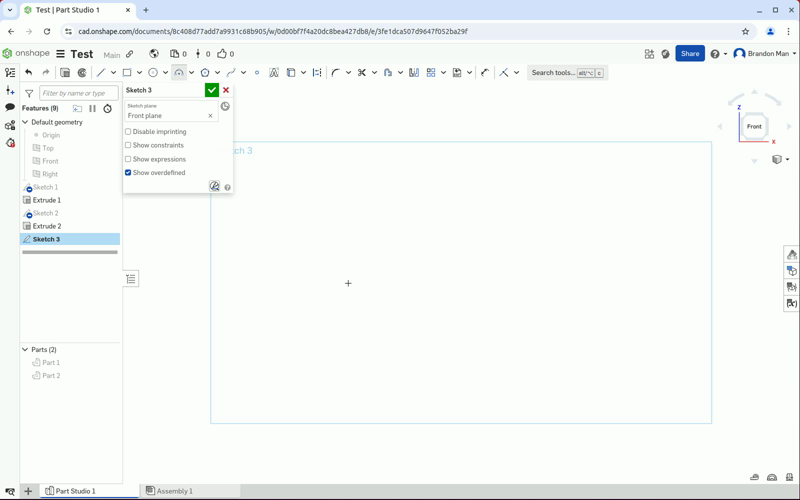
key_up(shift)
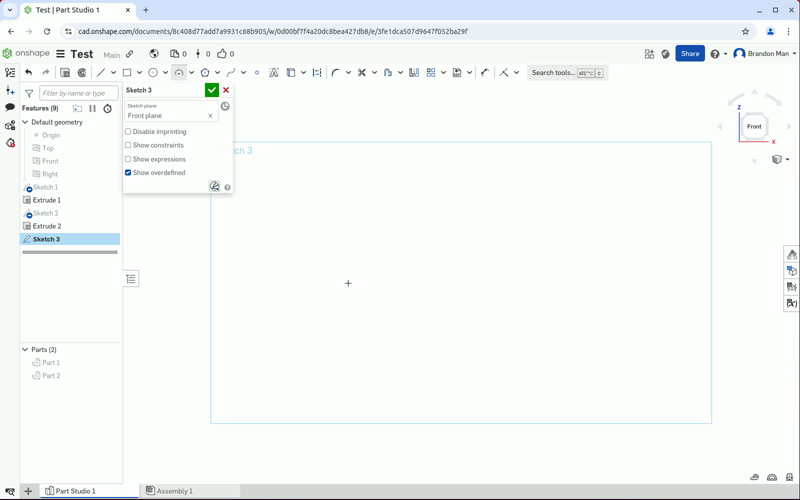
key_down(shift)
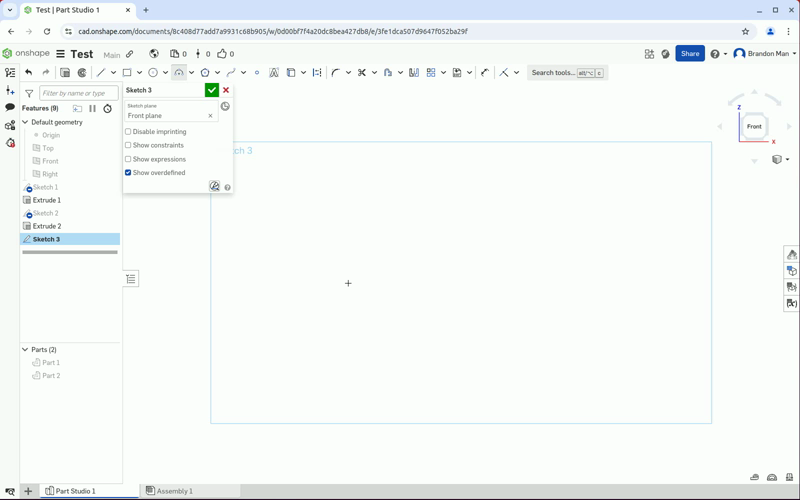
mouse_move(460, 395)
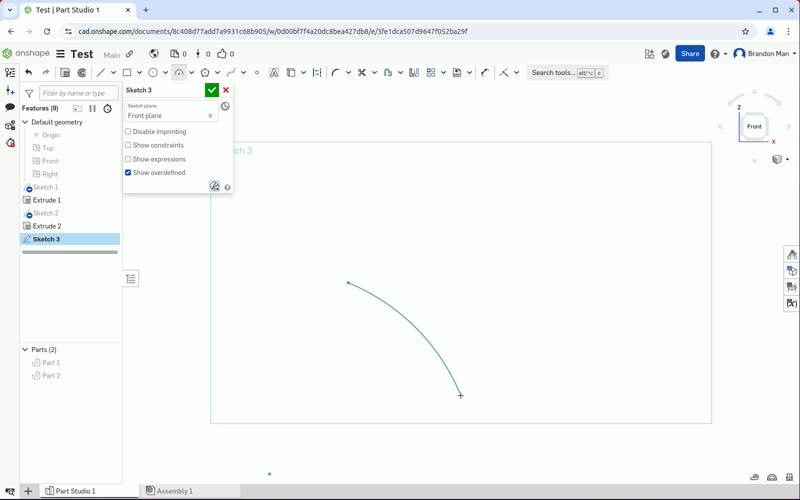
click(460, 395)
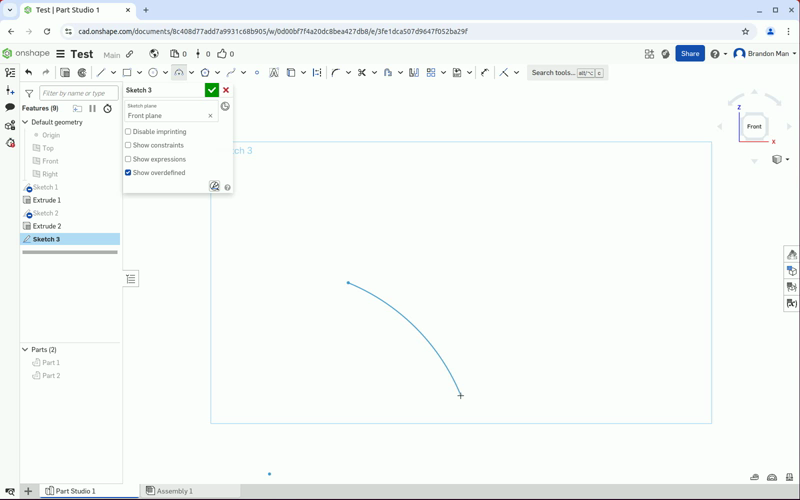
mouse_move(381, 362)
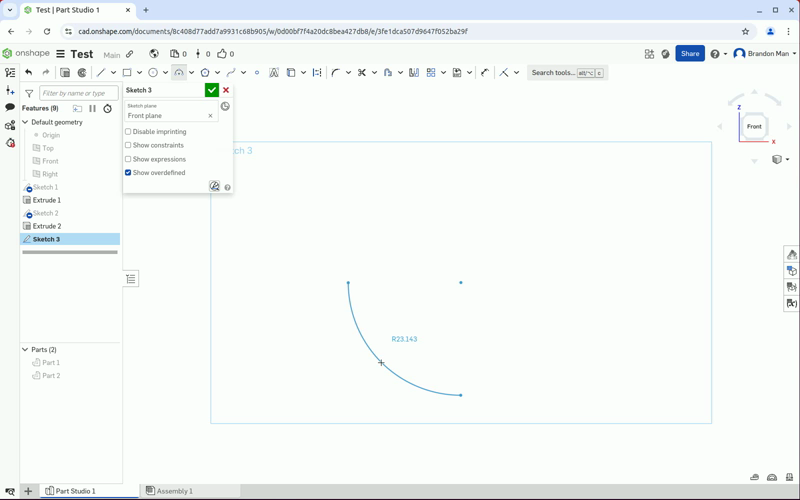
click(381, 362)
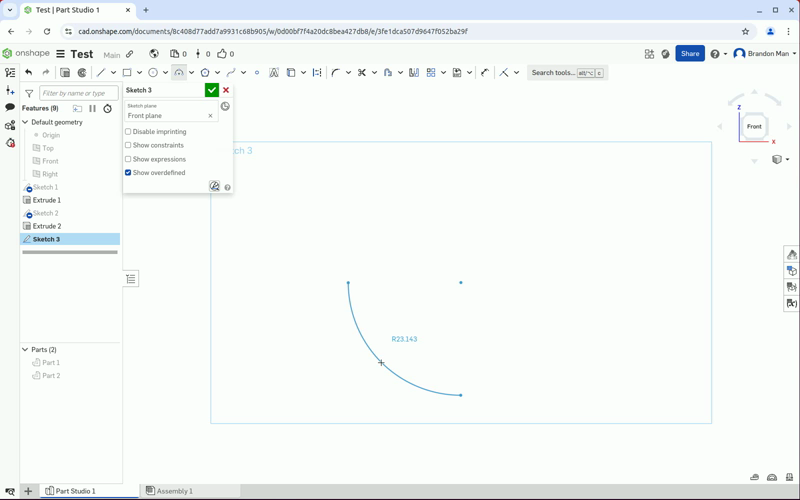
key_up(shift)
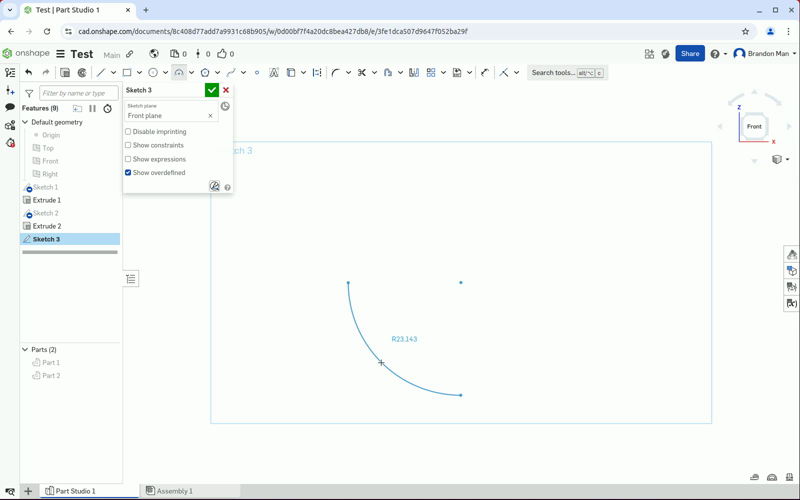
key(esc)
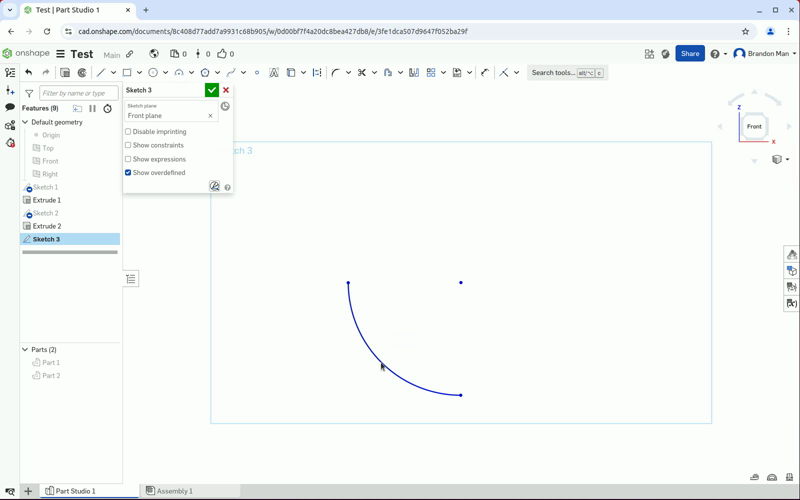
key(l)
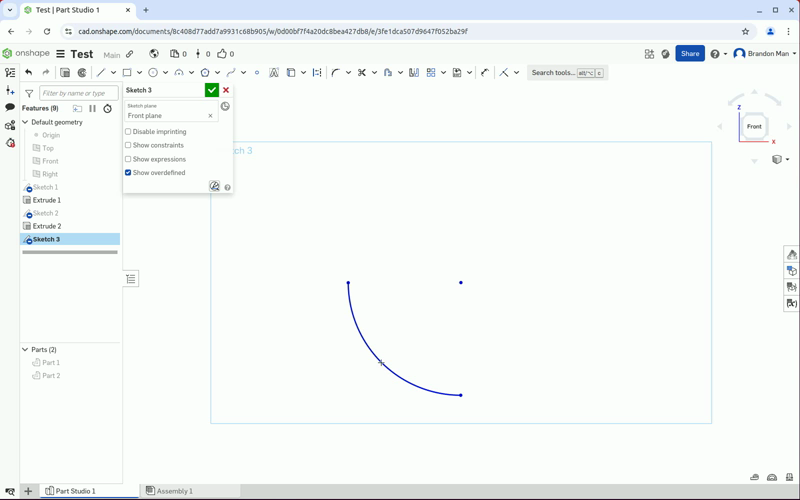
mouse_move(460, 395)
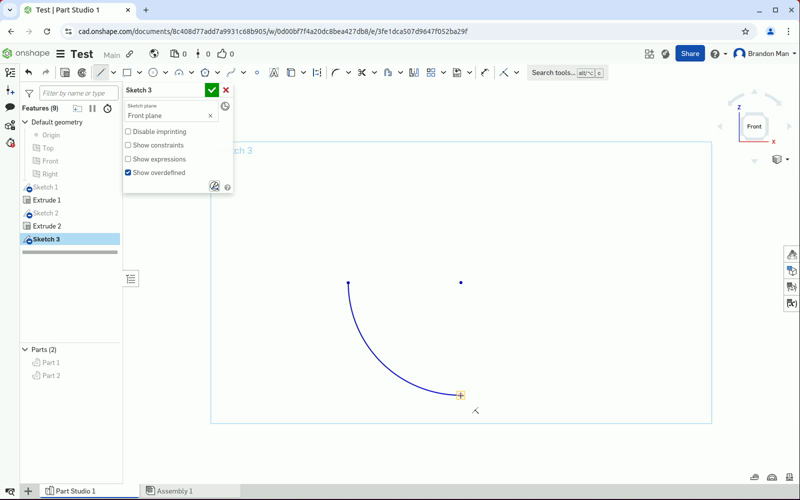
click(460, 395)
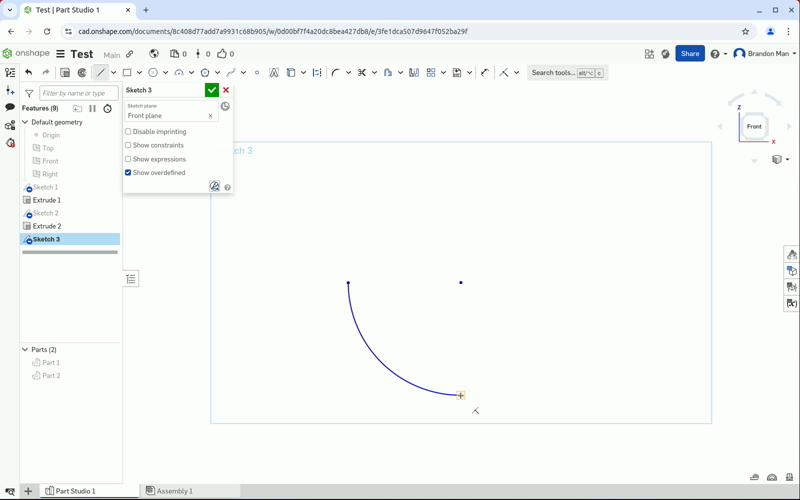
key_down(shift)
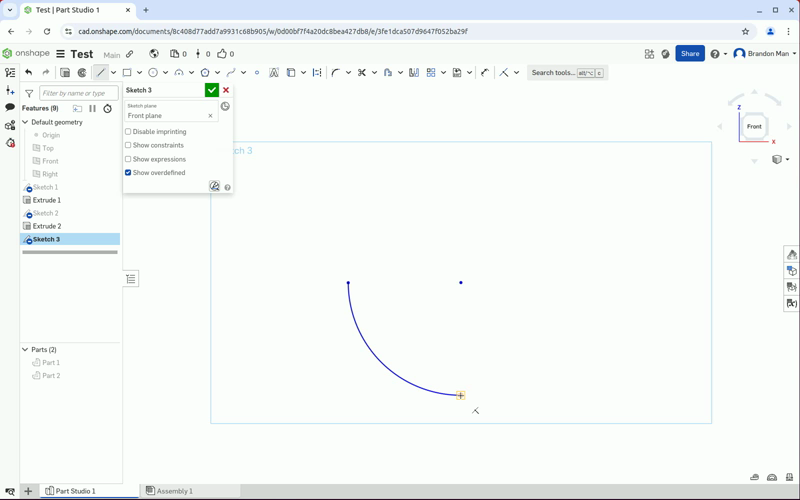
mouse_move(348, 282)
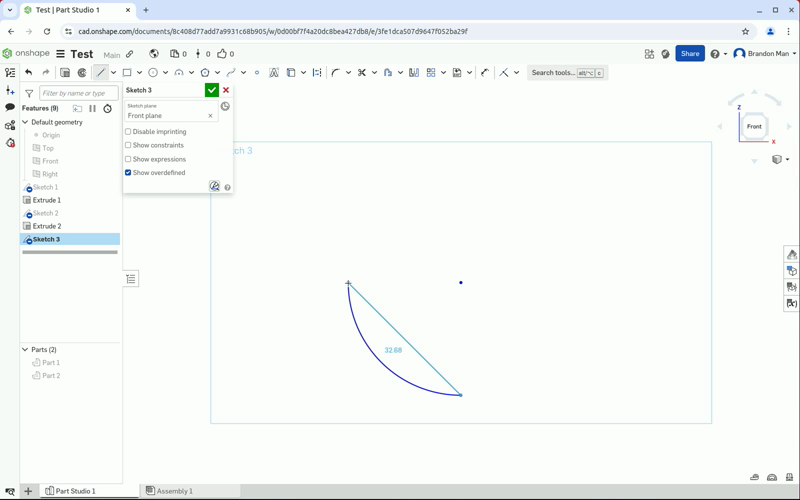
key_up(shift)
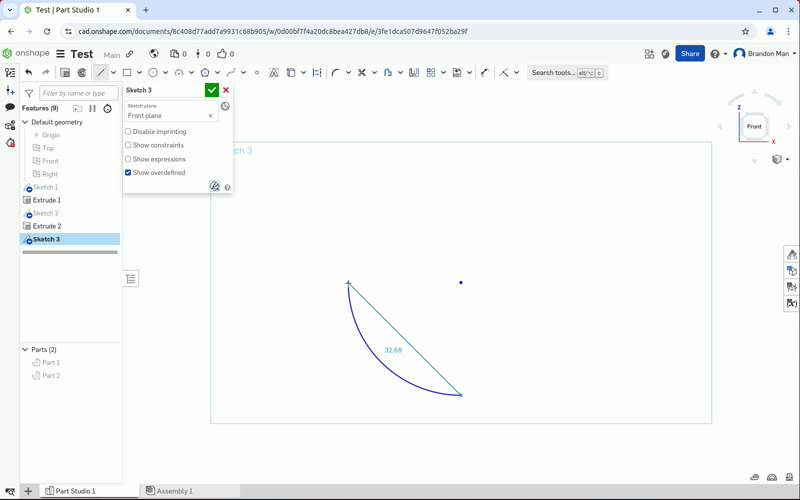
click(348, 282)
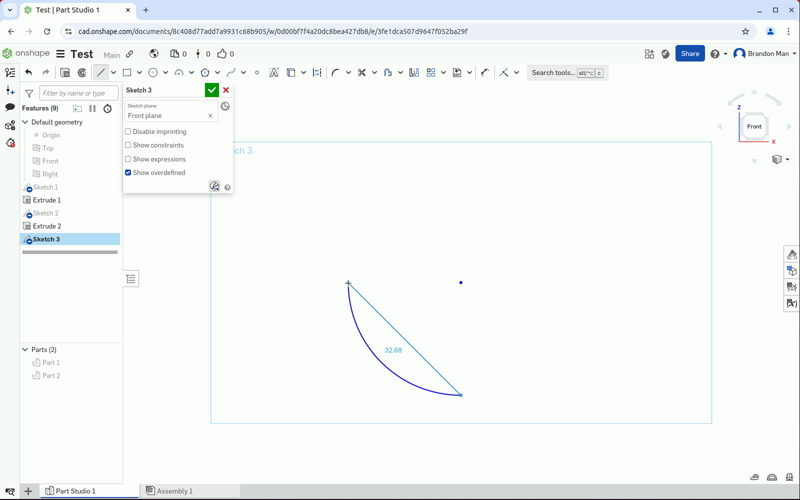
key(esc)
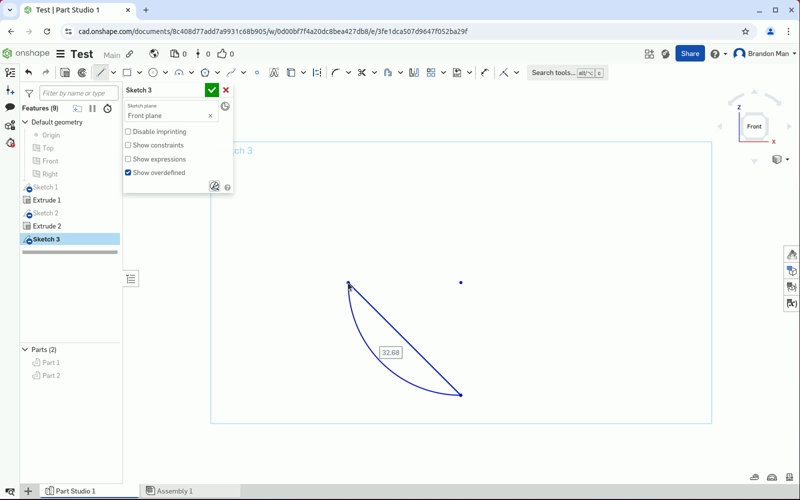
mouse_move(407, 374)
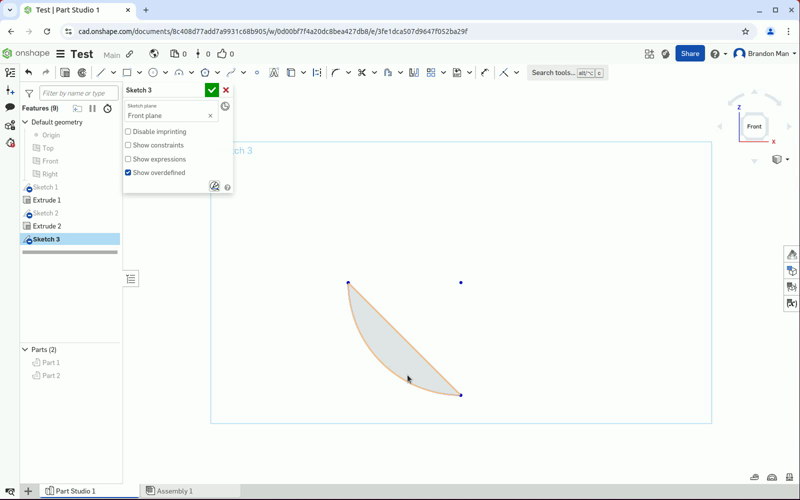
click(407, 374)
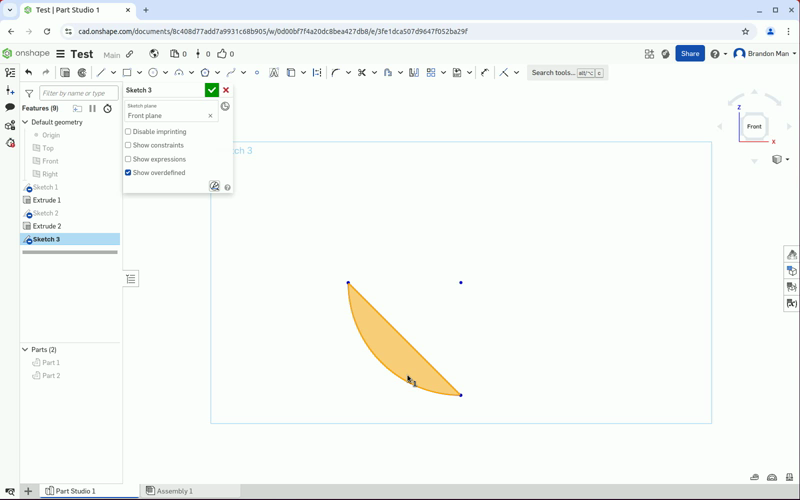
mouse_move(73, 352)
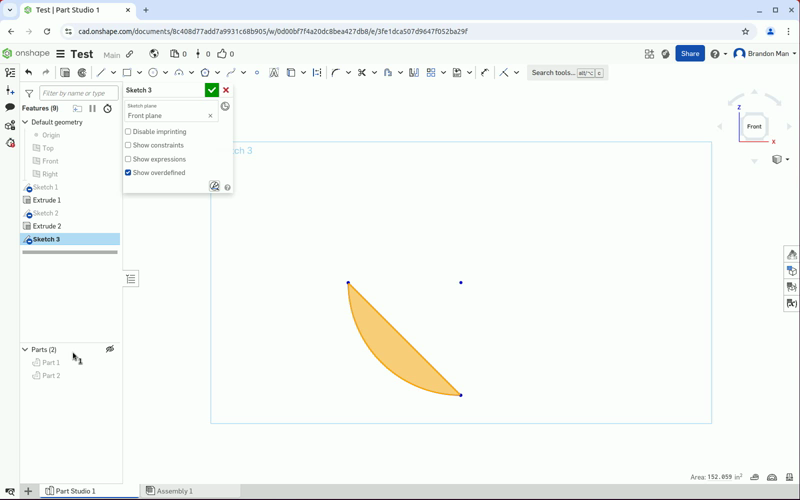
key(shift+y)
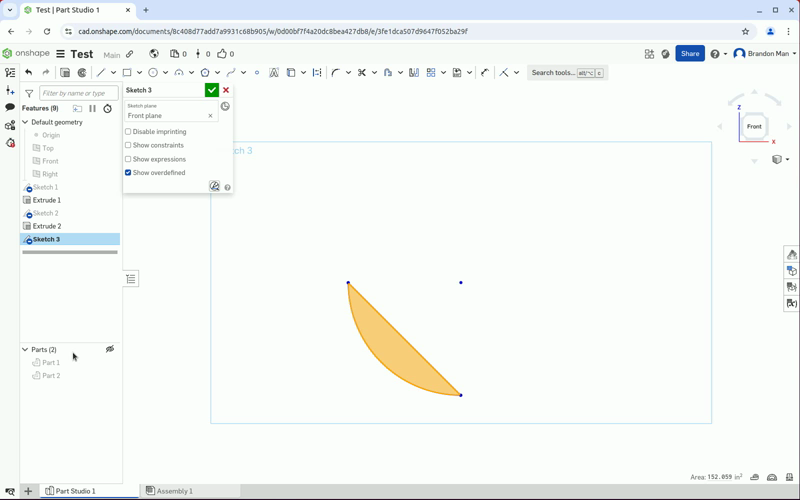
key(shift+e)
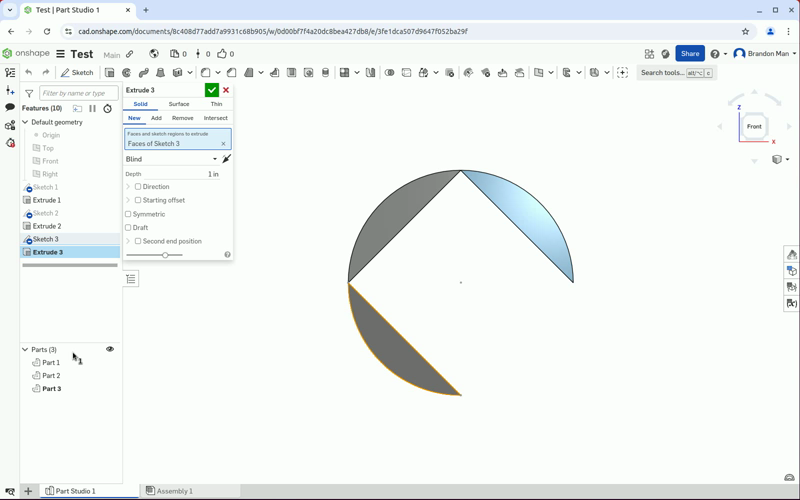
mouse_move(143, 106)
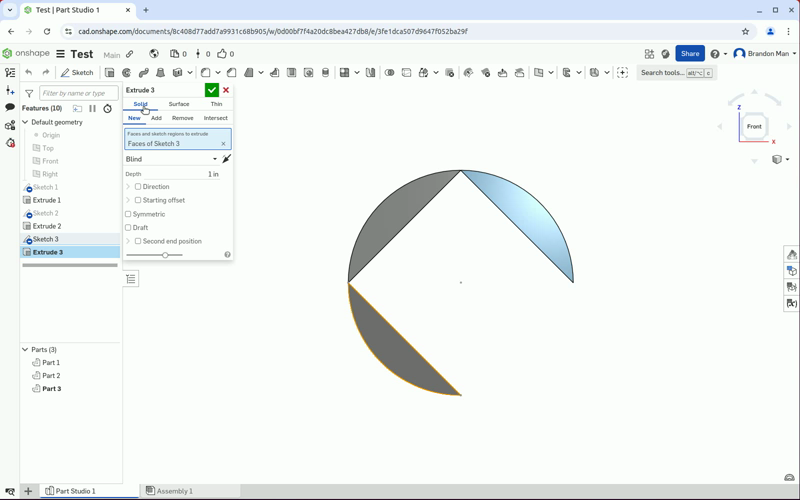
click(143, 106)
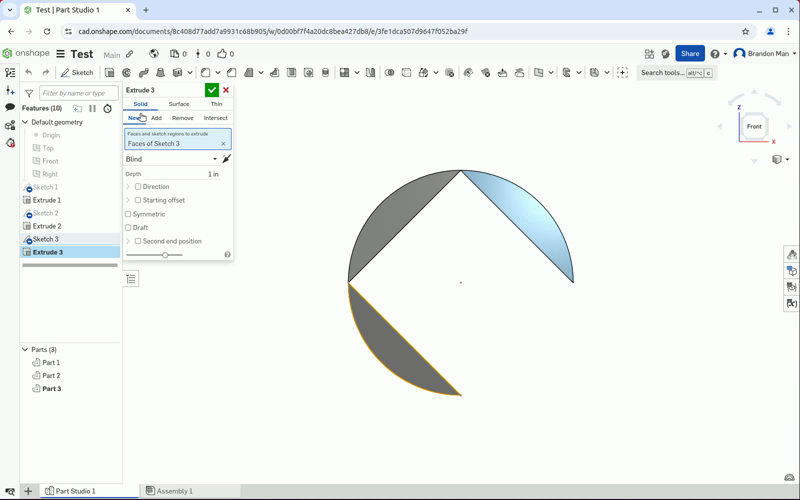
mouse_move(137, 120)
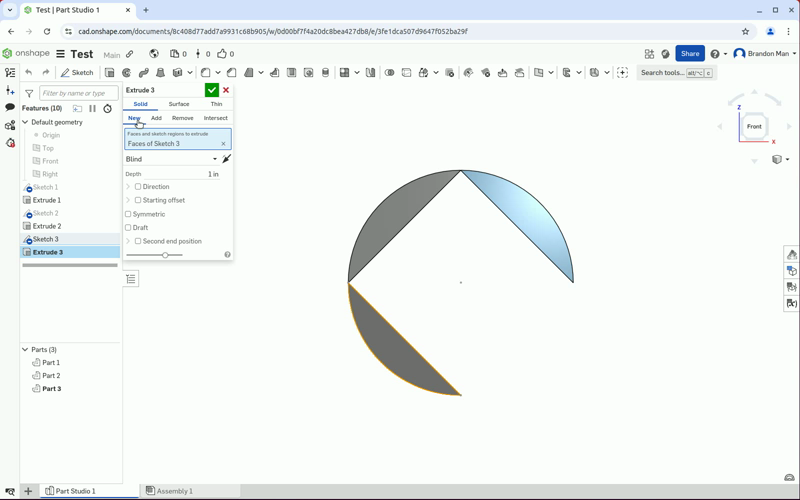
click(137, 120)
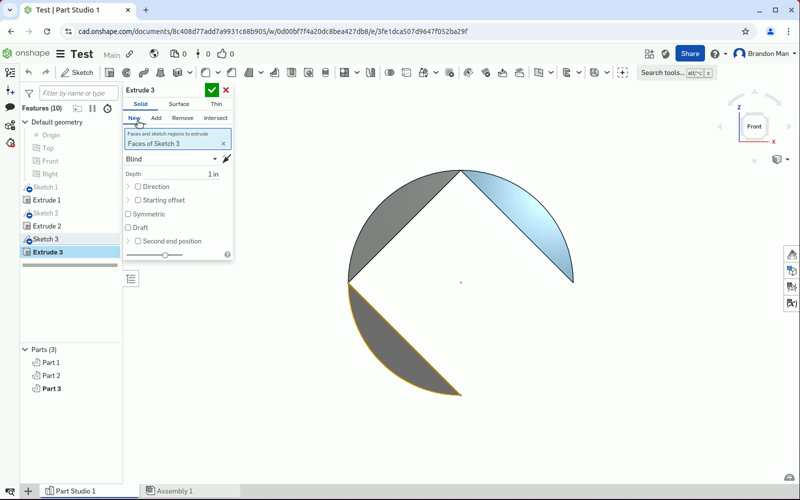
key(tab, 4)
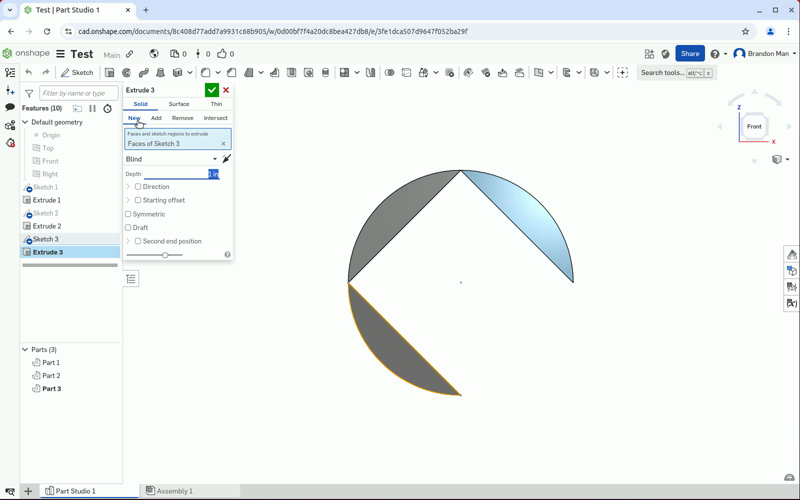
text(12.758)
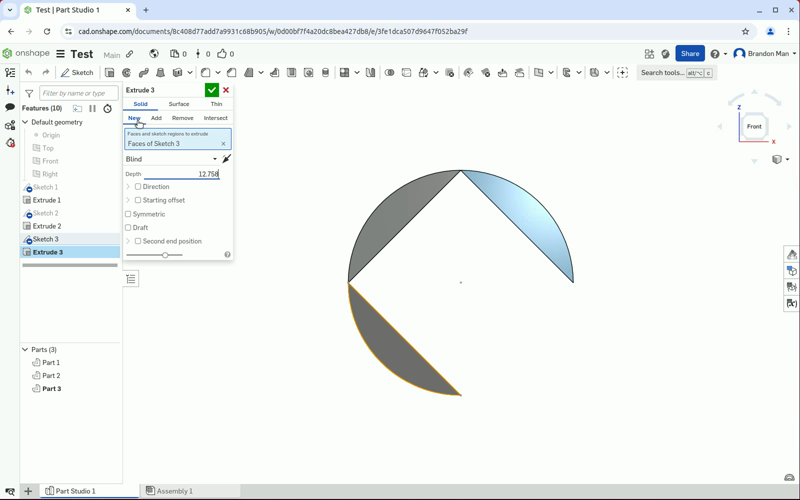
key(enter)
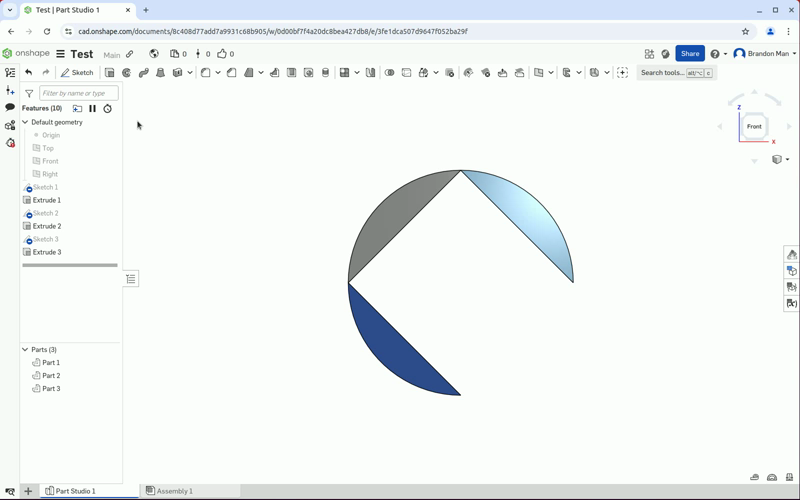
key(shift+h)
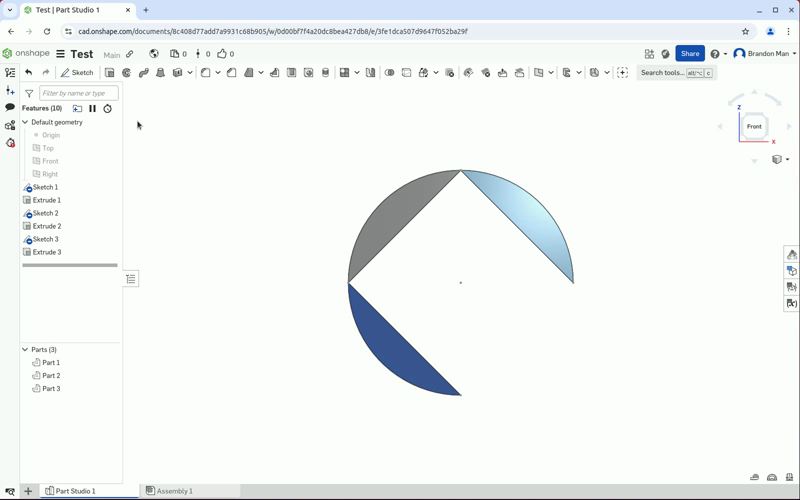
key(shift+h)
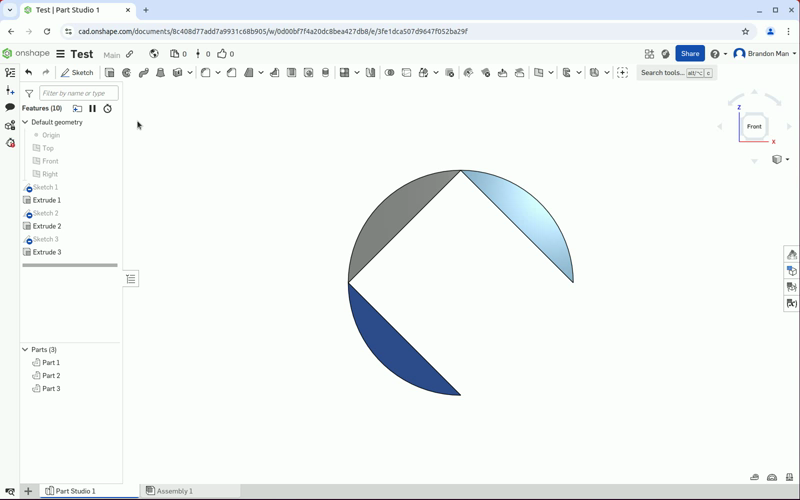
mouse_move(73, 189)
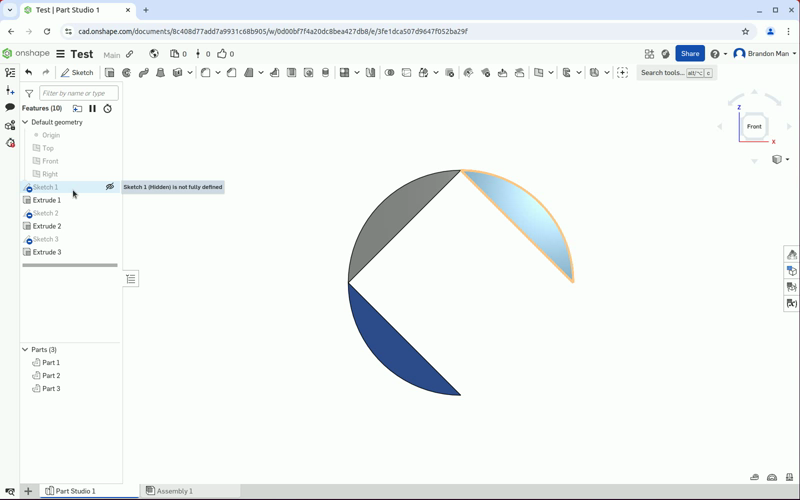
click(73, 189)
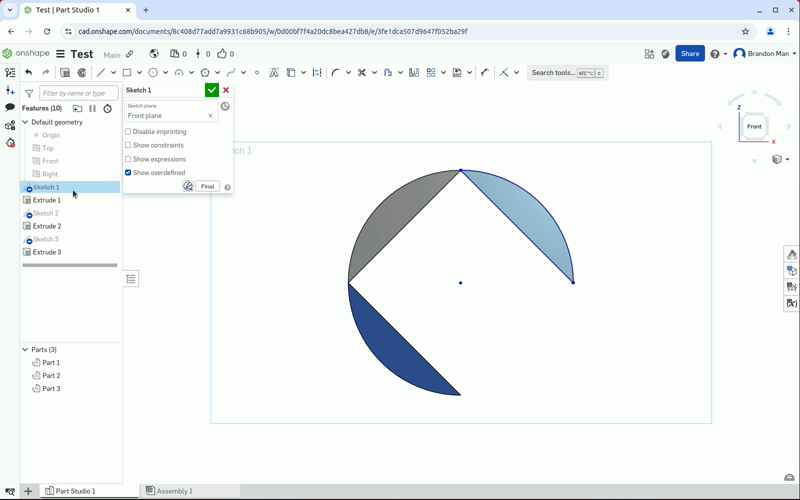
mouse_move(229, 92)
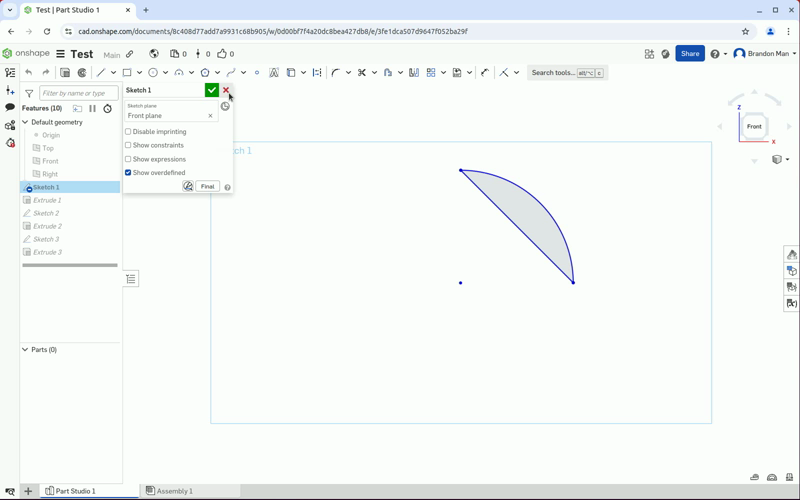
click(229, 92)
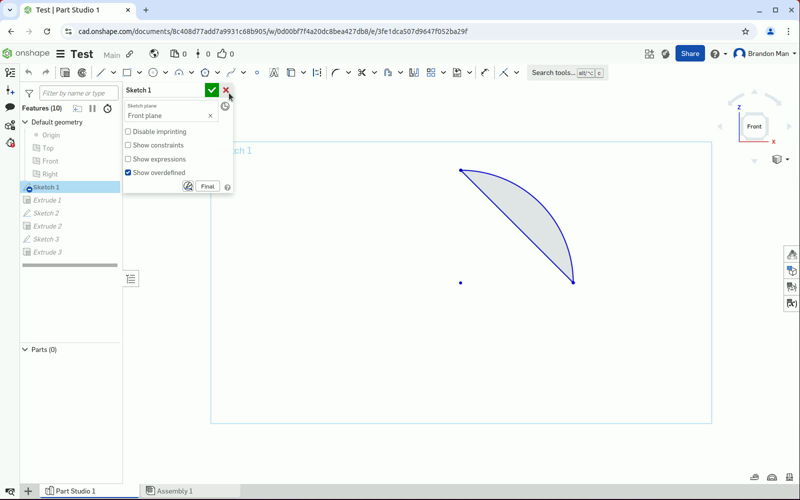
key(shift+s)
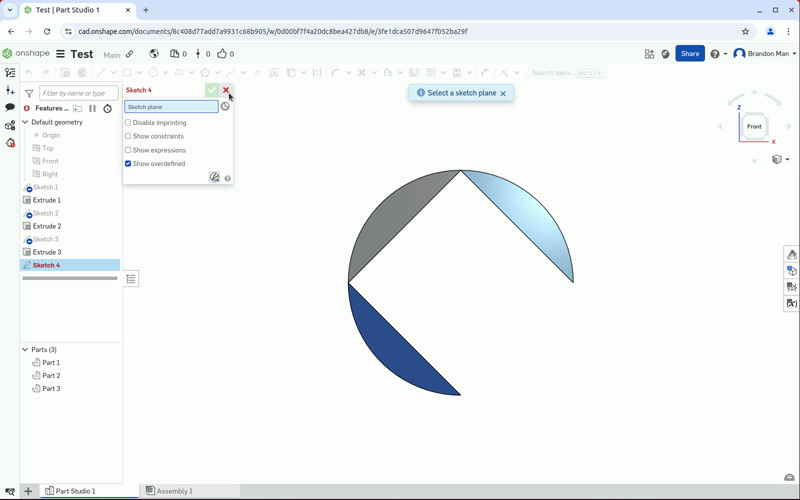
mouse_move(73, 163)
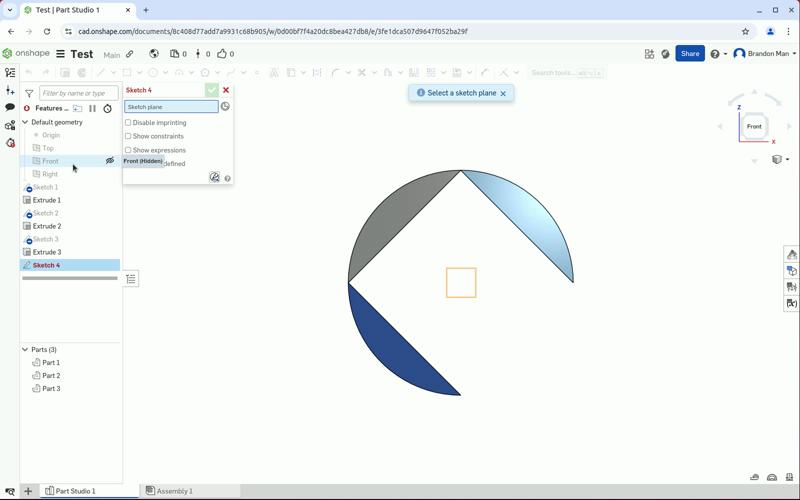
click(73, 163)
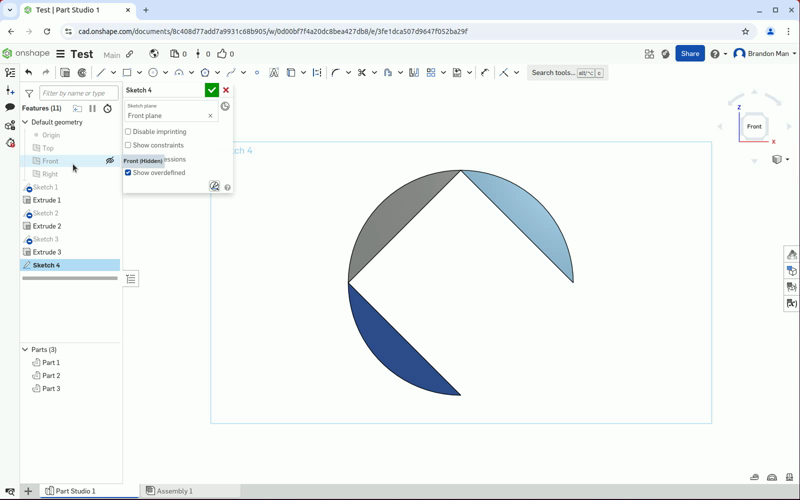
mouse_move(73, 352)
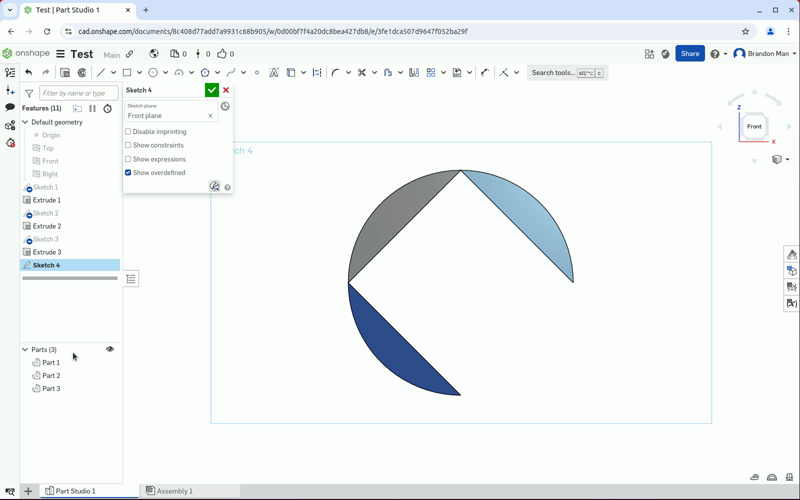
key(y)
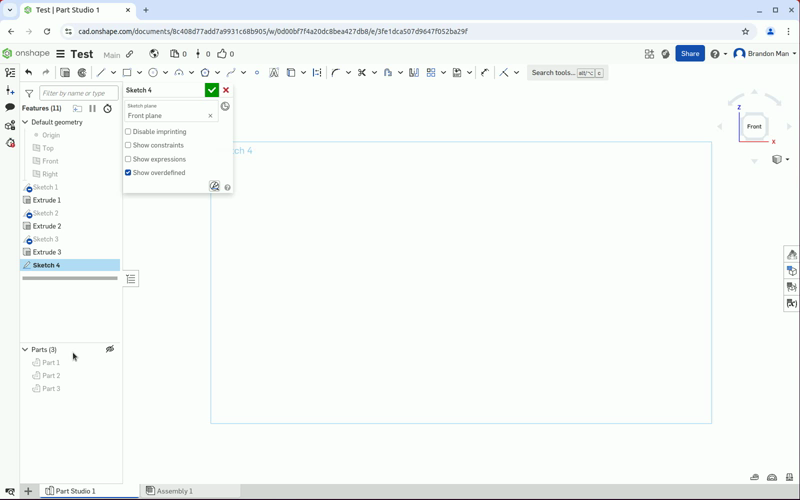
key(a)
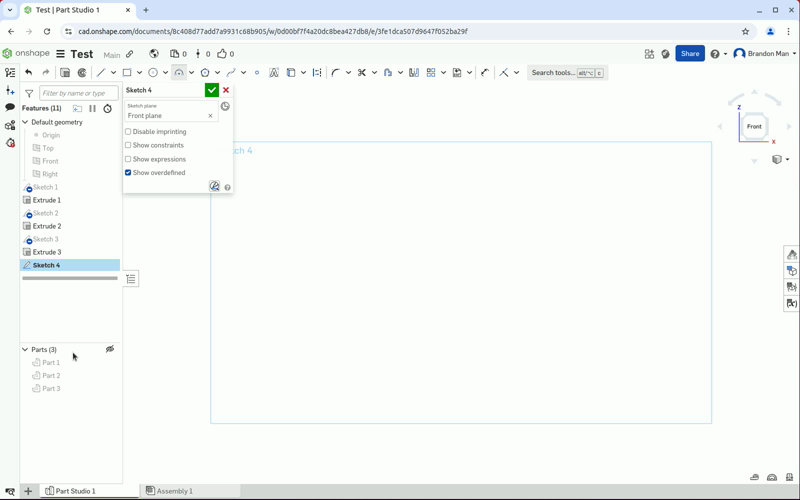
key_down(shift)
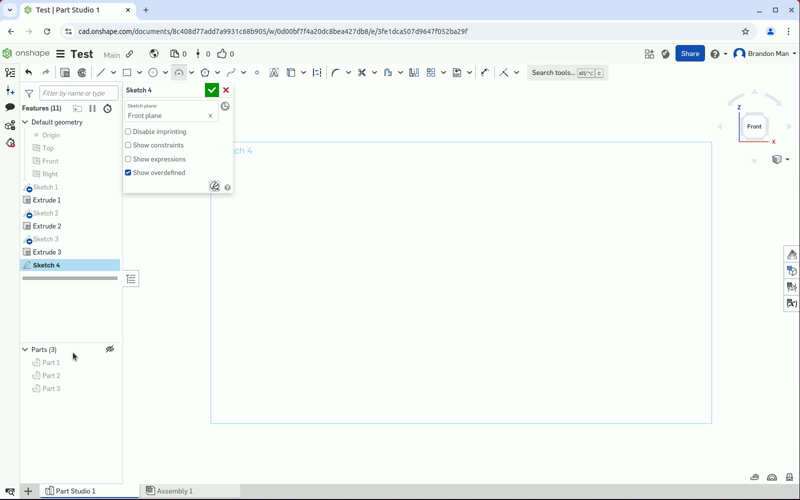
mouse_move(460, 395)
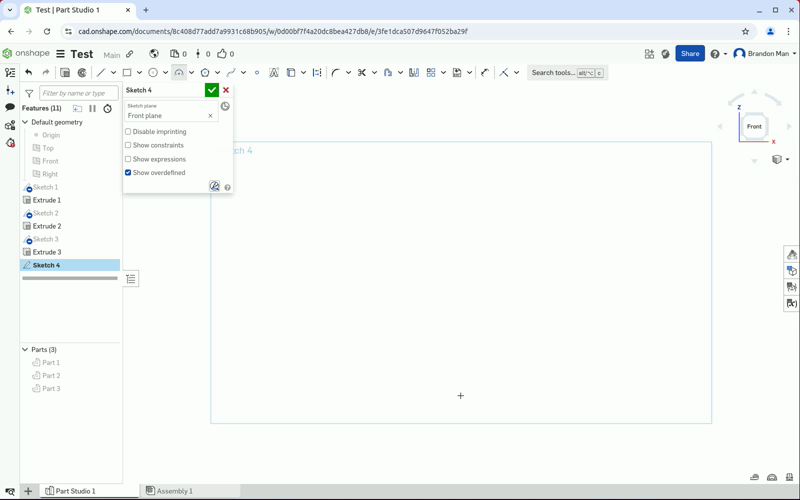
click(460, 395)
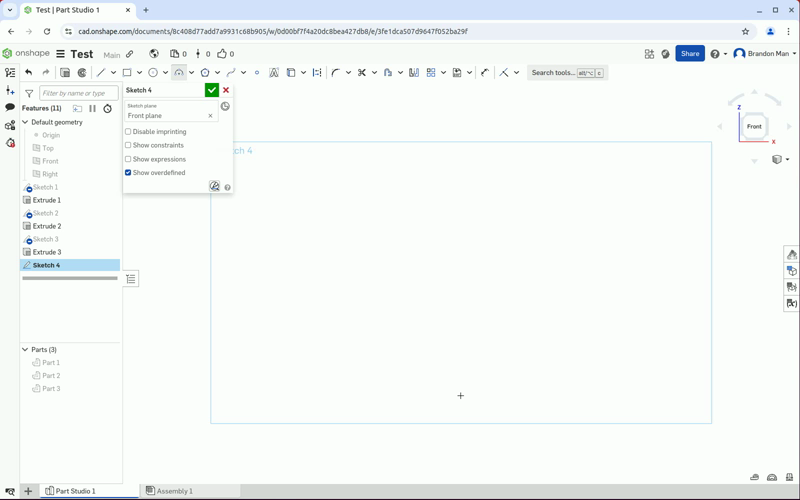
key_up(shift)
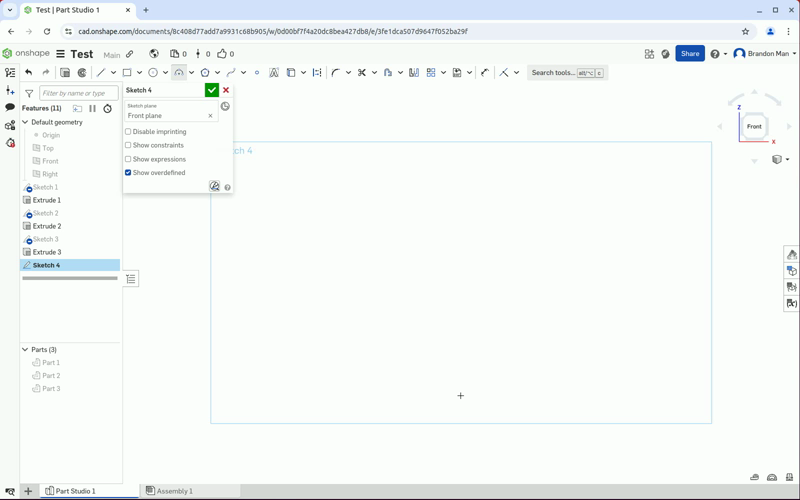
key_down(shift)
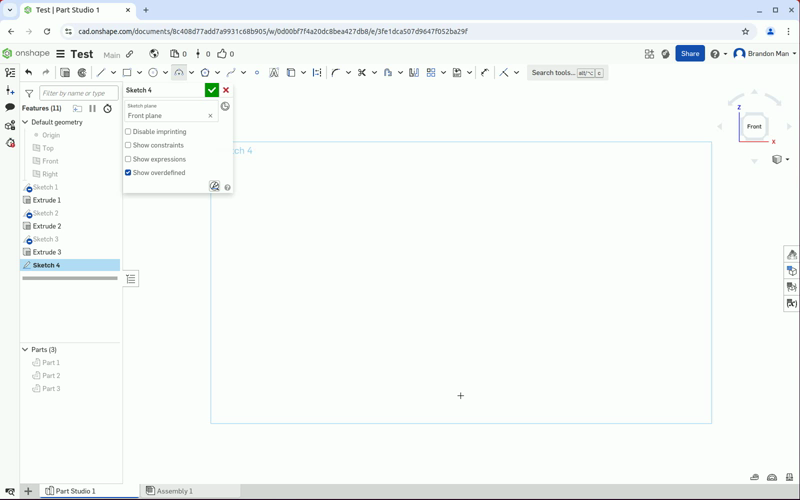
mouse_move(573, 282)
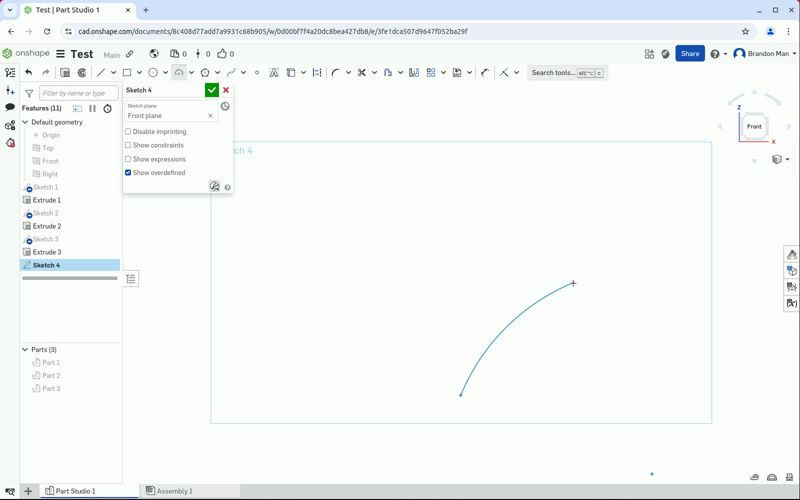
click(573, 282)
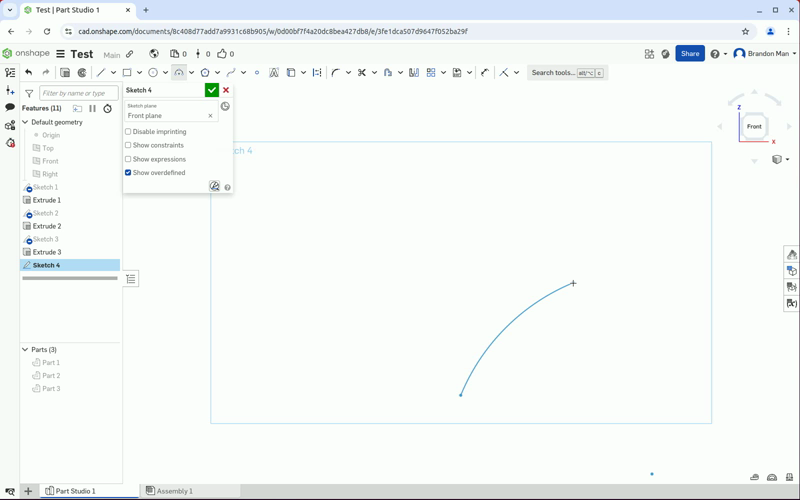
mouse_move(540, 362)
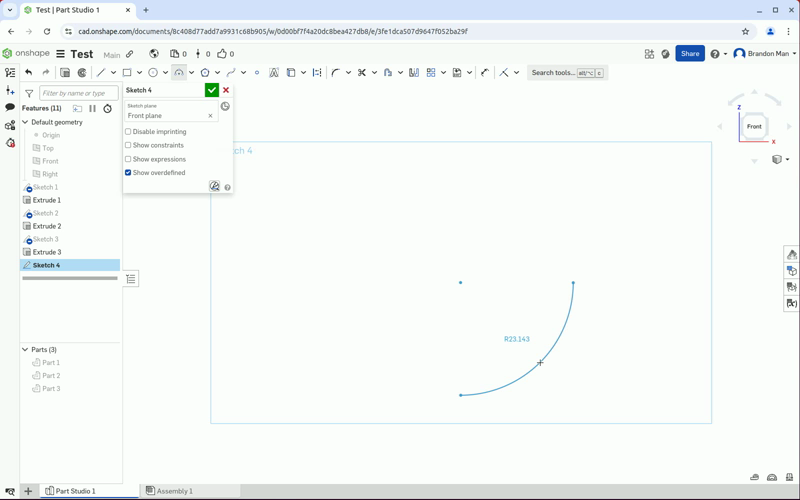
click(540, 362)
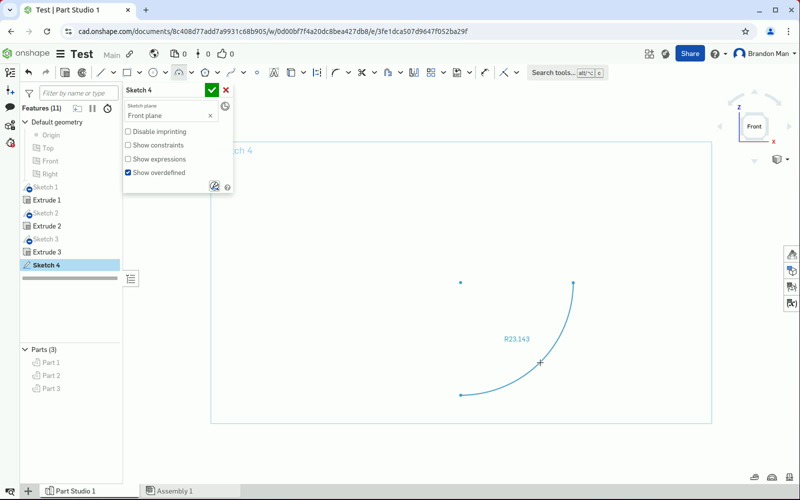
key_up(shift)
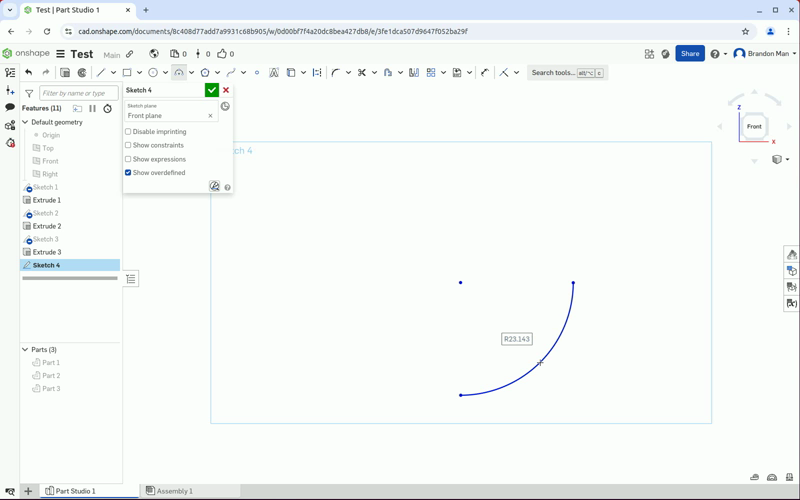
key(esc)
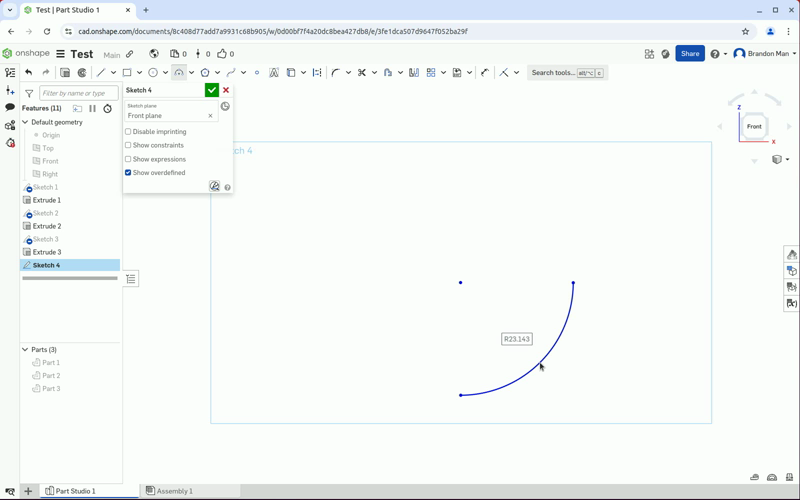
key(l)
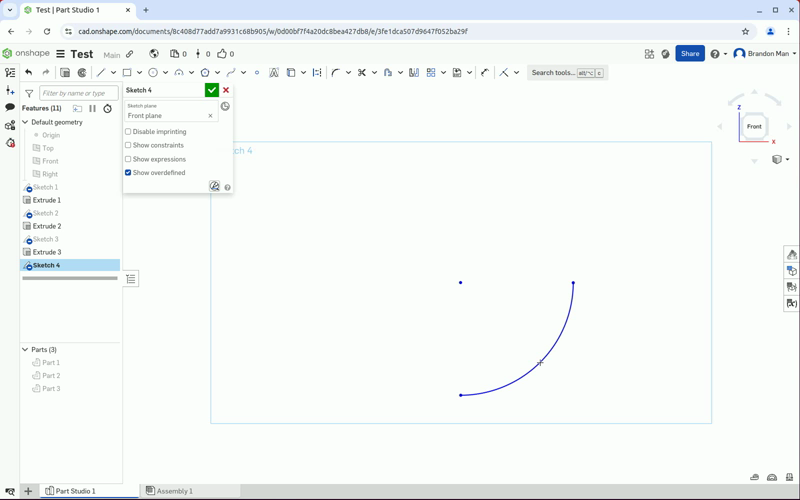
mouse_move(573, 282)
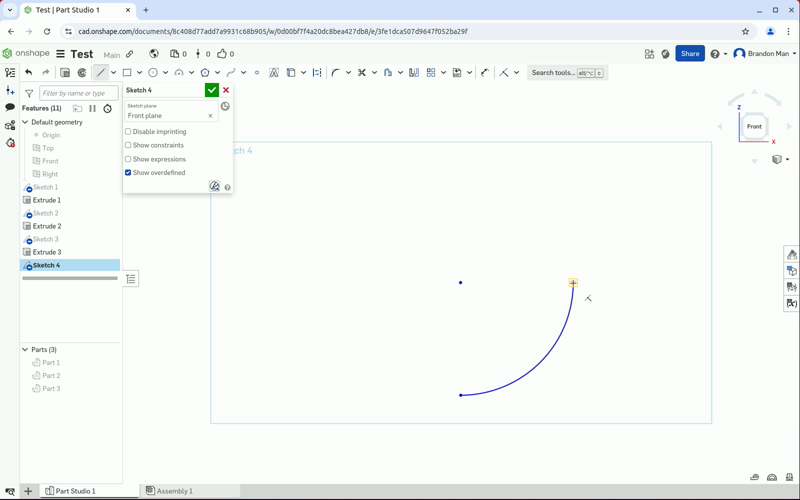
click(573, 282)
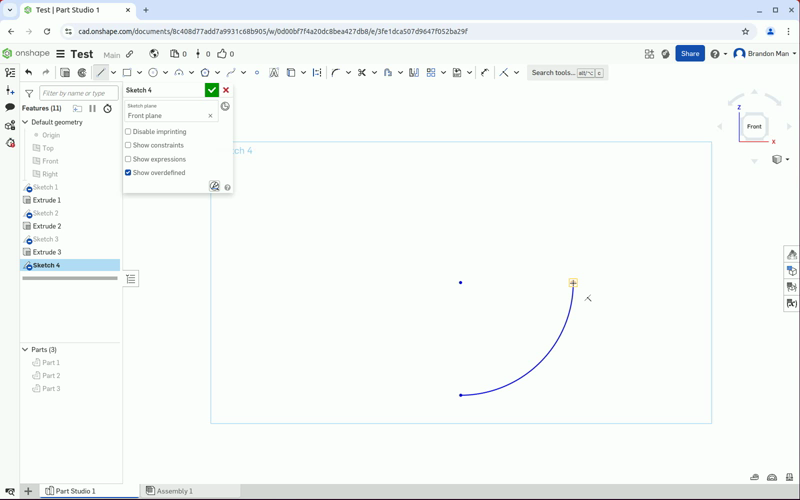
key_down(shift)
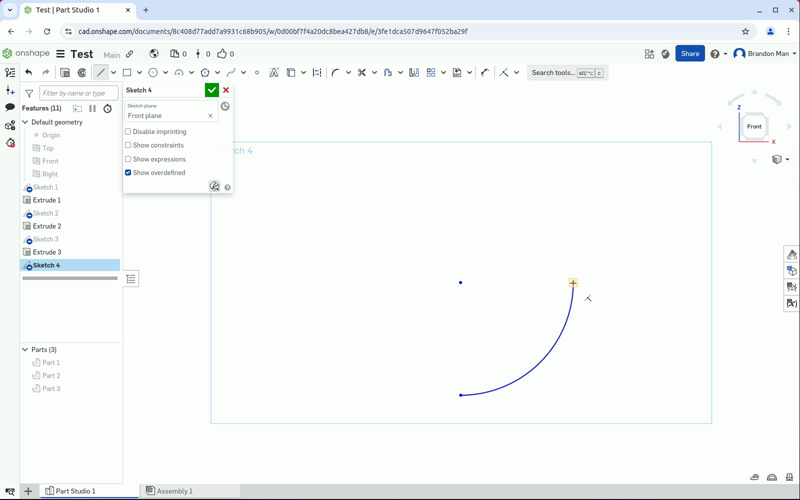
mouse_move(460, 395)
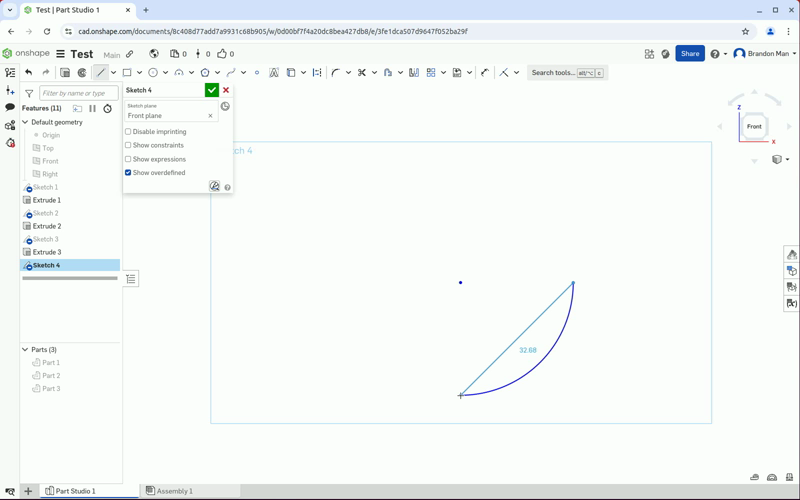
key_up(shift)
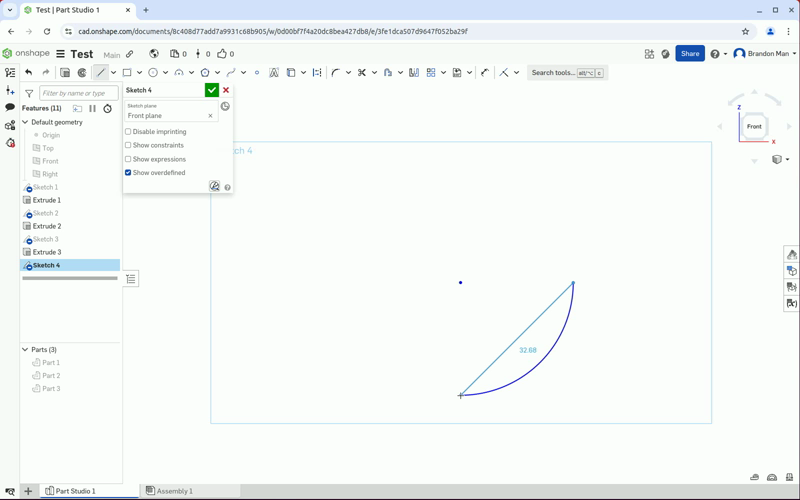
click(460, 395)
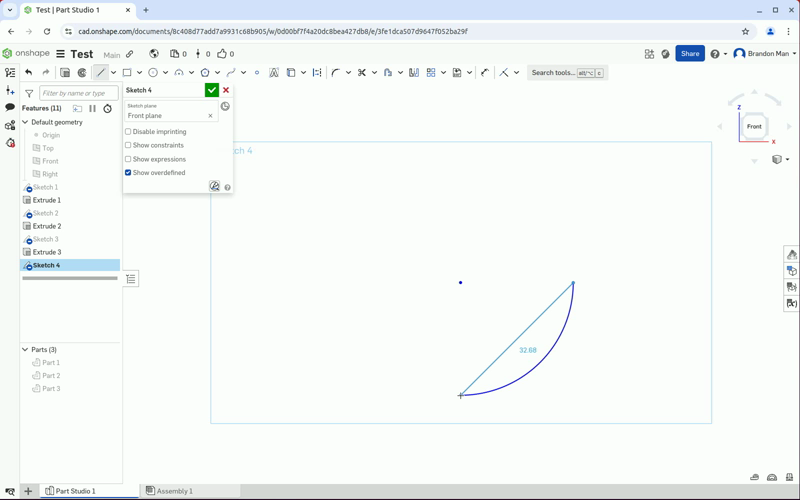
key(esc)
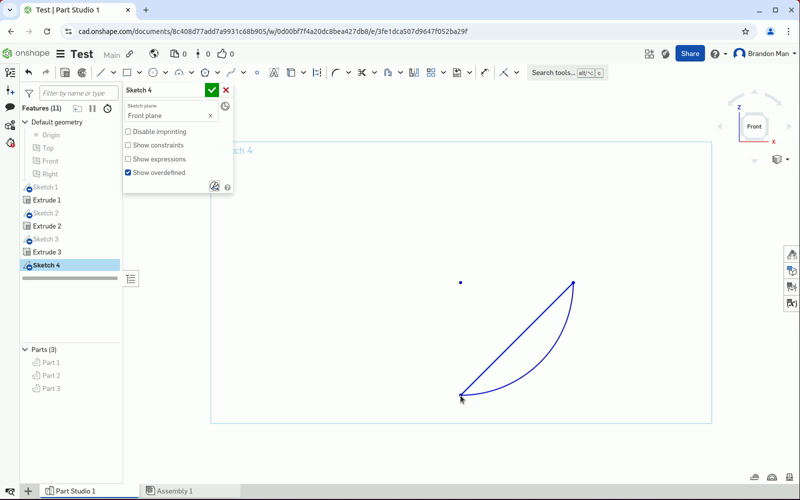
mouse_move(484, 380)
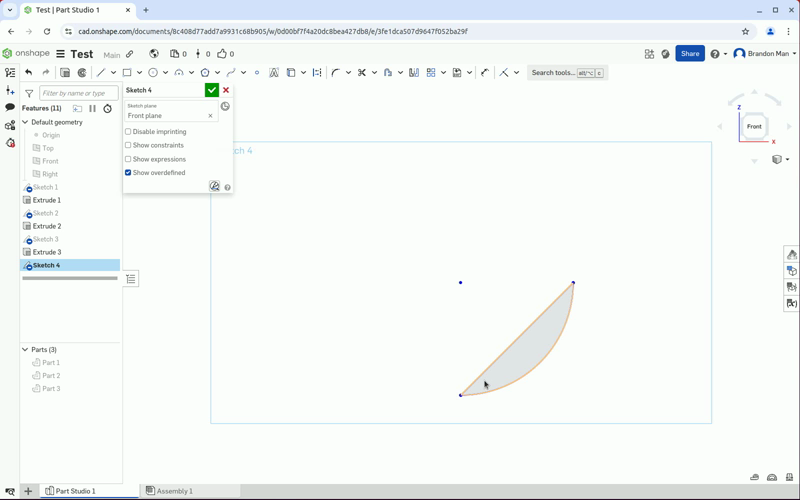
click(484, 380)
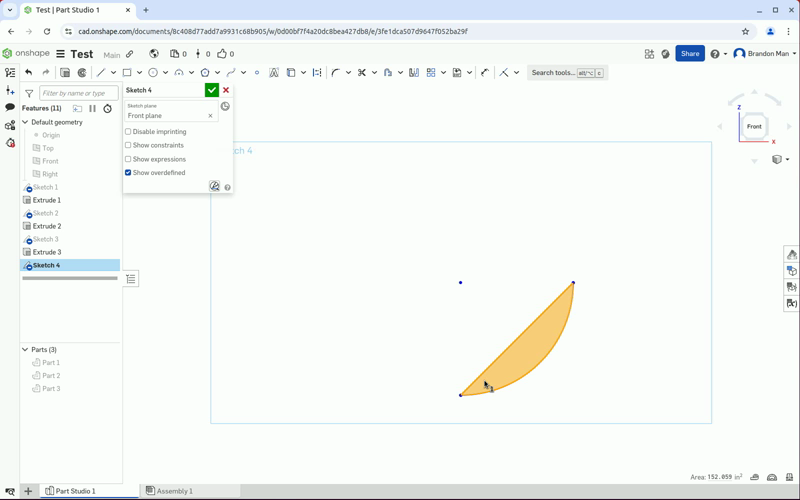
mouse_move(73, 352)
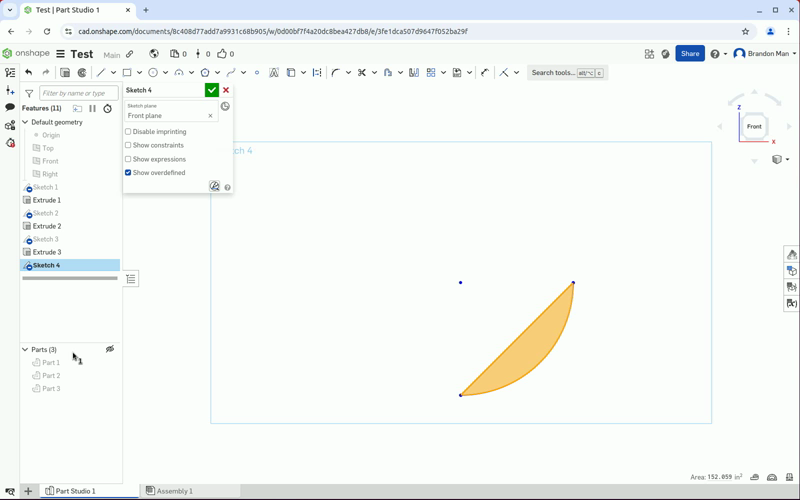
key(shift+y)
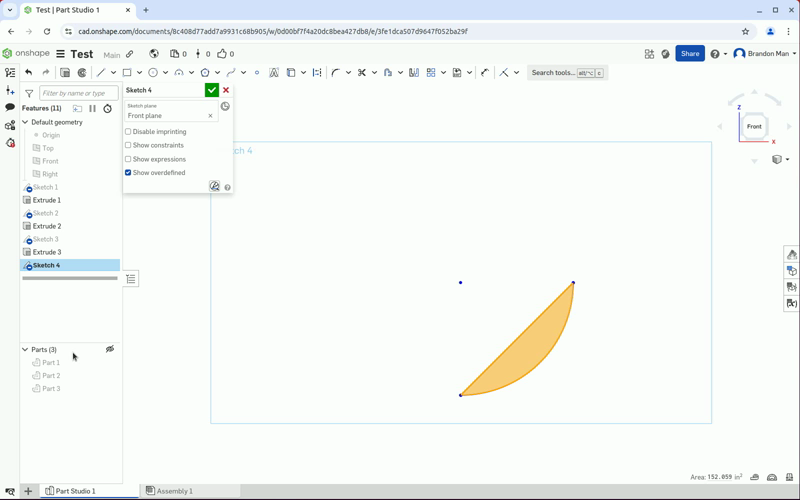
key(shift+e)
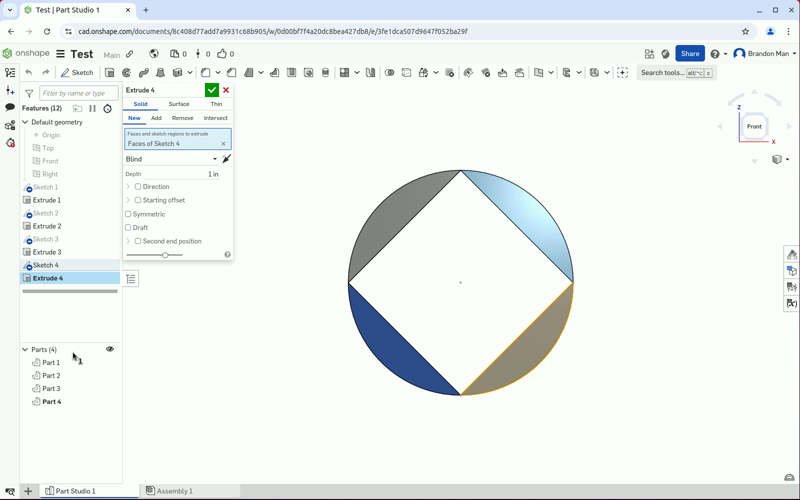
mouse_move(143, 106)
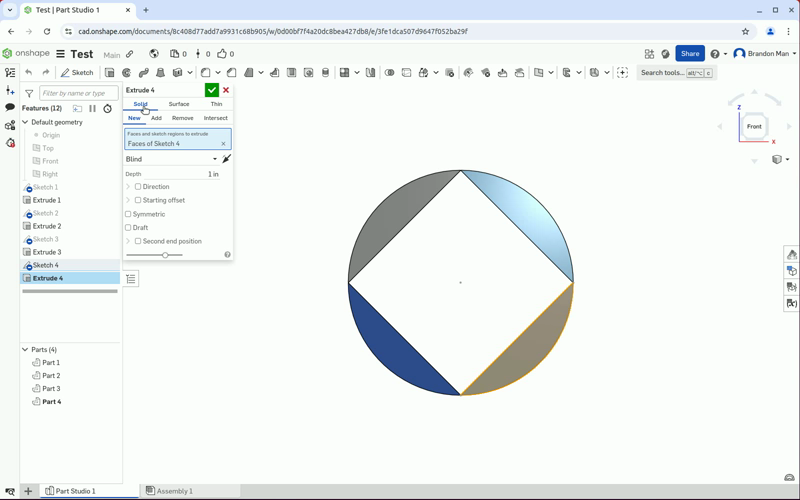
click(143, 106)
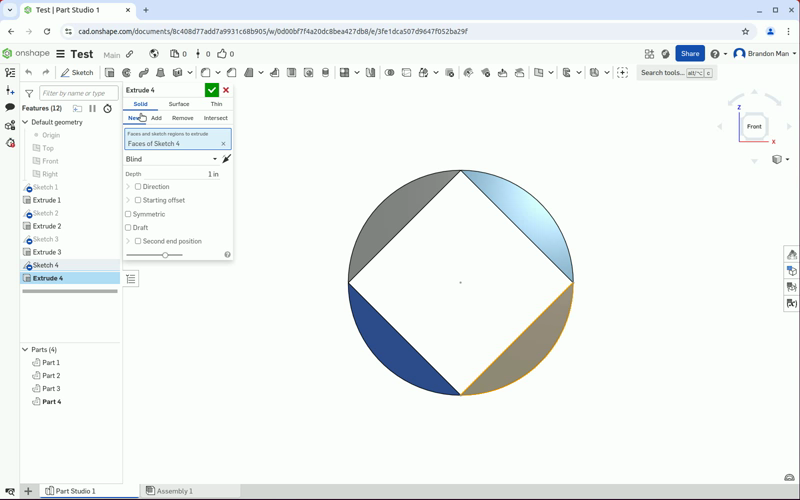
mouse_move(137, 120)
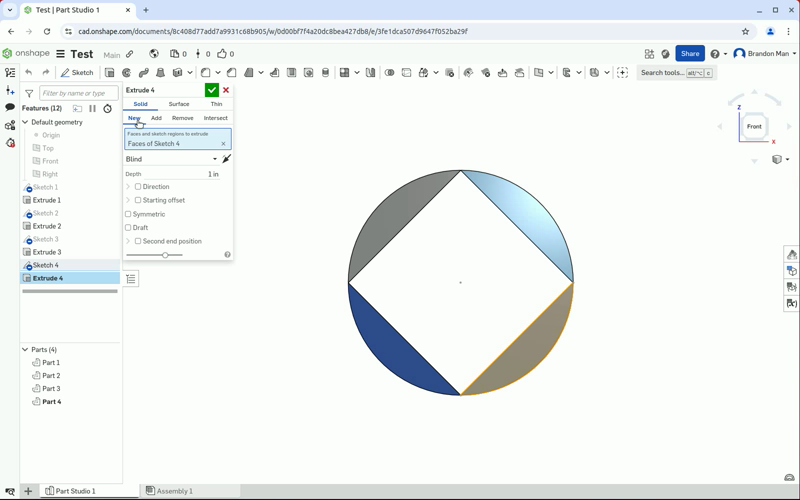
click(137, 120)
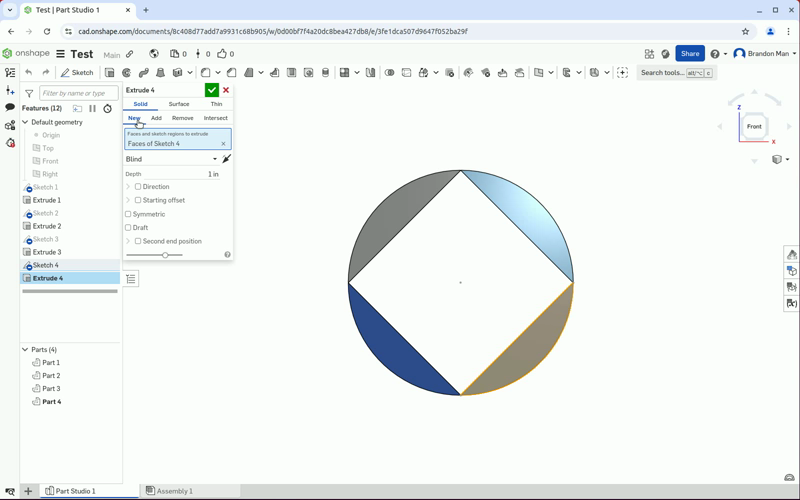
key(tab, 4)
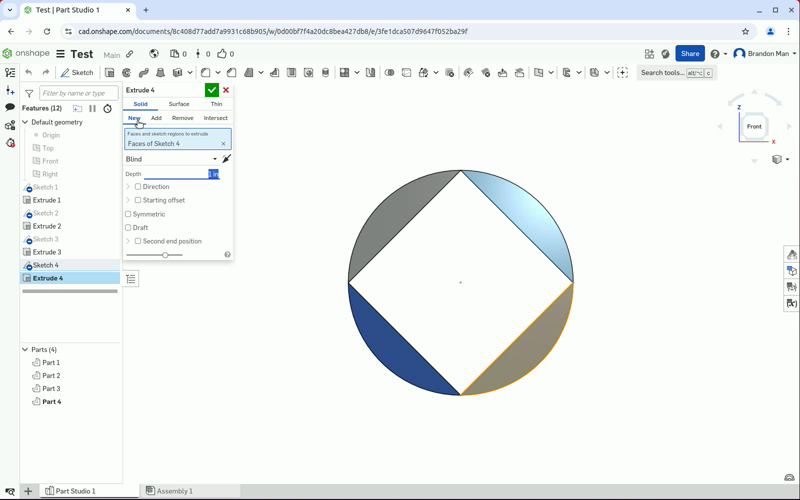
text(12.758)
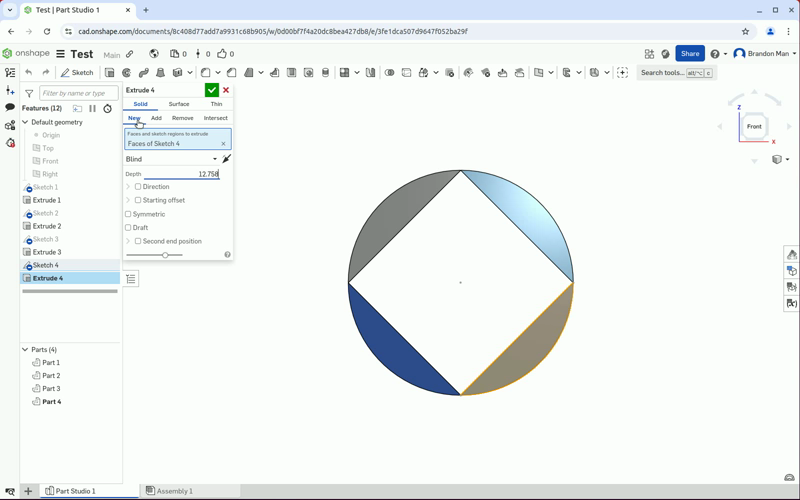
key(enter)
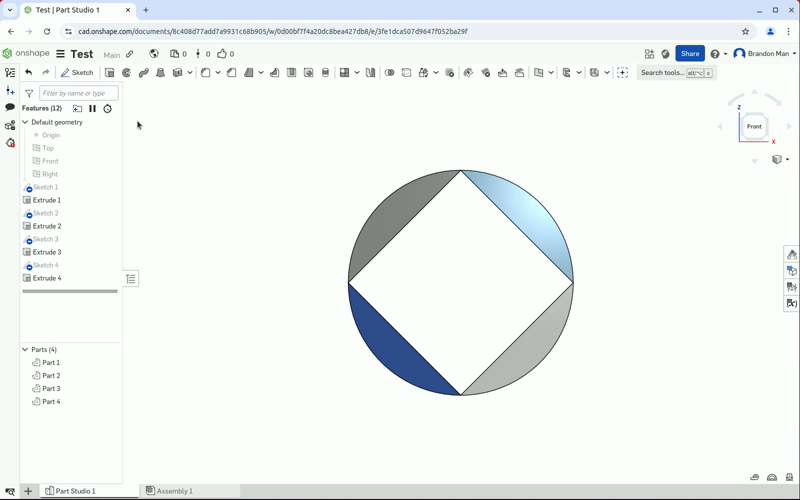
key(shift+h)
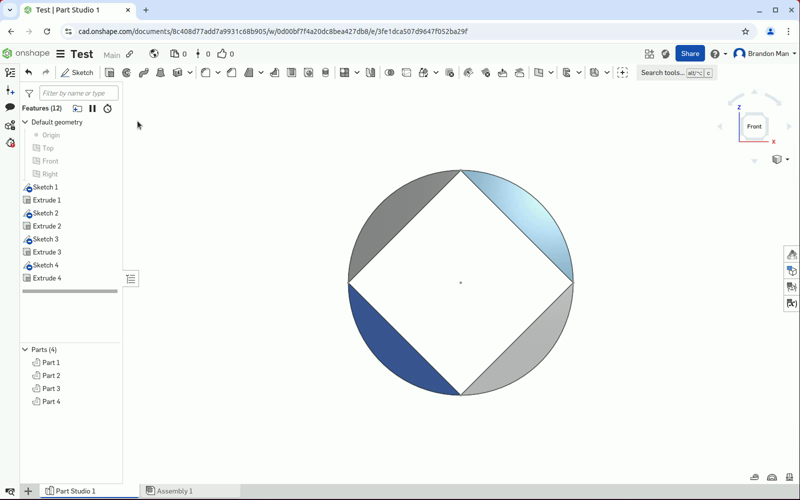
key(shift+h)
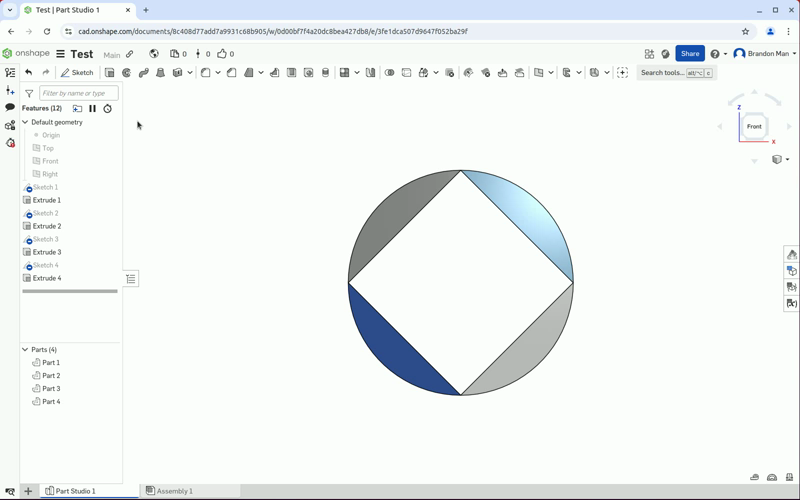
mouse_move(73, 189)
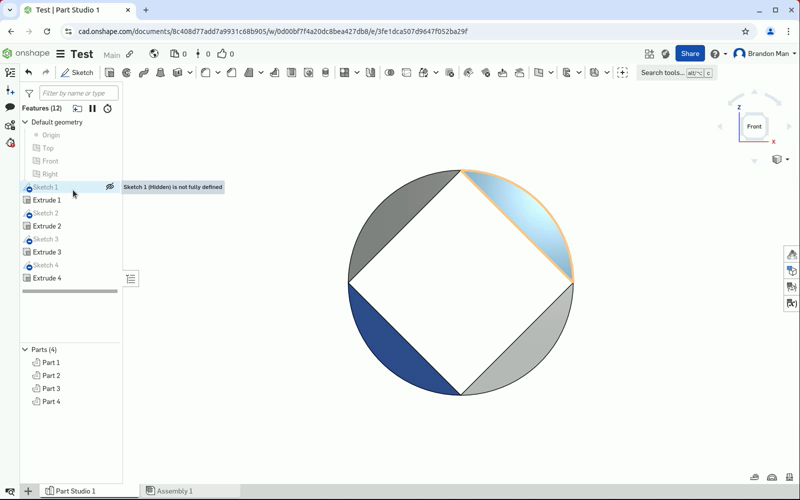
click(73, 189)
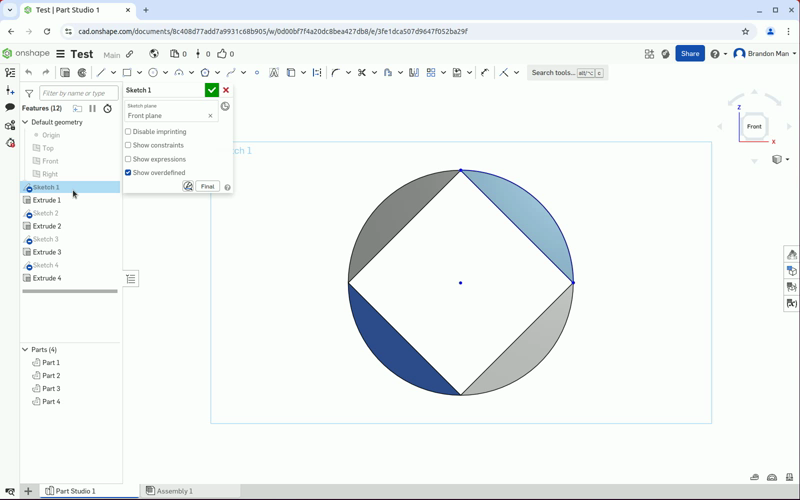
mouse_move(229, 92)
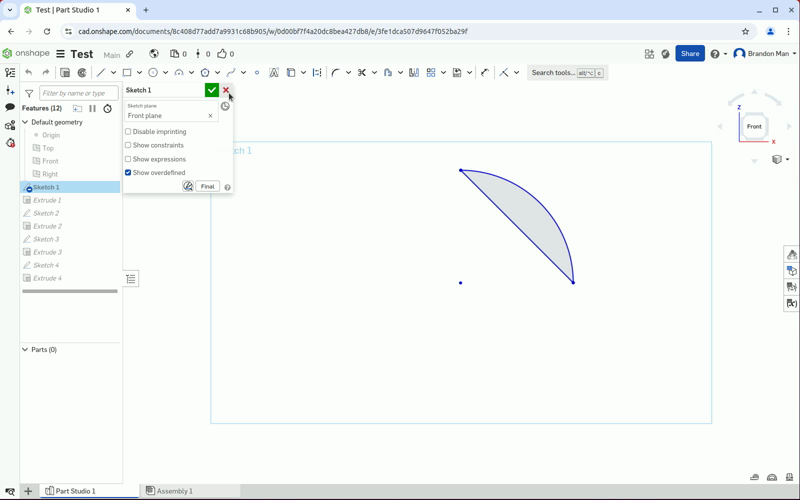
click(229, 92)
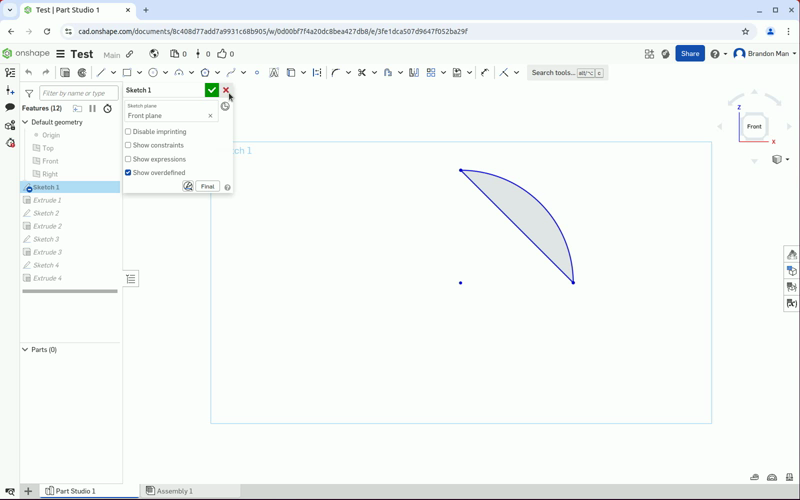
key(shift+s)
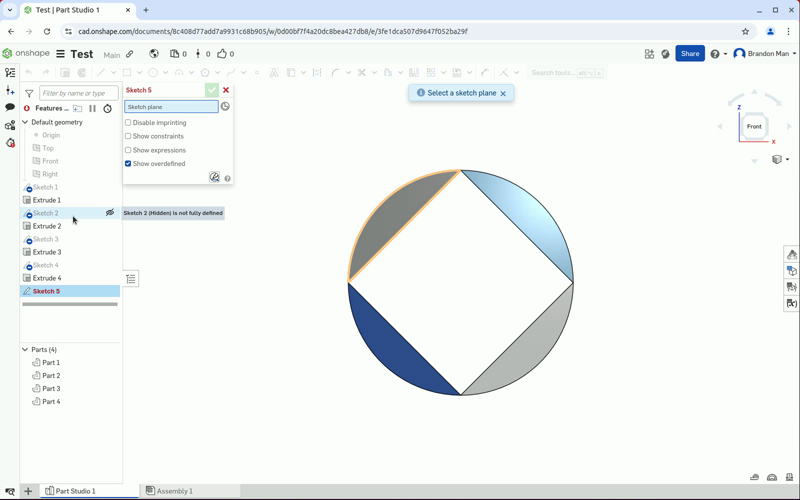
scroll(3)
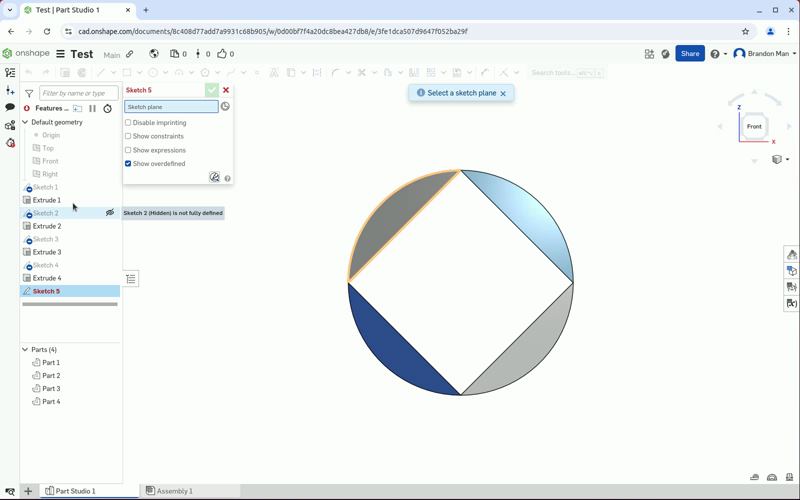
mouse_move(73, 163)
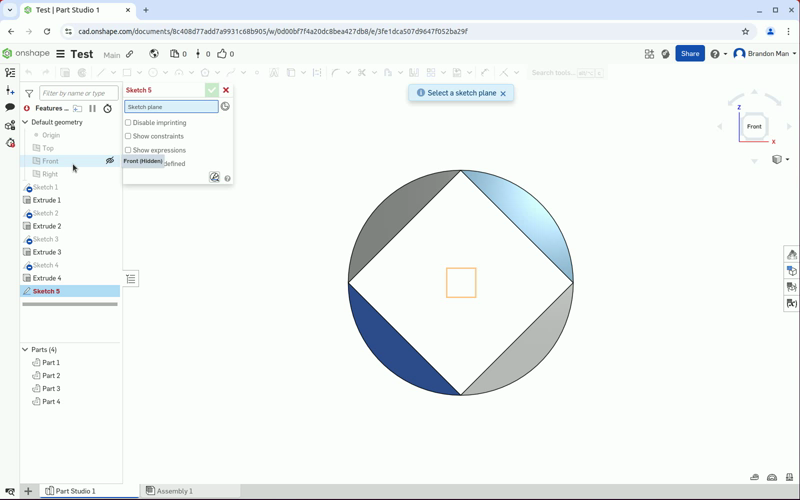
click(73, 163)
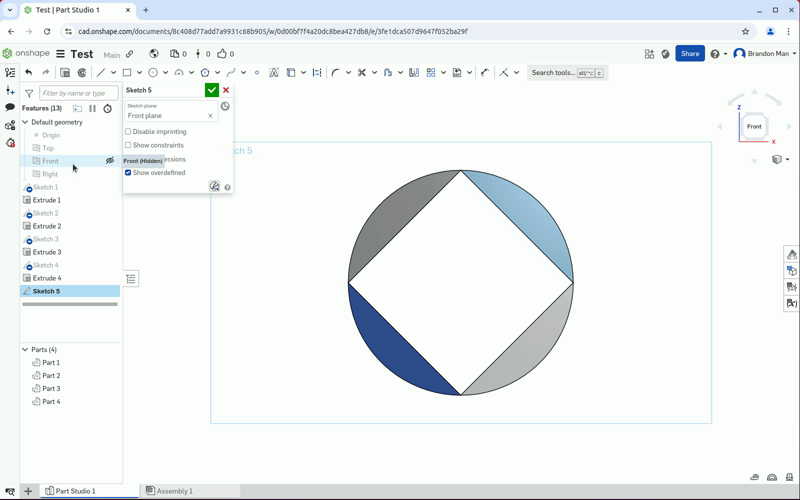
mouse_move(73, 352)
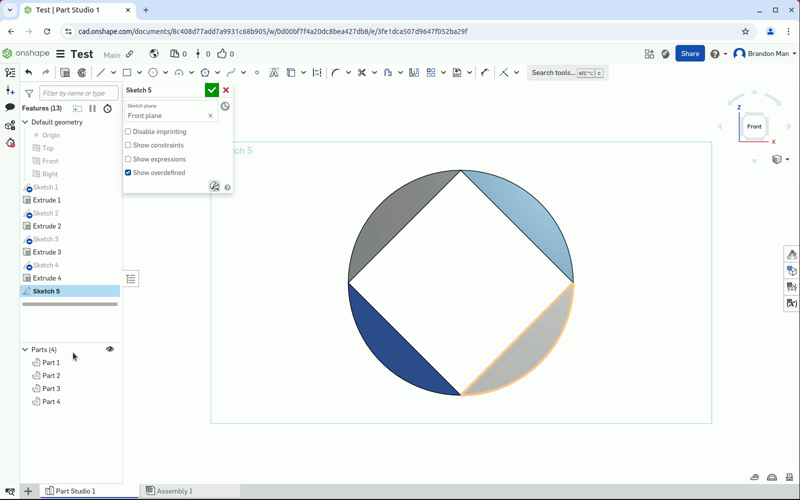
key(y)
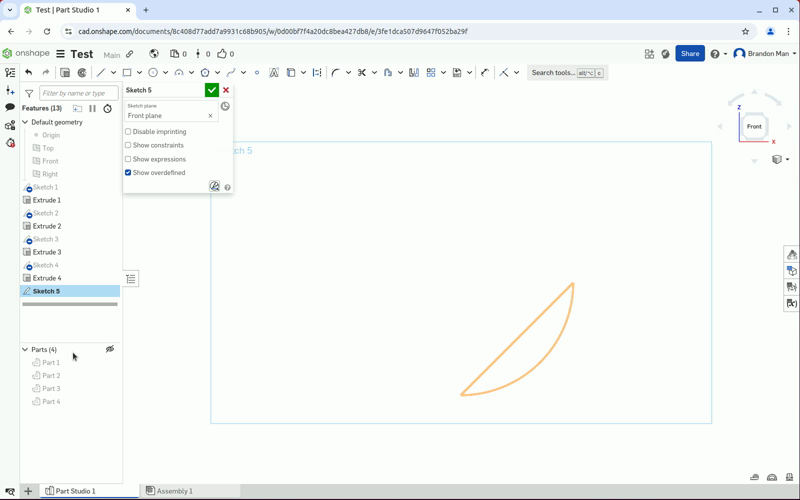
key(l)
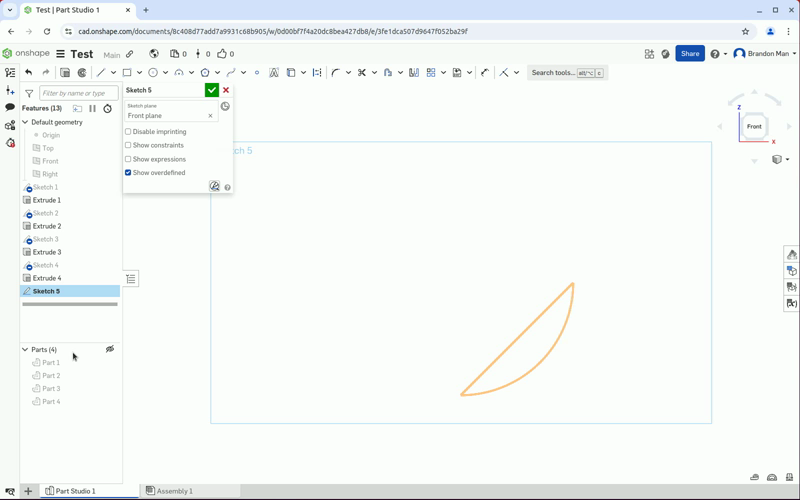
key_down(shift)
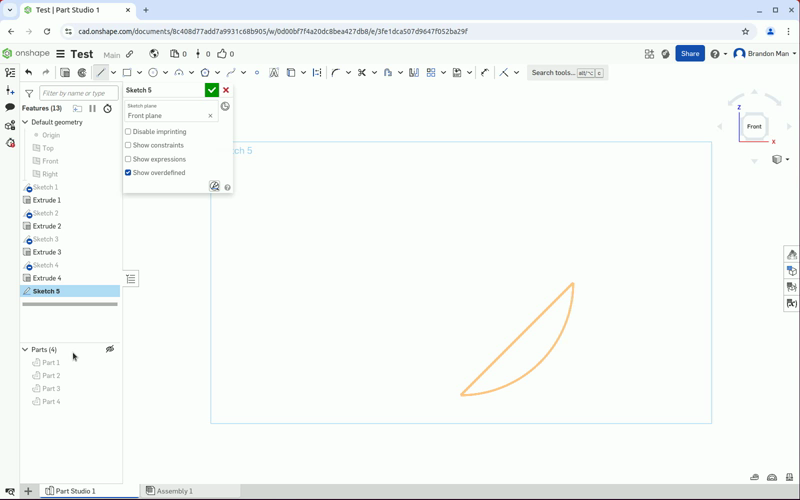
mouse_move(348, 282)
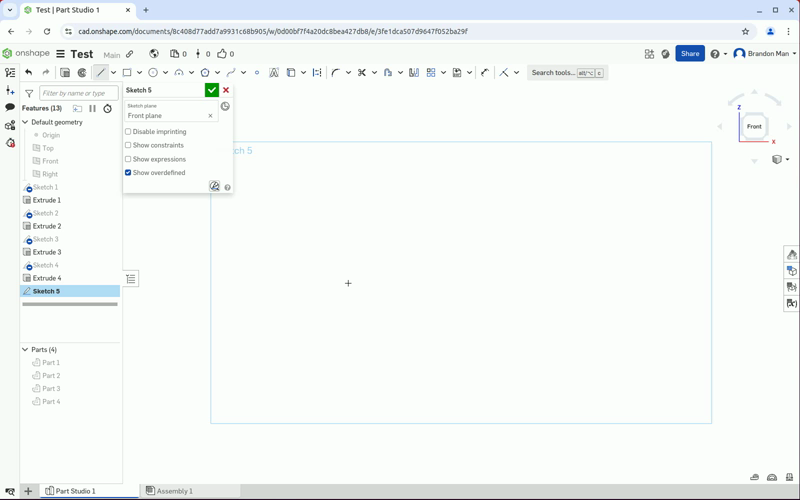
click(348, 282)
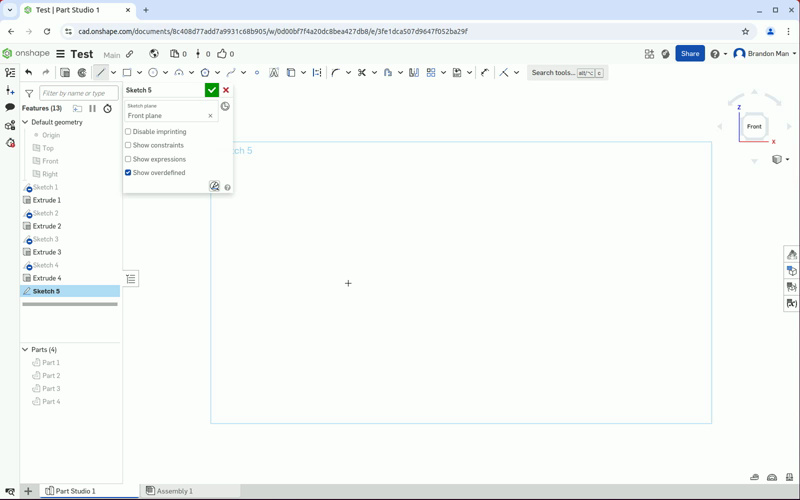
key_up(shift)
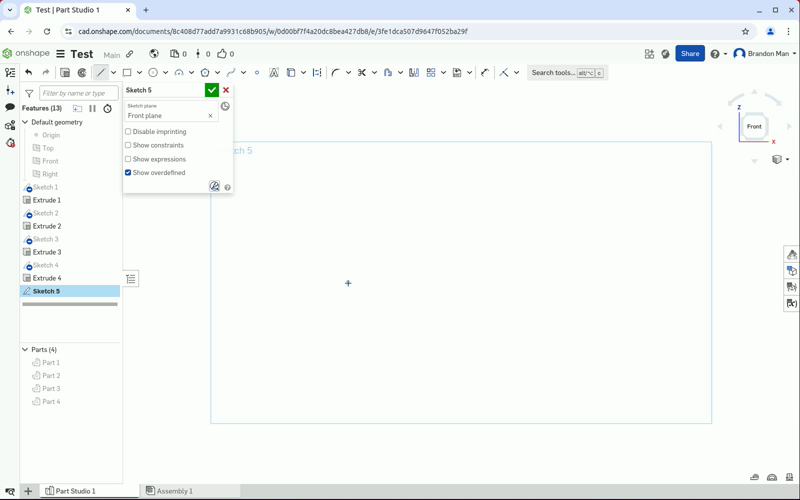
key_down(shift)
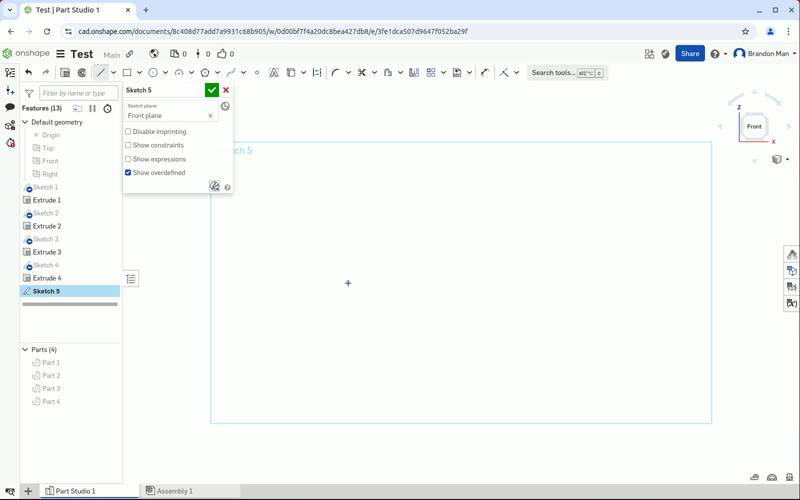
mouse_move(460, 395)
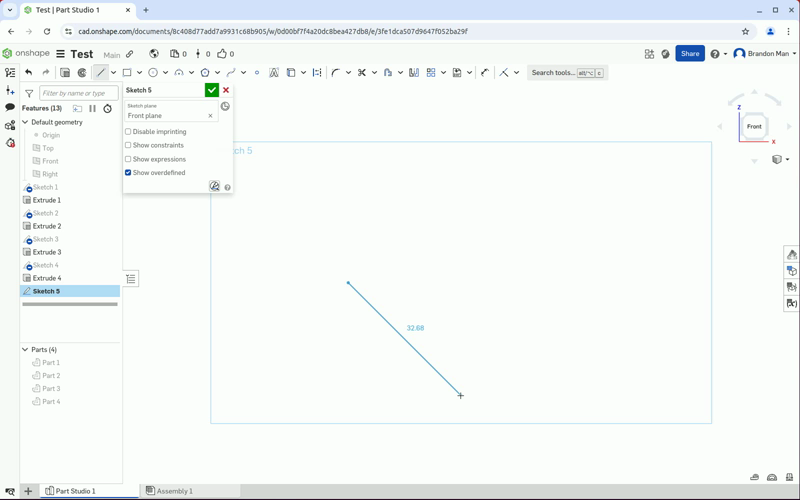
click(460, 395)
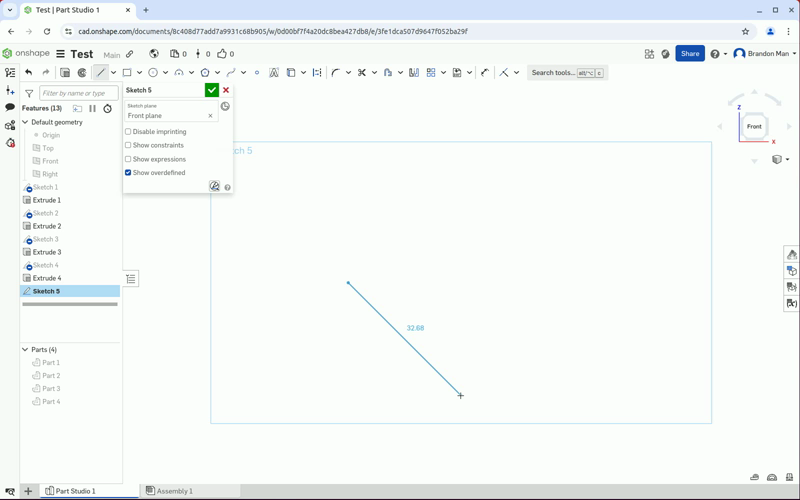
key_up(shift)
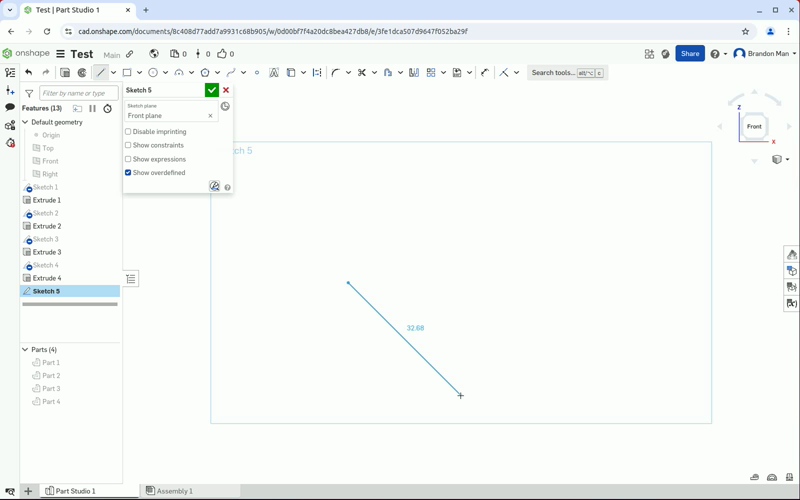
key_down(shift)
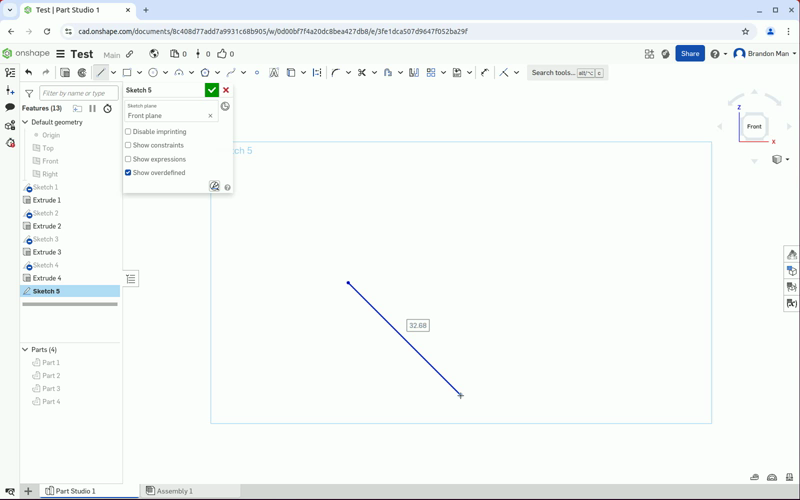
mouse_move(490, 395)
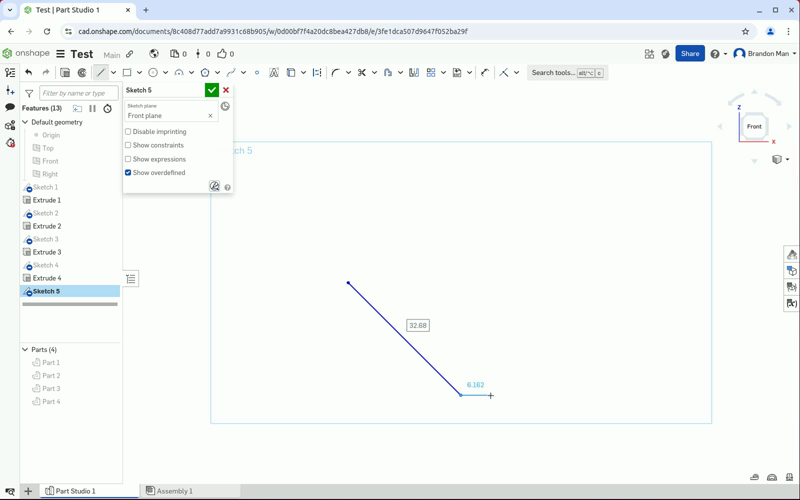
mouse_move(460, 345)
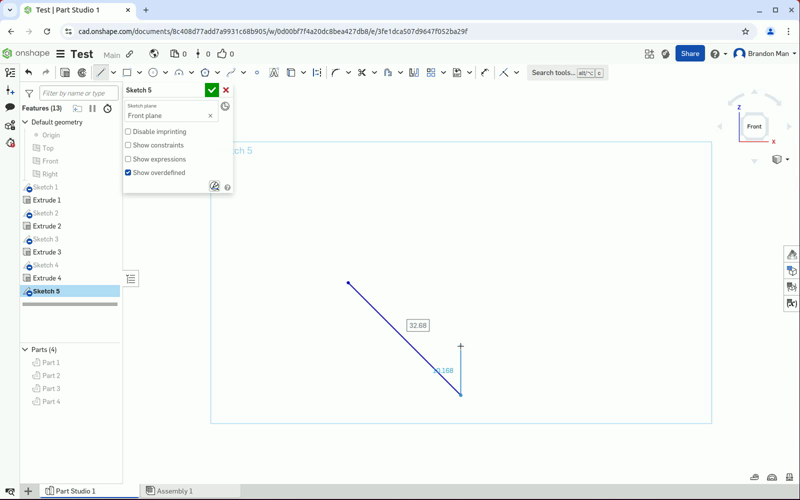
click(460, 345)
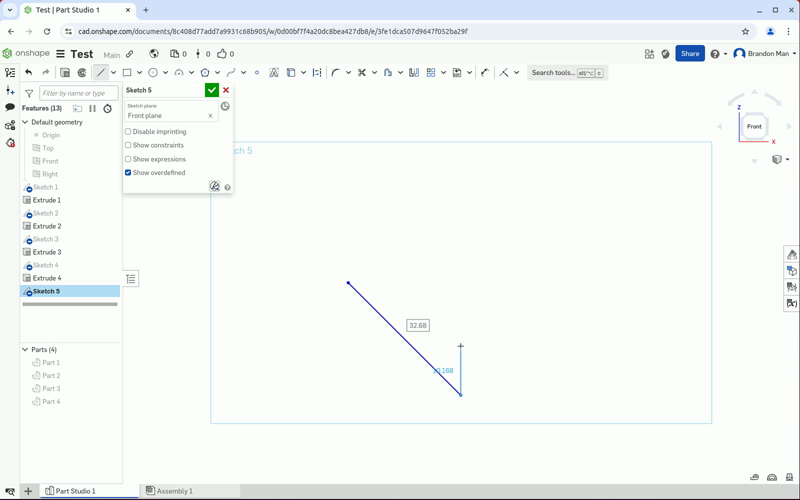
key_up(shift)
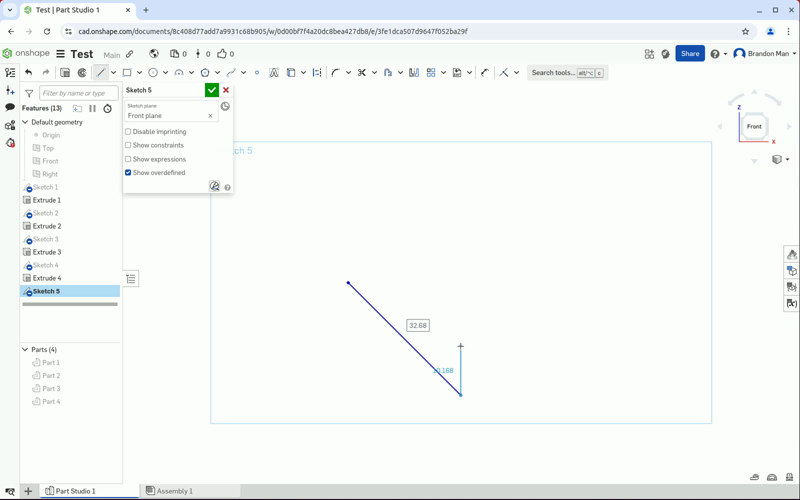
key(esc)
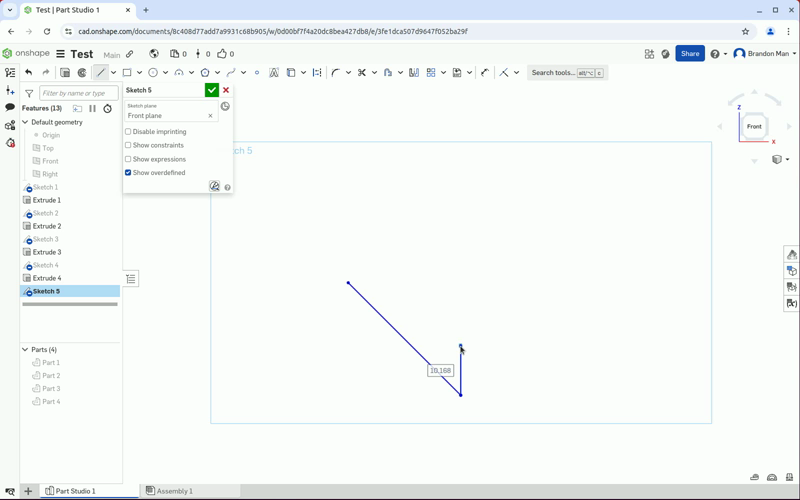
key(a)
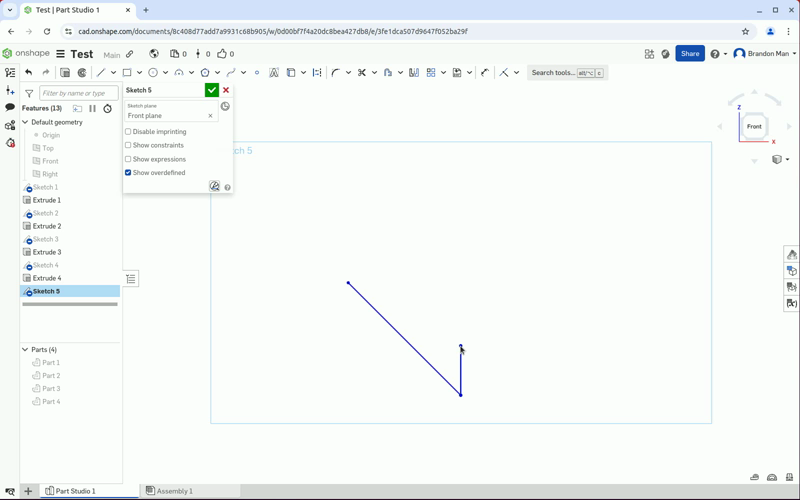
mouse_move(460, 345)
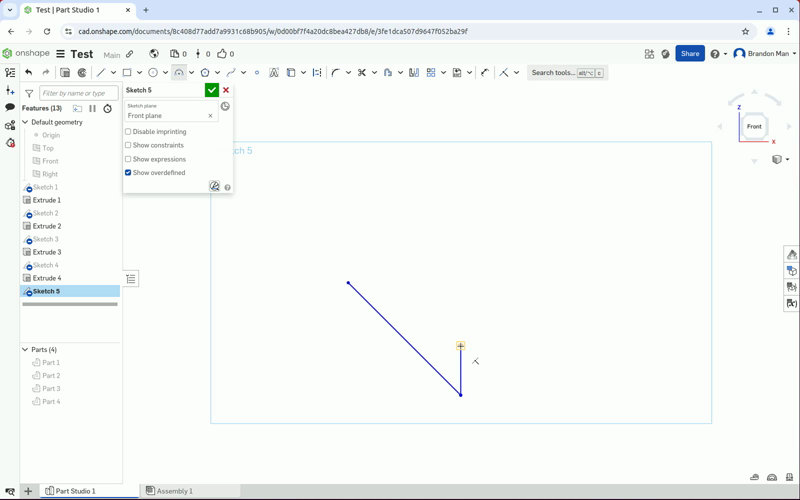
click(460, 345)
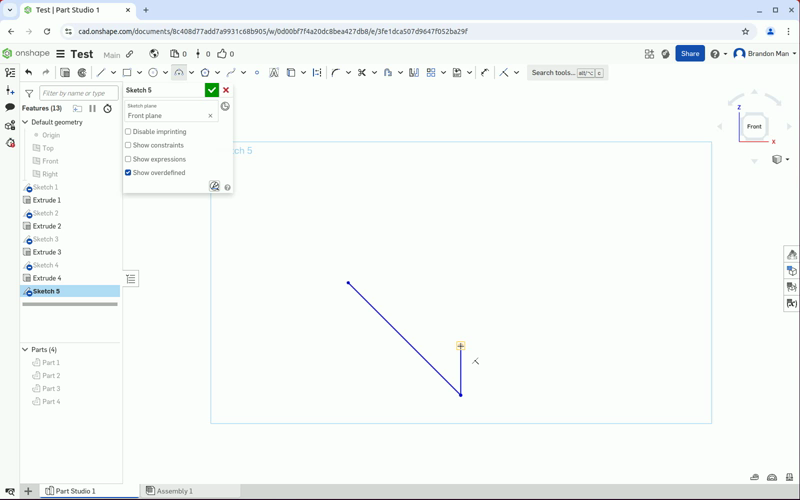
key_down(shift)
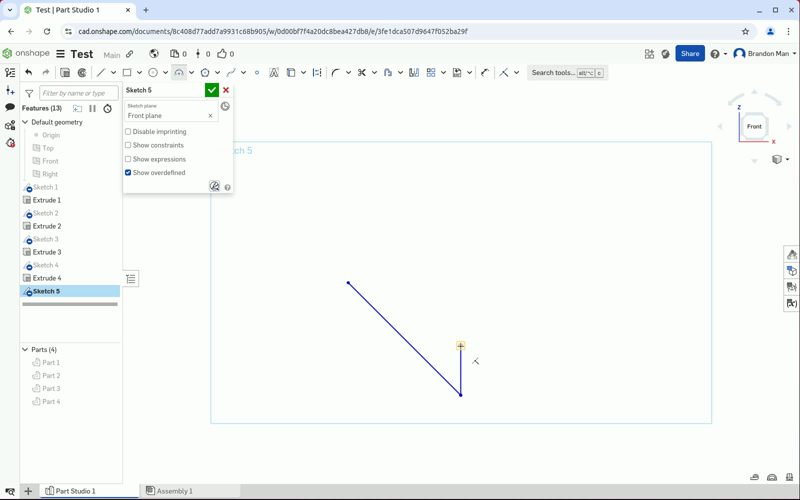
mouse_move(460, 220)
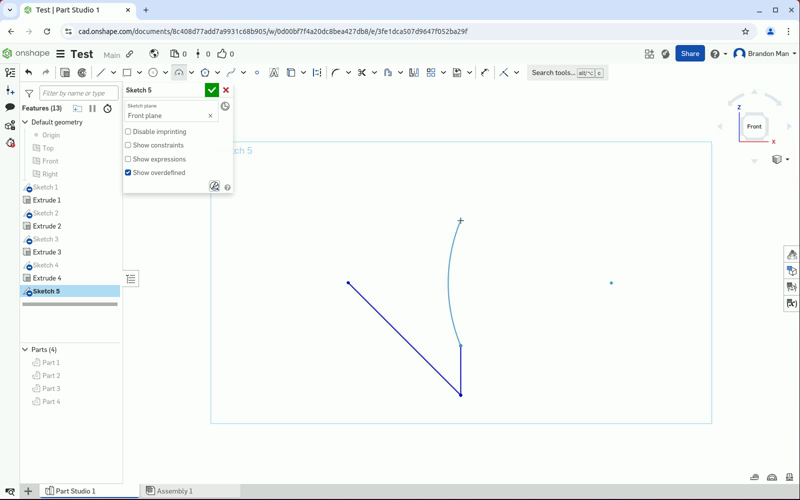
click(460, 220)
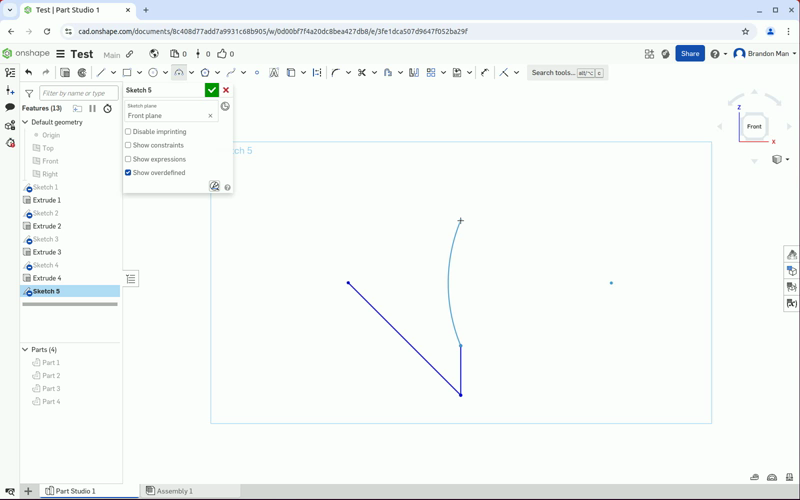
mouse_move(398, 282)
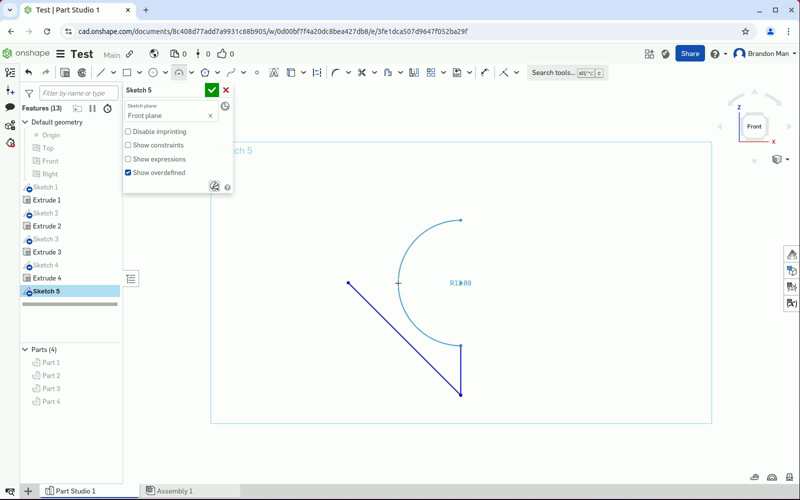
click(398, 282)
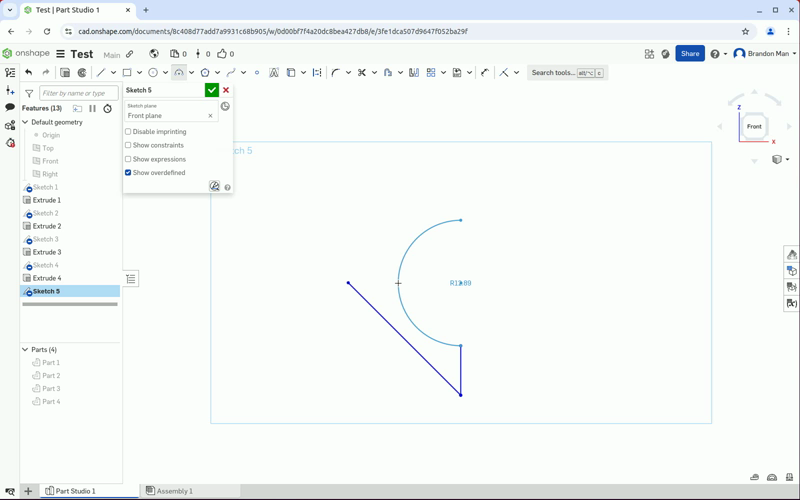
key_up(shift)
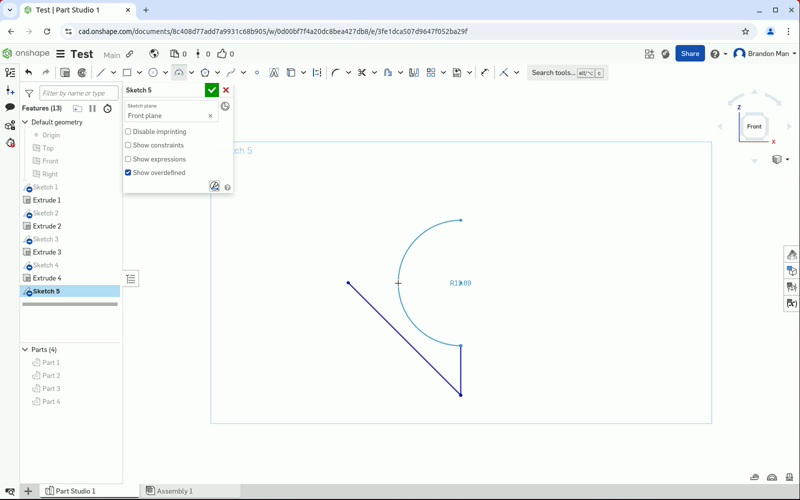
key(esc)
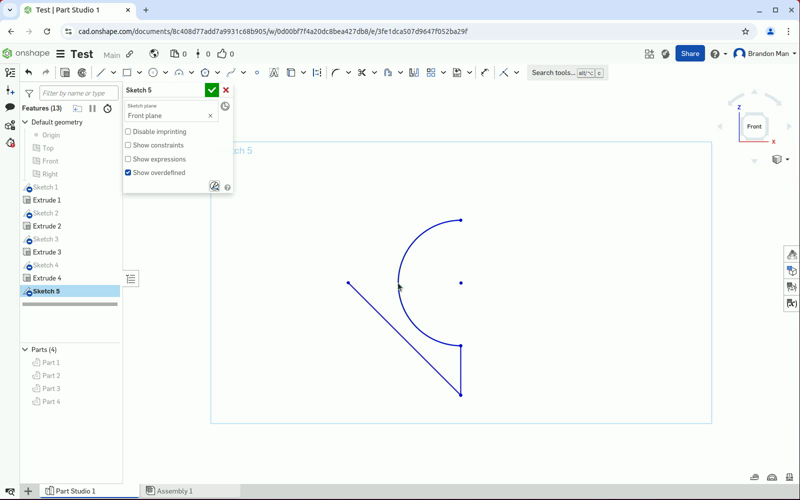
key(l)
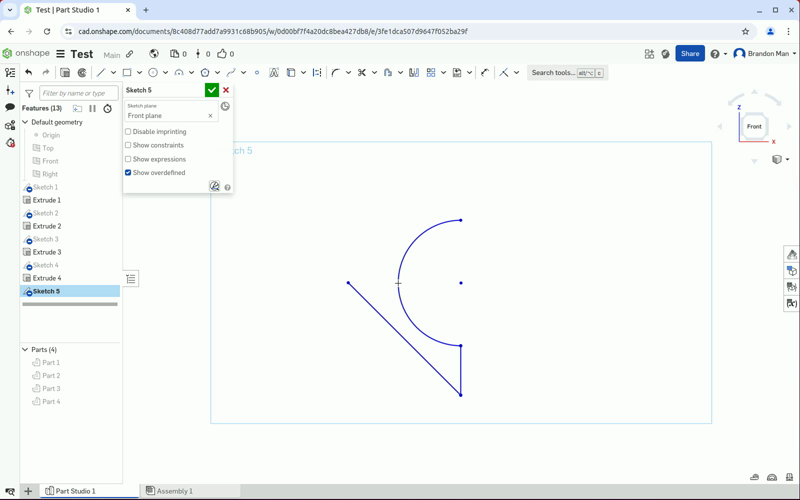
mouse_move(460, 220)
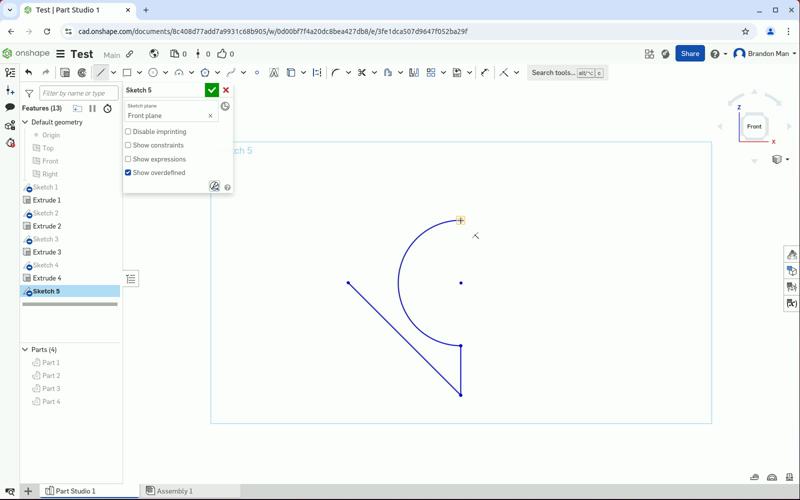
click(460, 220)
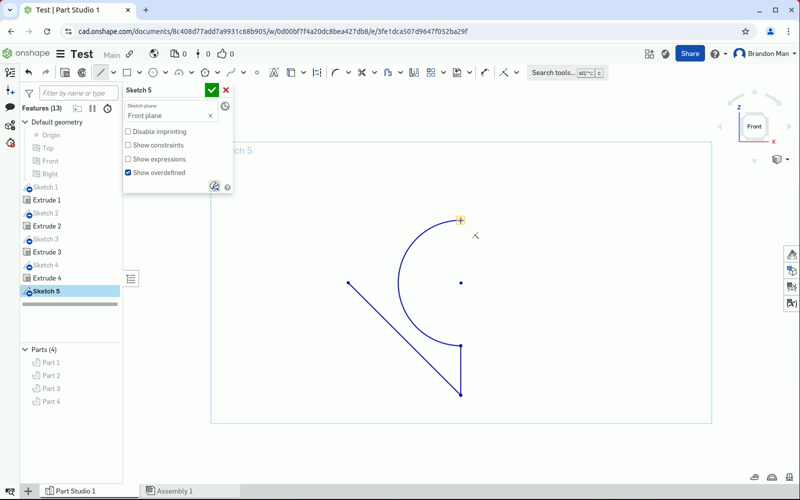
key_down(shift)
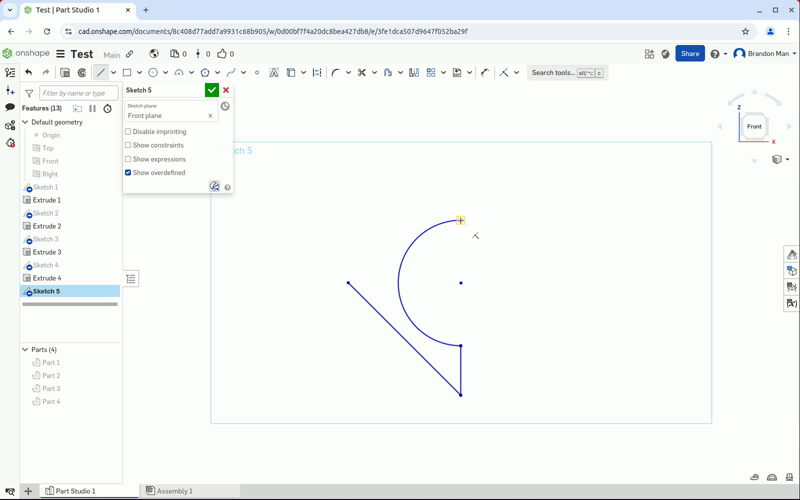
mouse_move(490, 220)
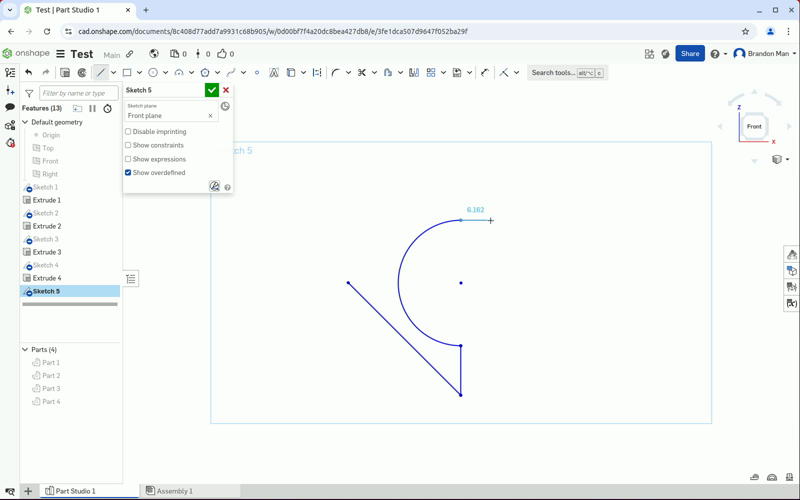
mouse_move(460, 170)
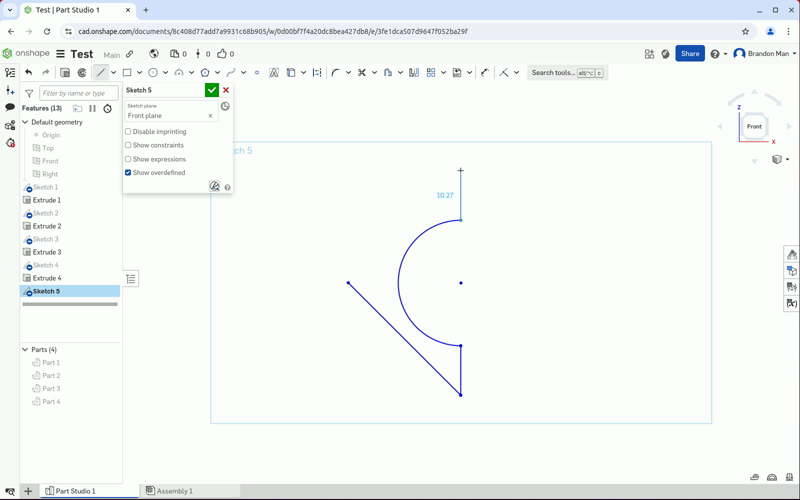
click(460, 170)
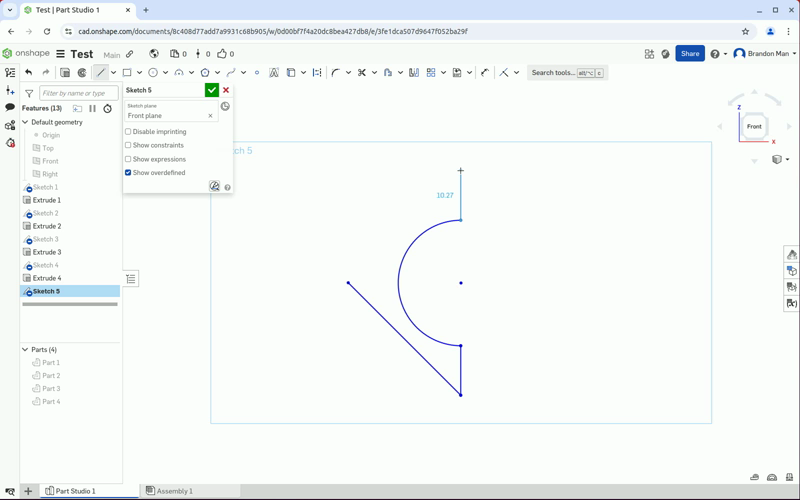
key_up(shift)
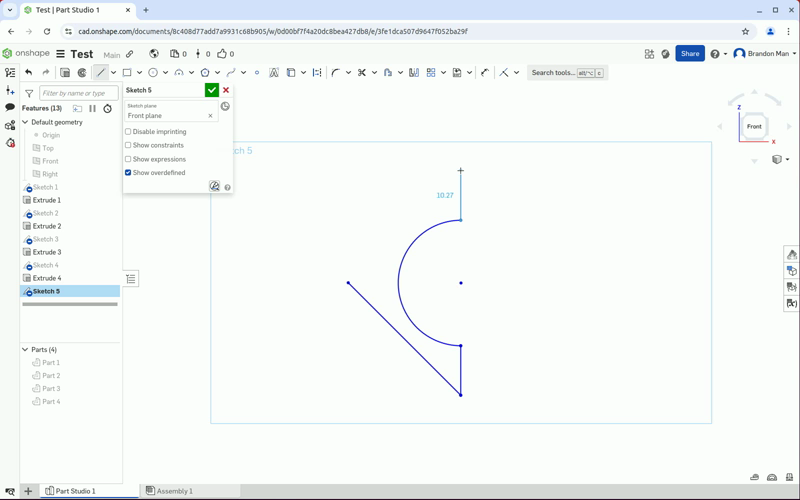
key_down(shift)
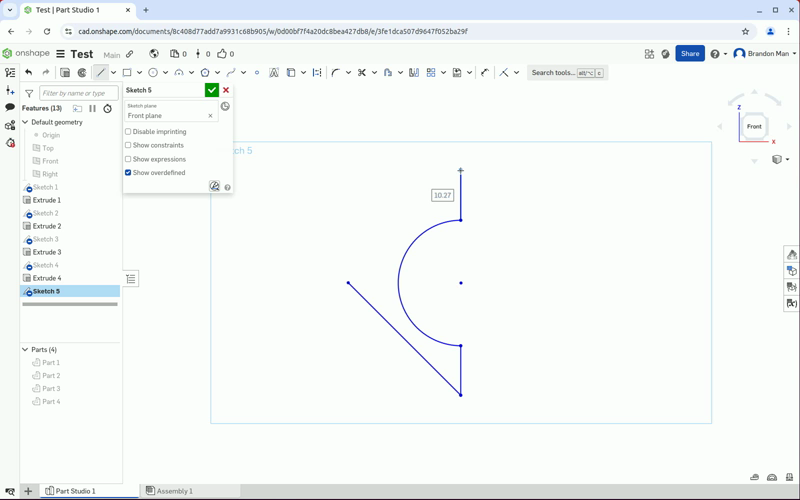
mouse_move(348, 282)
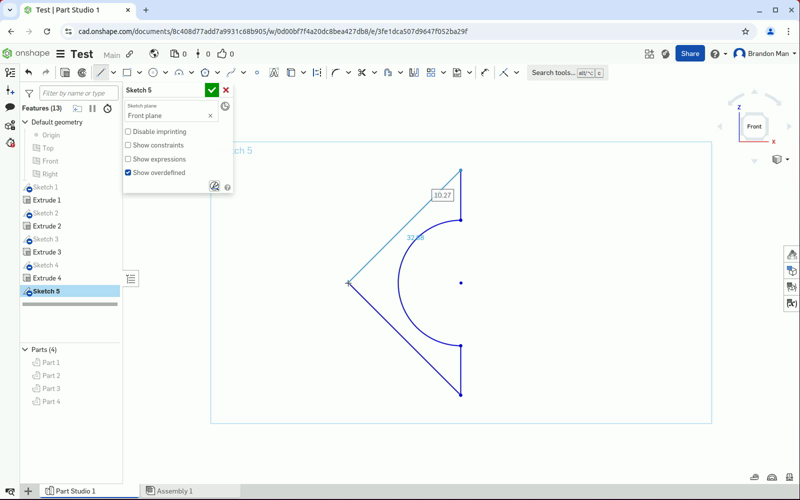
key_up(shift)
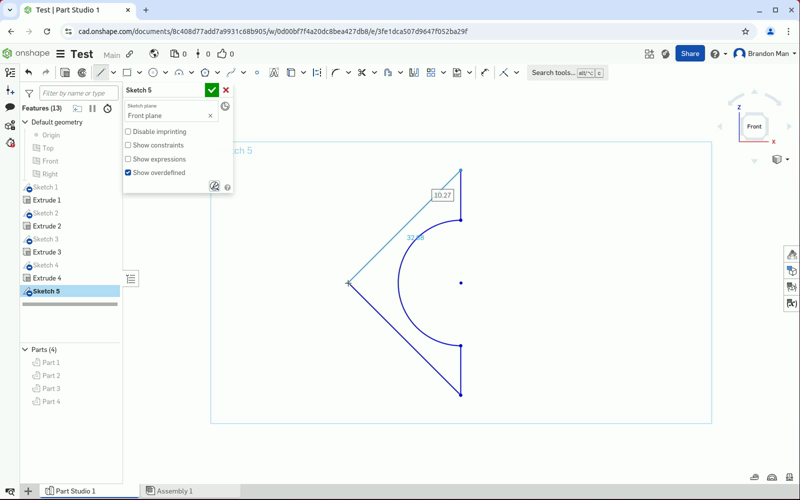
click(348, 282)
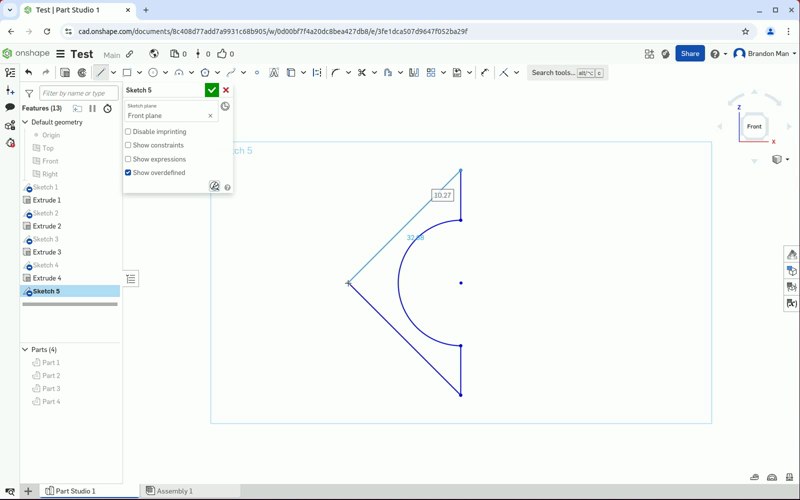
key(esc)
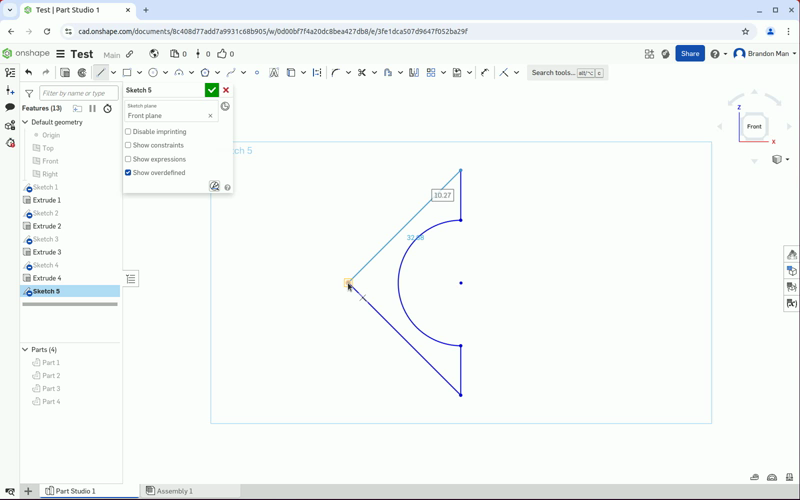
mouse_move(448, 246)
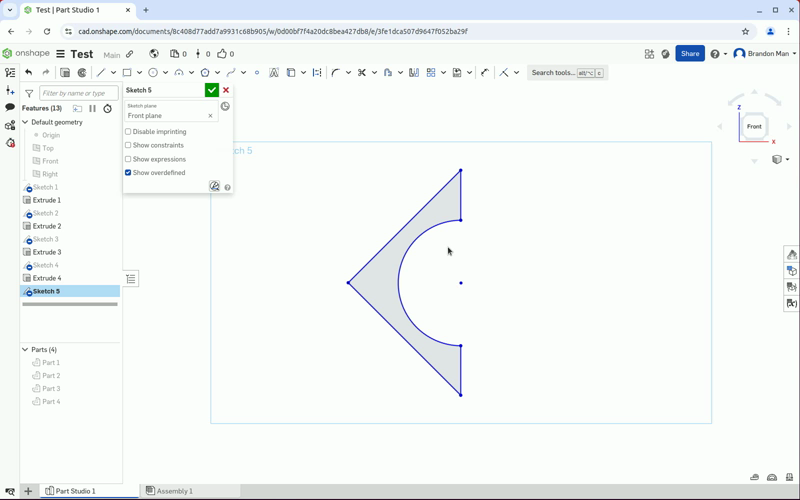
scroll(6)
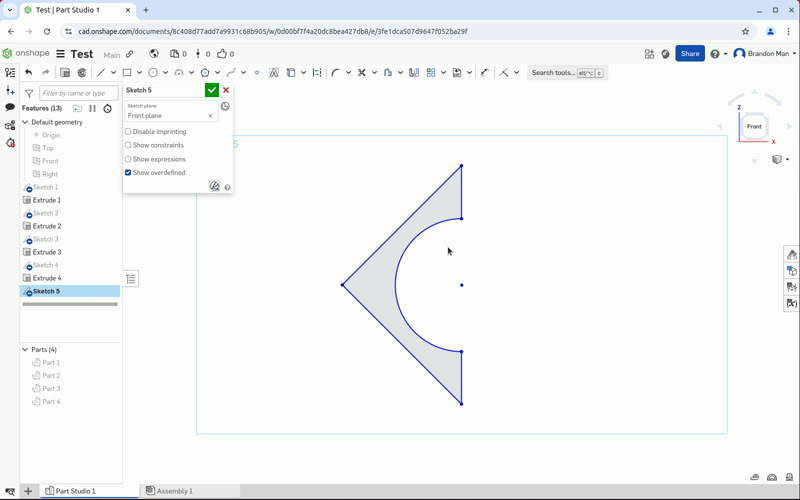
scroll(6)
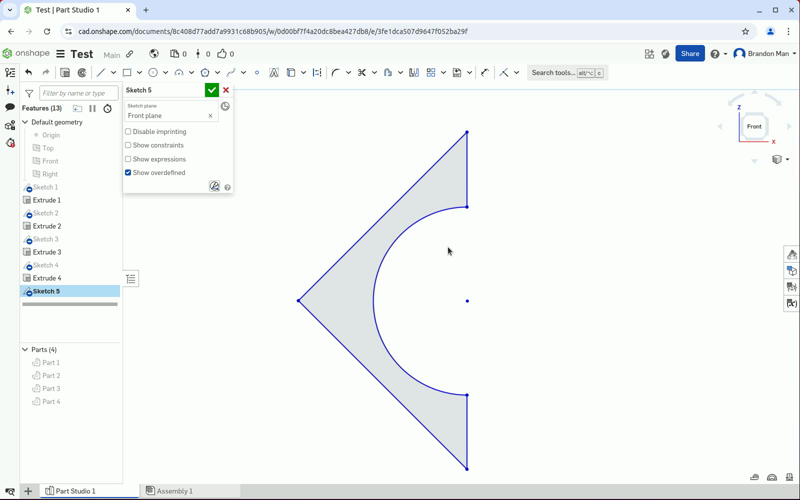
scroll(6)
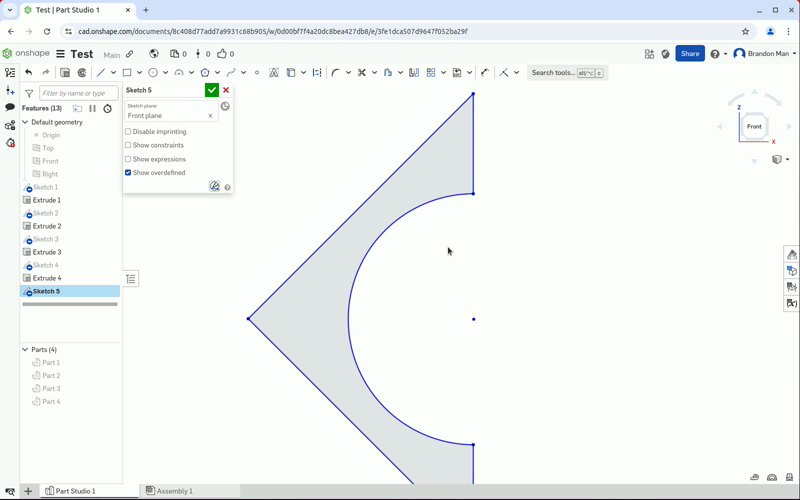
scroll(6)
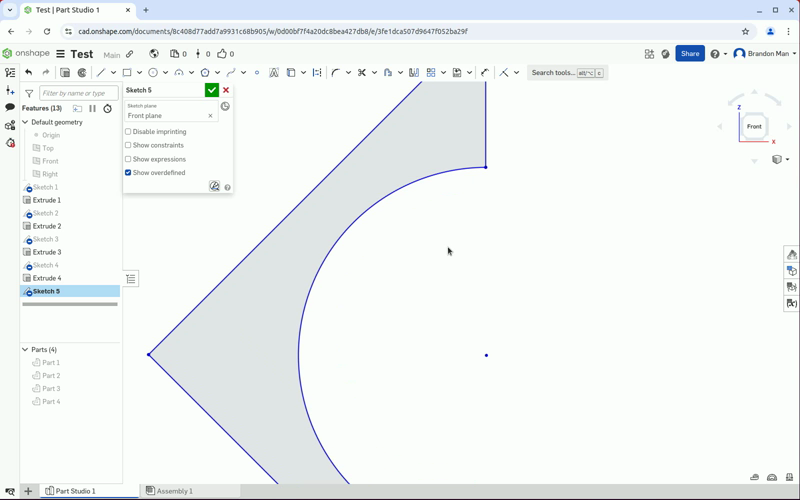
scroll(6)
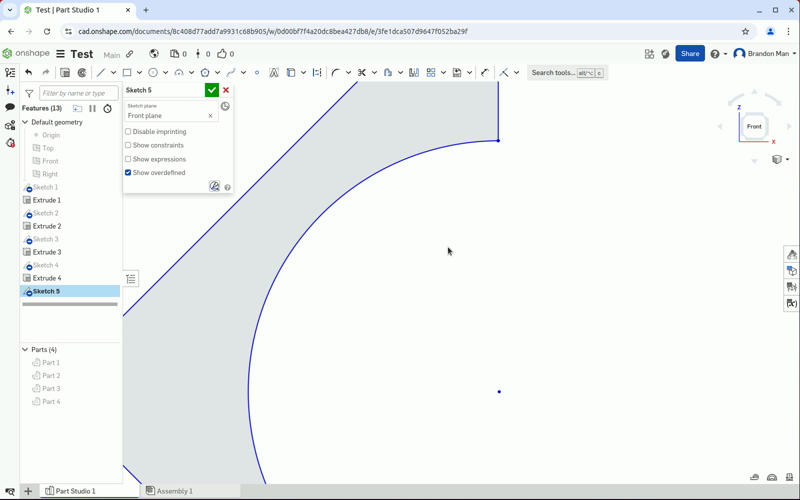
scroll(6)
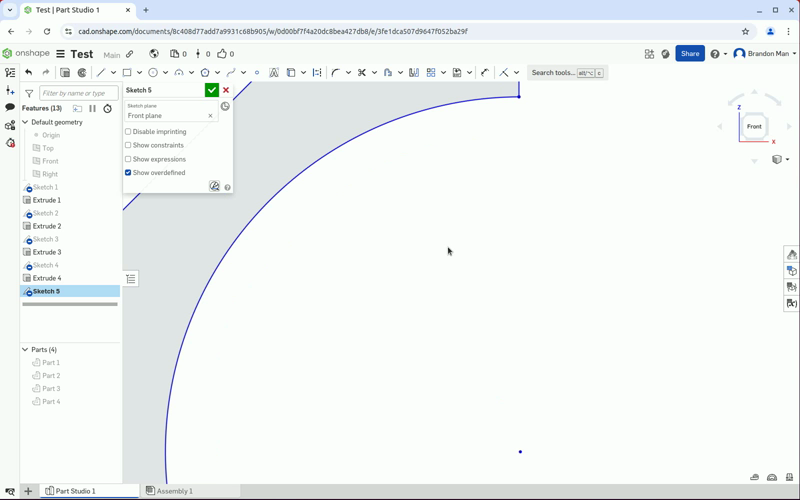
scroll(6)
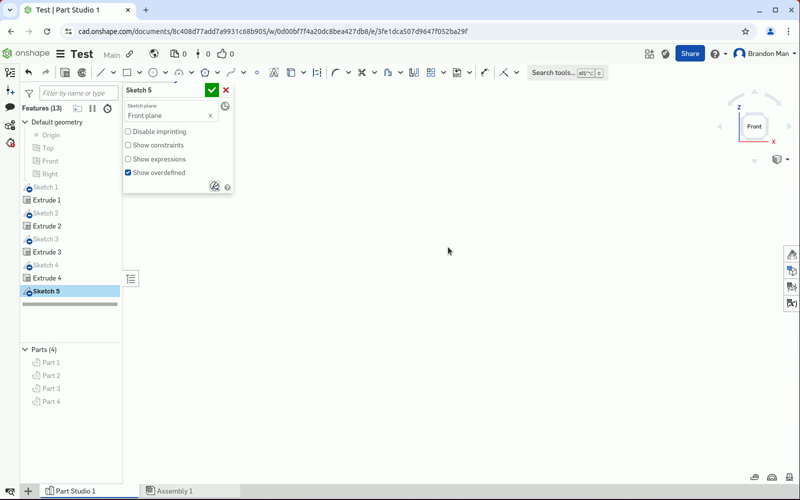
click(448, 246)
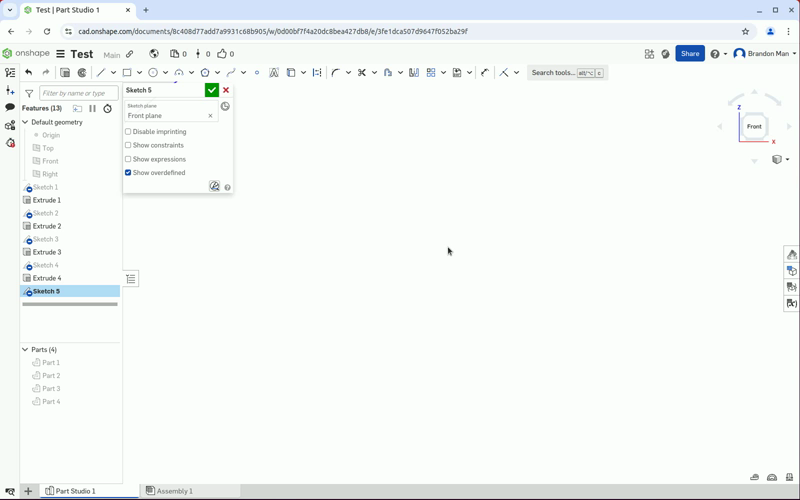
scroll(-6)
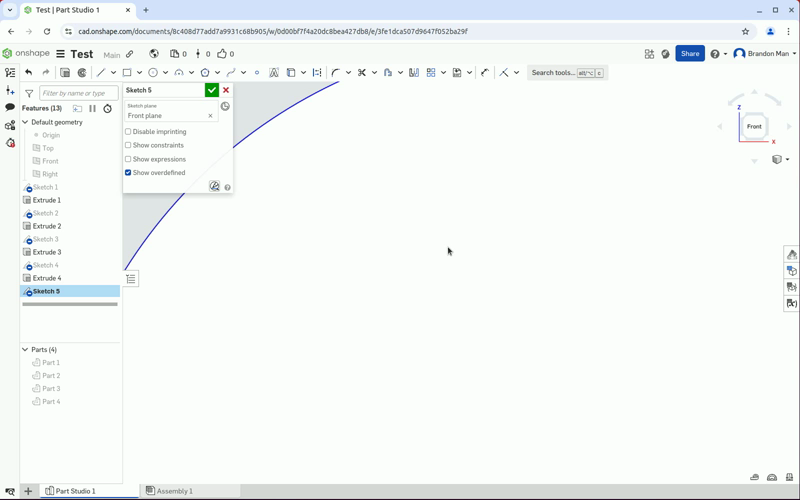
scroll(-6)
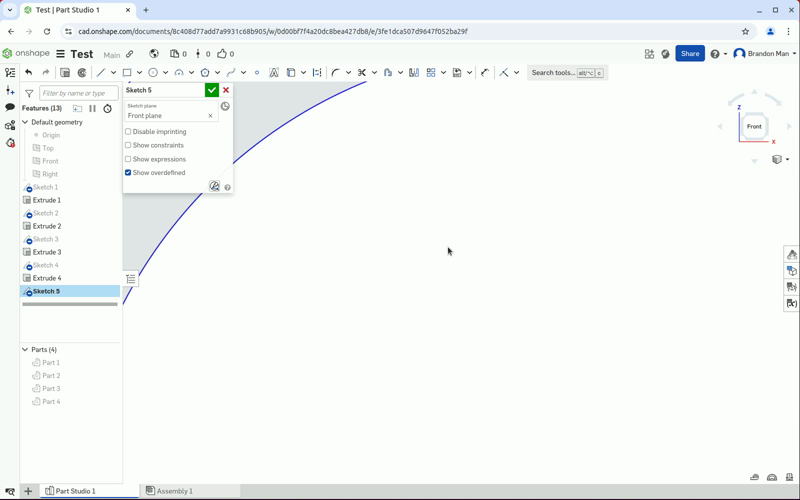
scroll(-6)
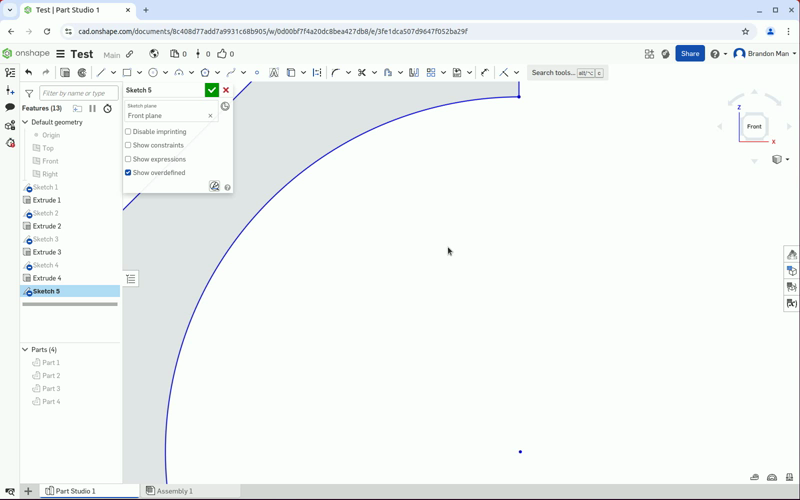
scroll(-6)
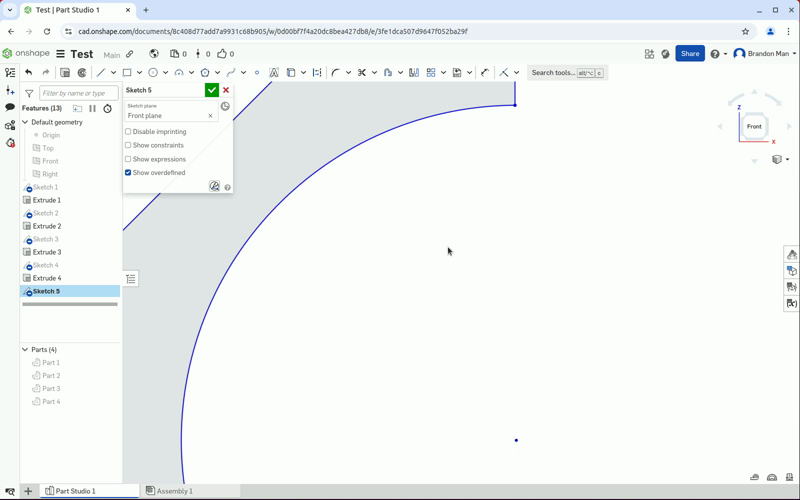
scroll(-6)
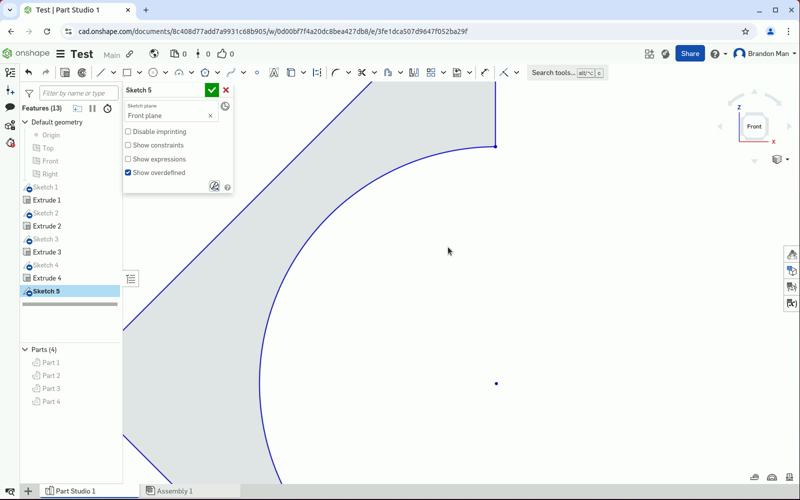
scroll(-6)
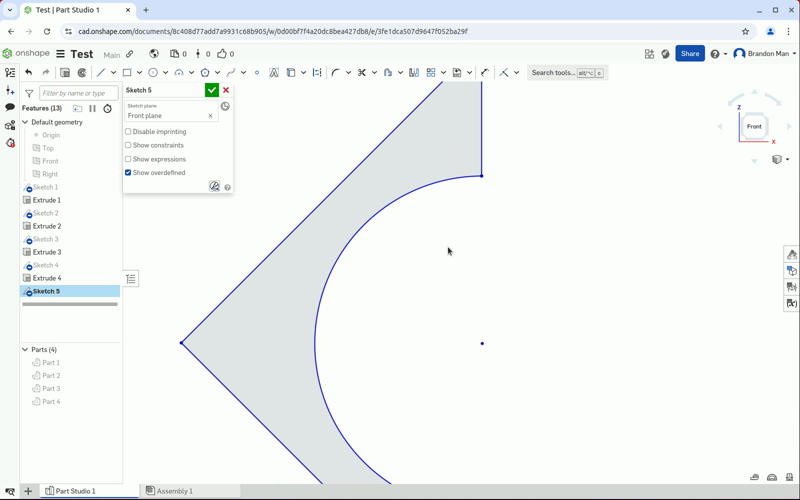
scroll(-6)
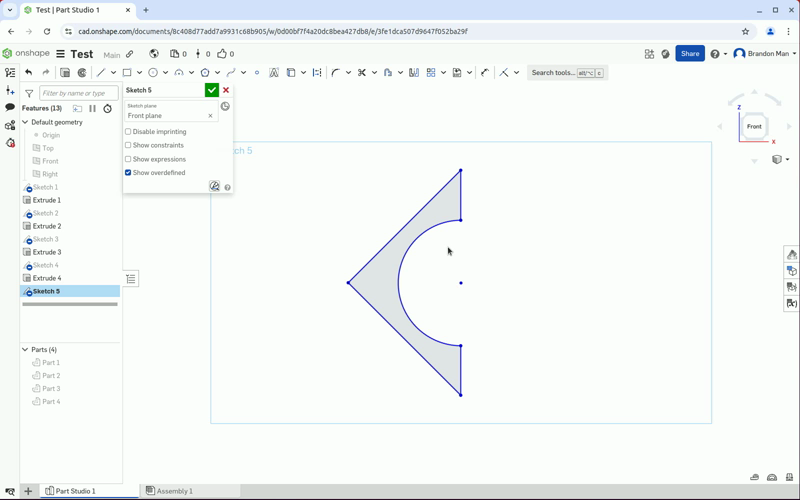
mouse_move(73, 352)
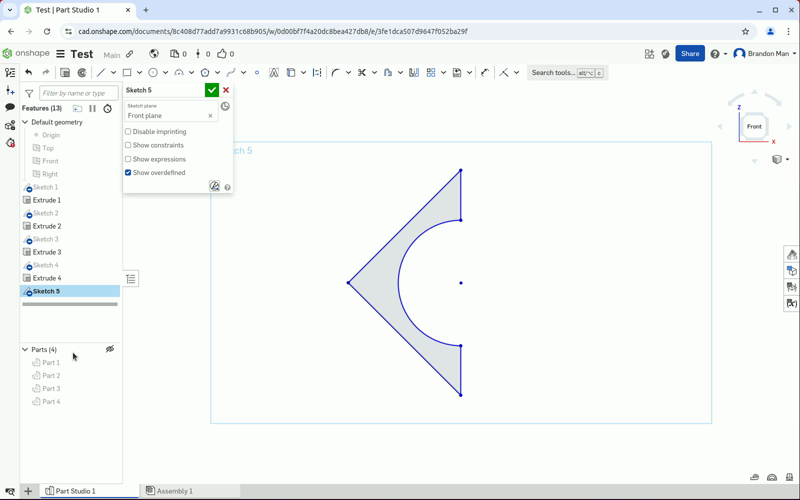
key(shift+y)
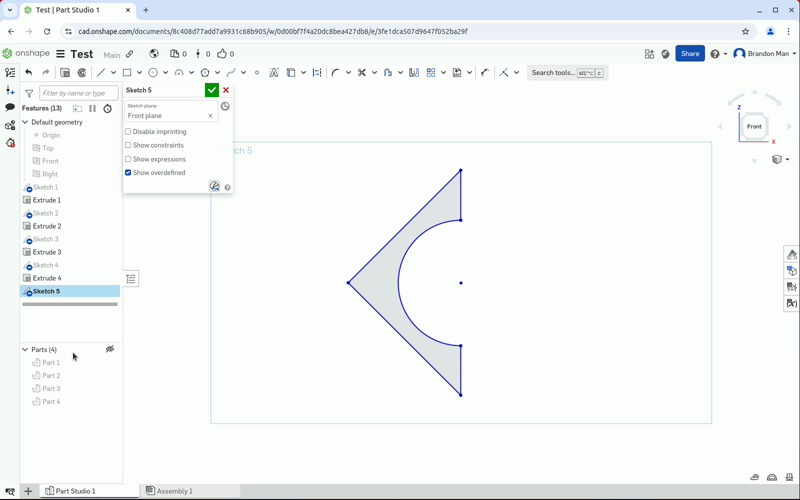
key(shift+e)
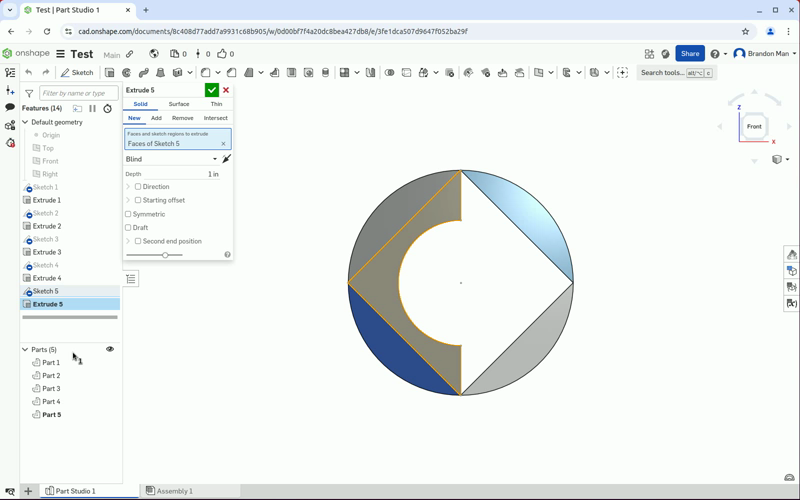
mouse_move(143, 106)
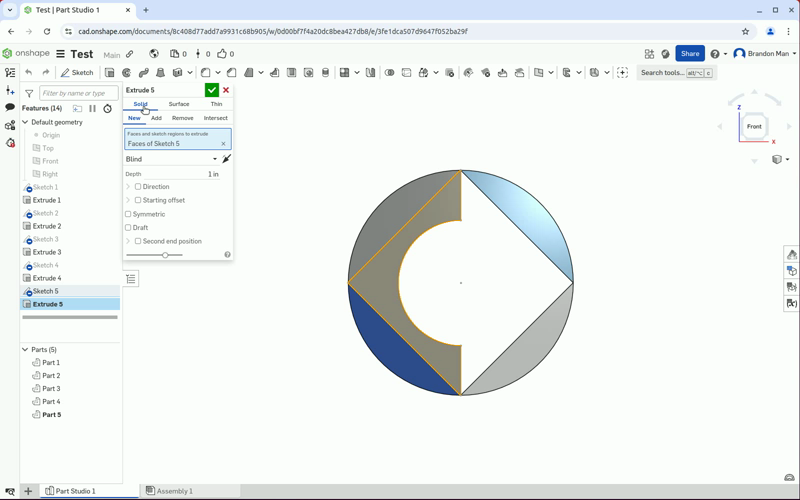
click(143, 106)
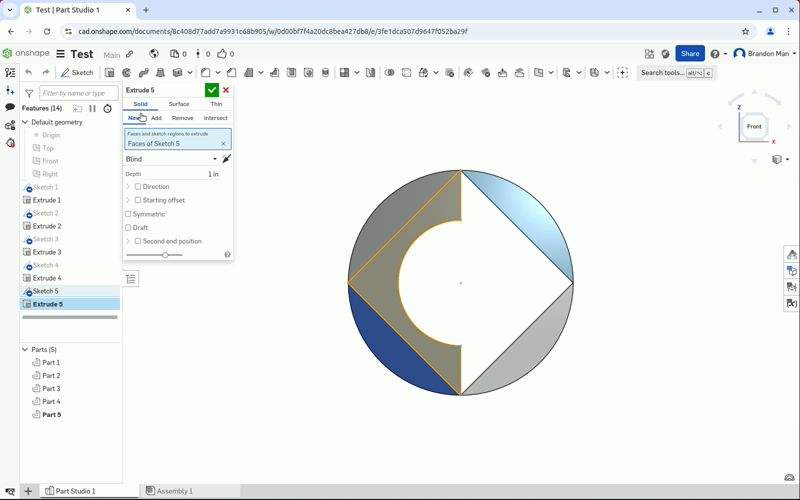
mouse_move(137, 120)
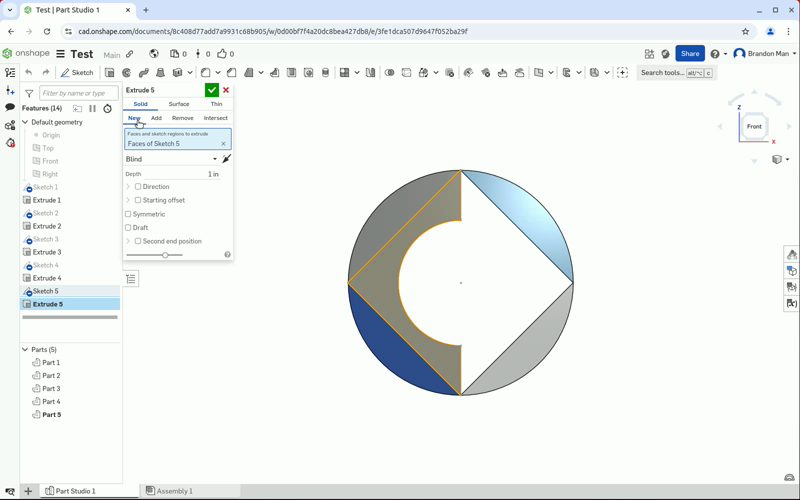
click(137, 120)
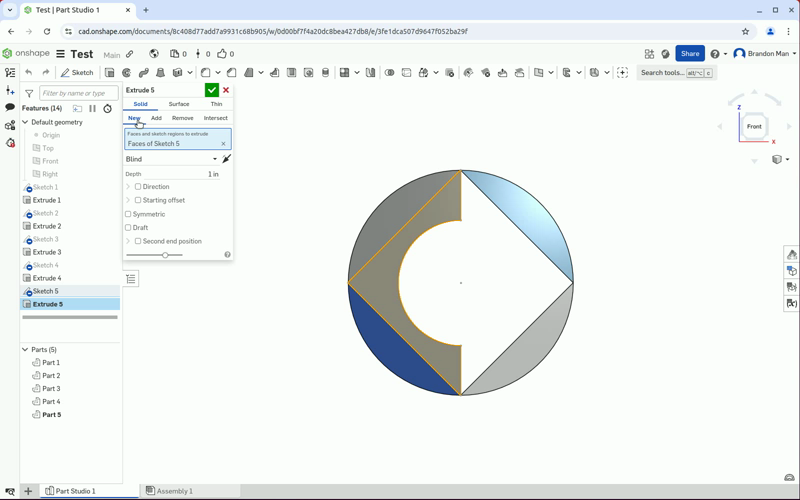
key(tab, 4)
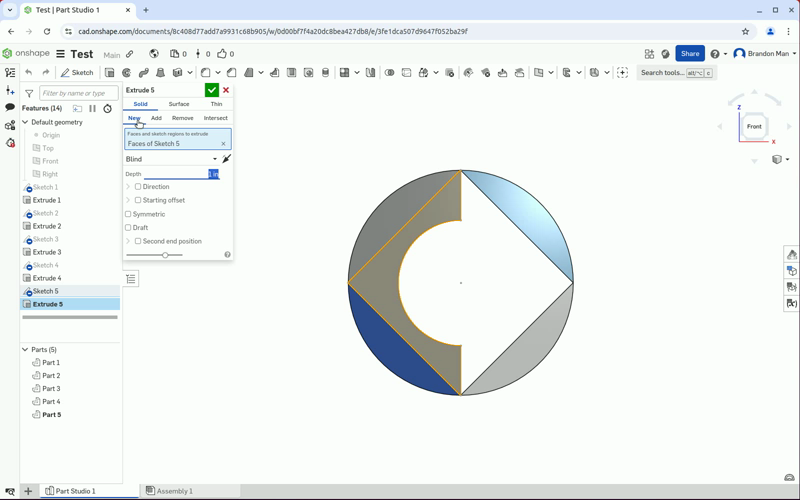
text(12.758)
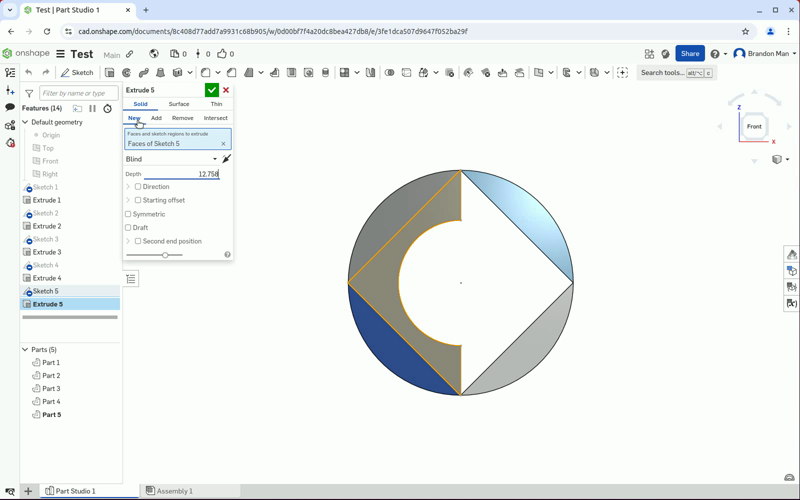
key(enter)
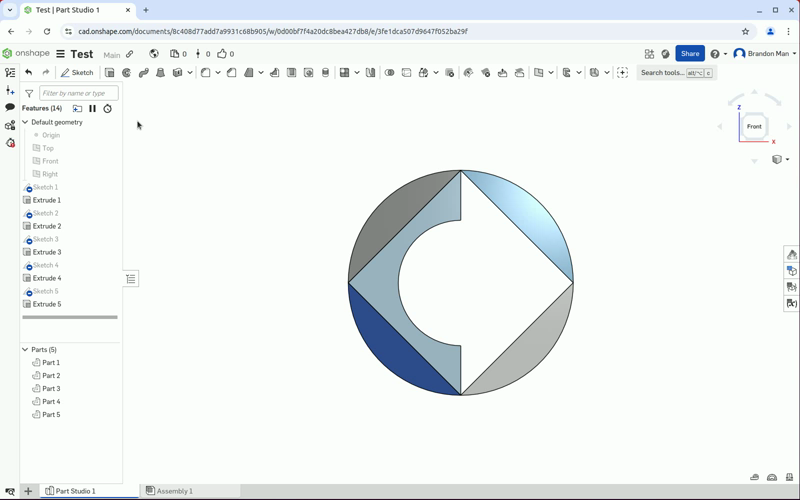
key(shift+h)
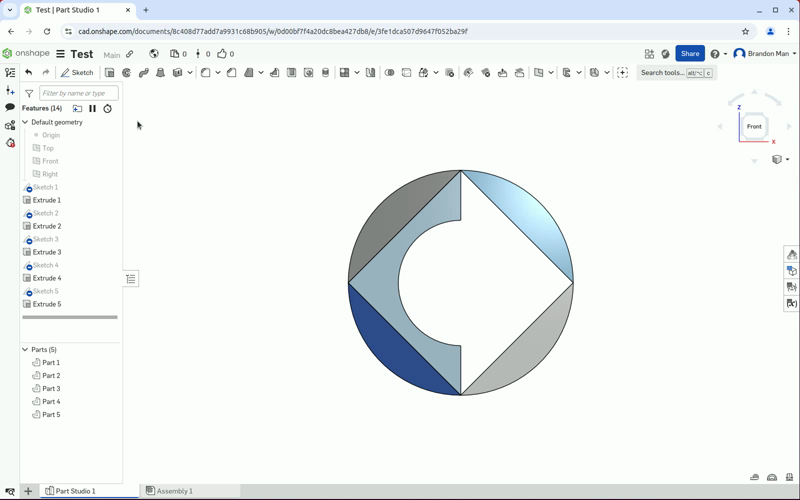
key(shift+h)
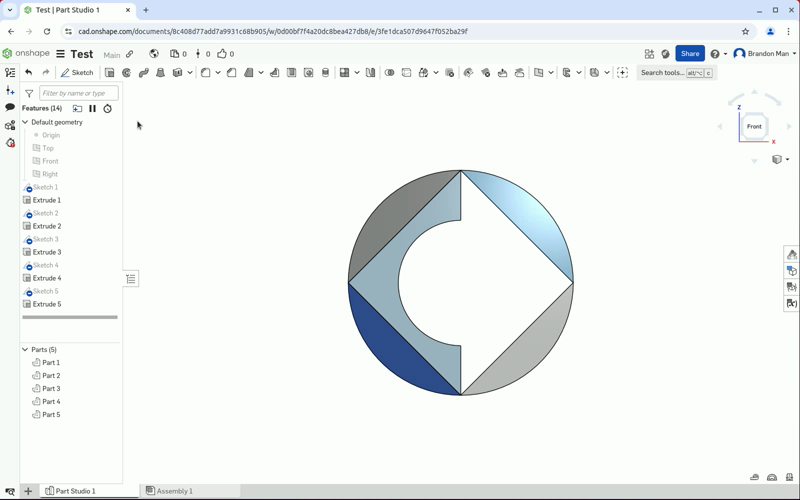
mouse_move(73, 189)
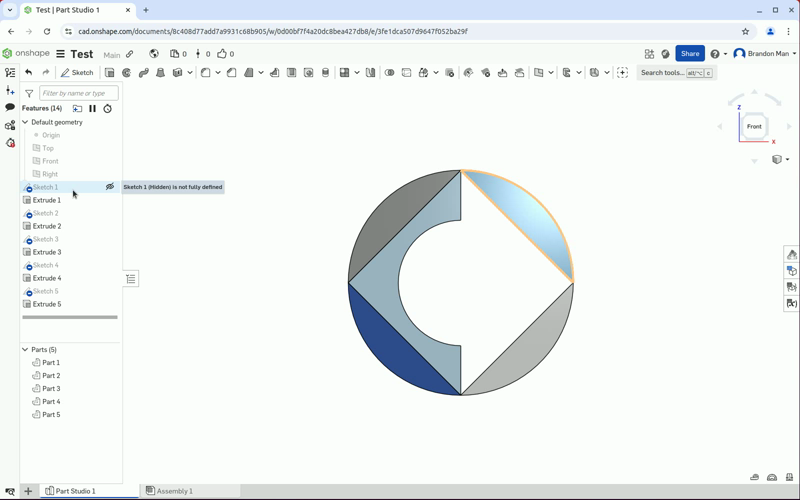
click(73, 189)
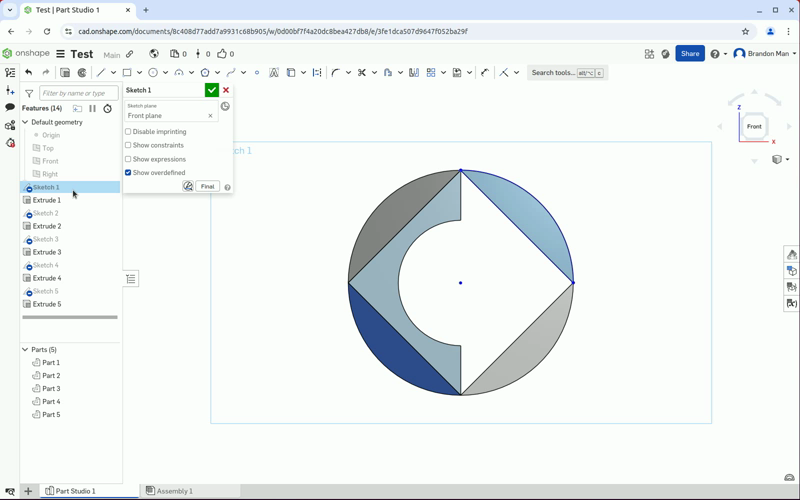
mouse_move(229, 92)
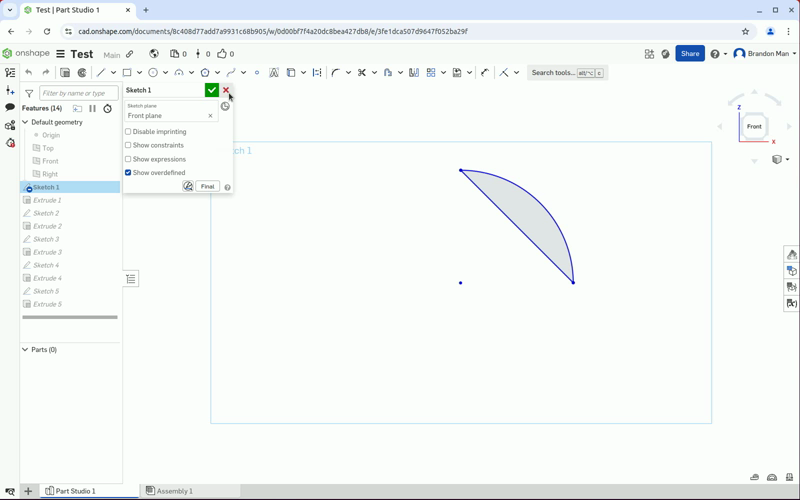
click(229, 92)
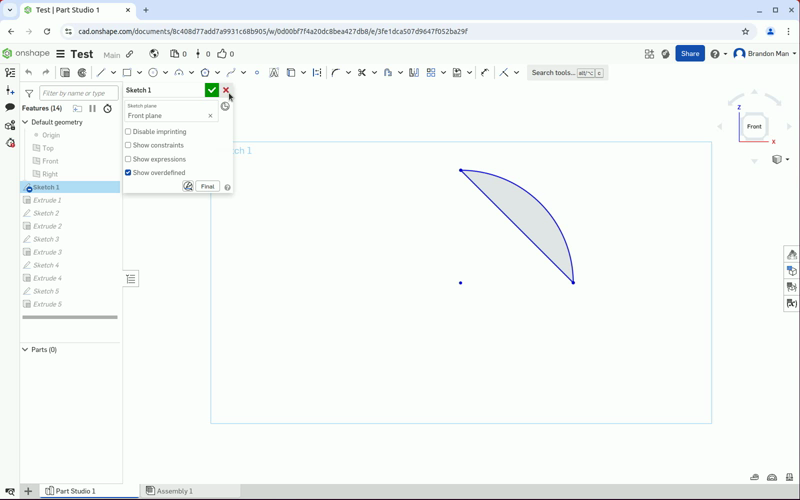
key(shift+s)
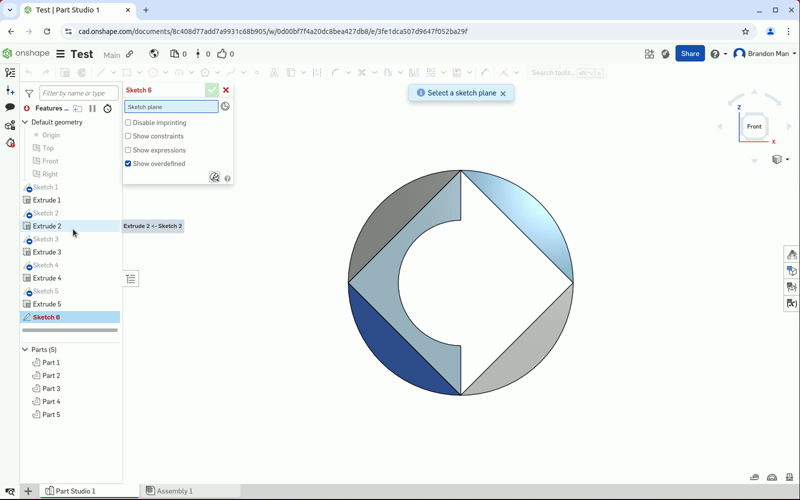
scroll(3)
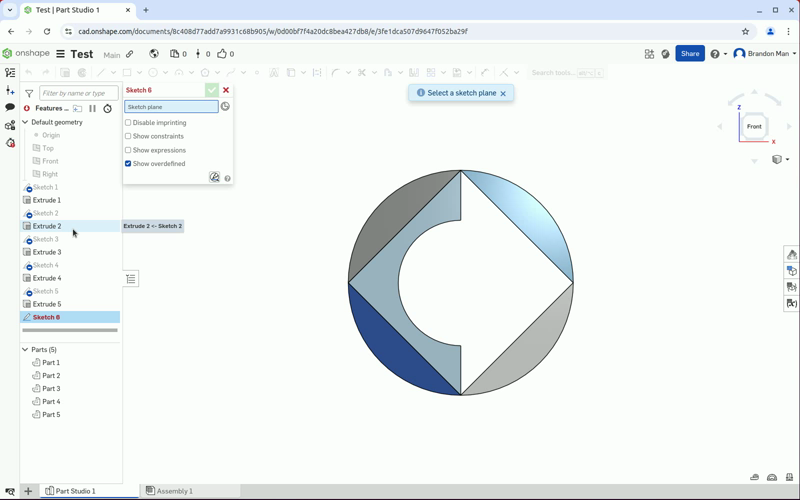
mouse_move(73, 163)
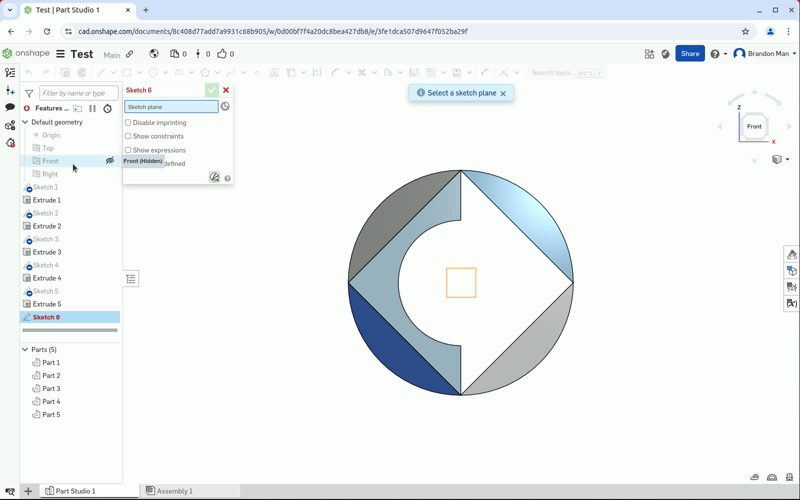
click(73, 163)
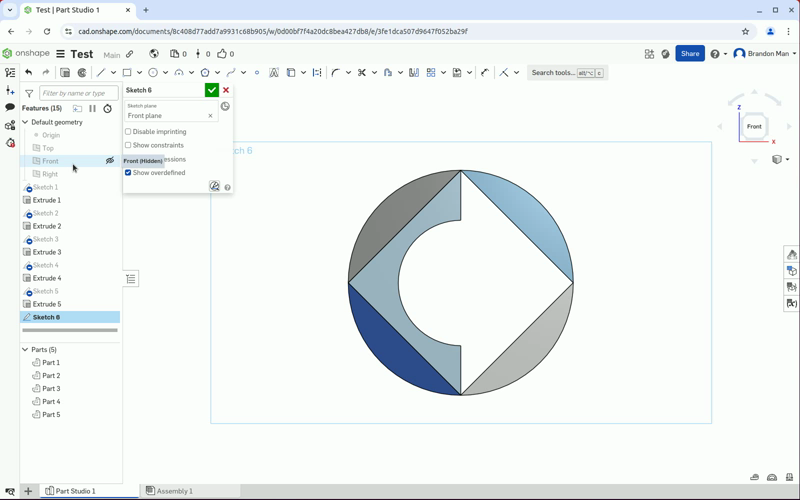
mouse_move(73, 352)
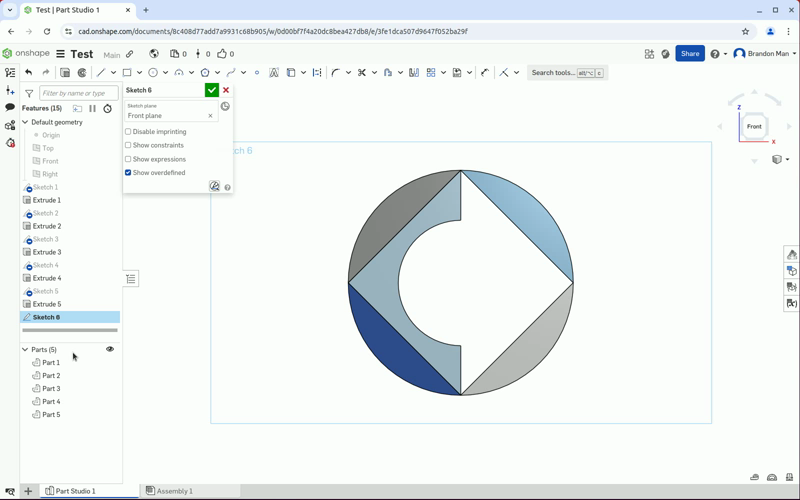
key(y)
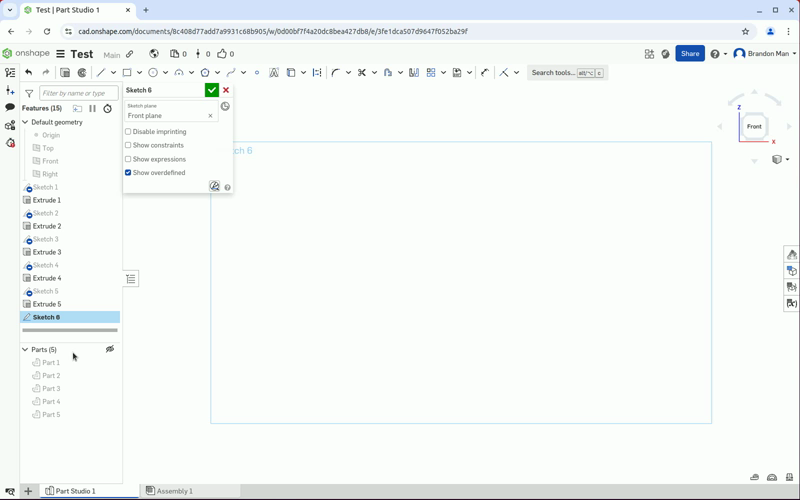
key(l)
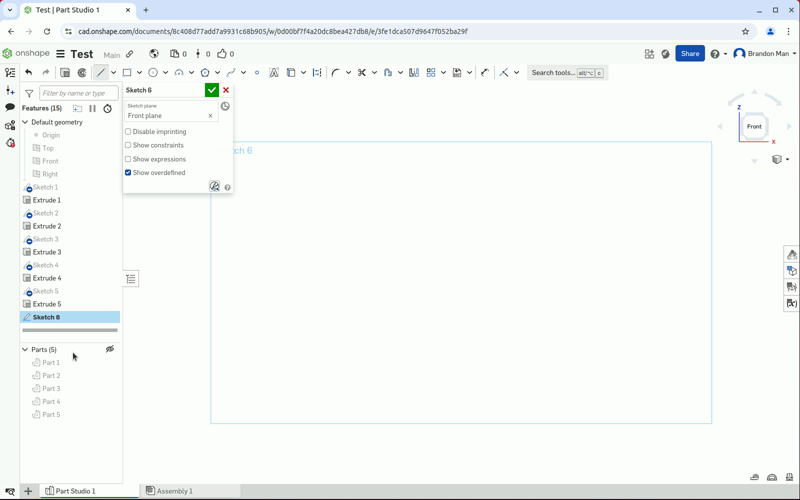
key_down(shift)
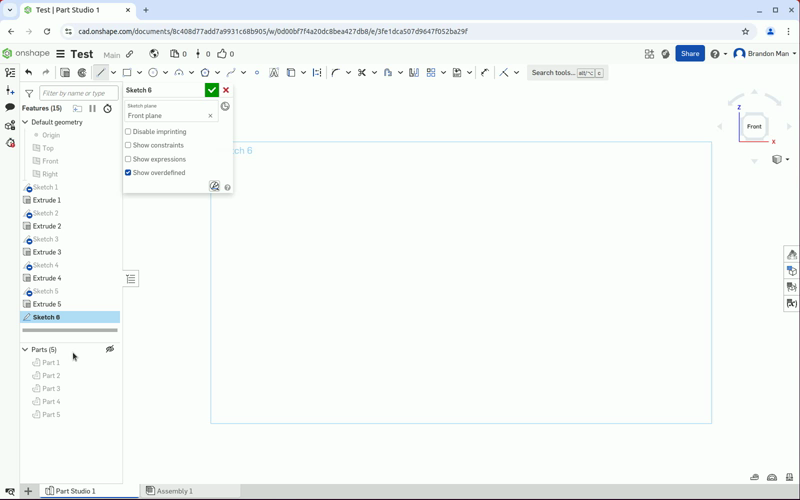
mouse_move(460, 395)
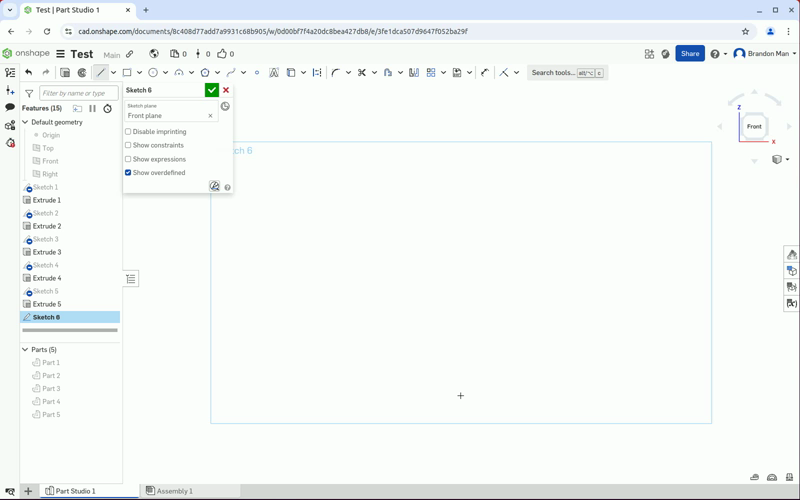
click(460, 395)
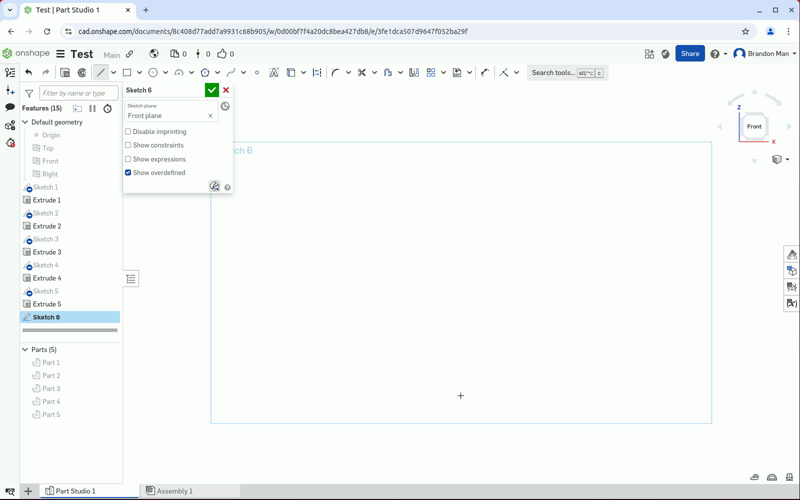
key_up(shift)
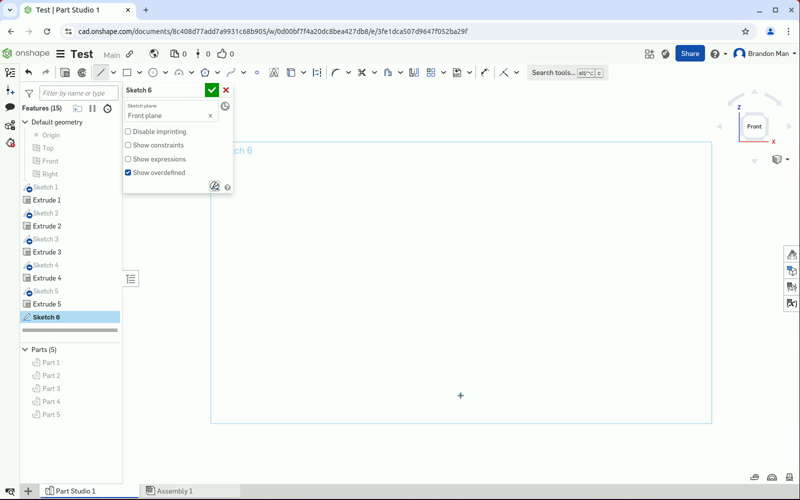
key_down(shift)
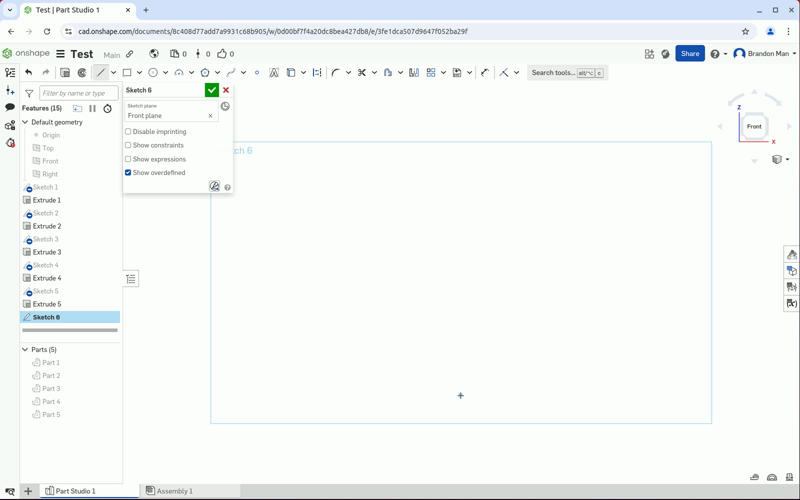
mouse_move(573, 282)
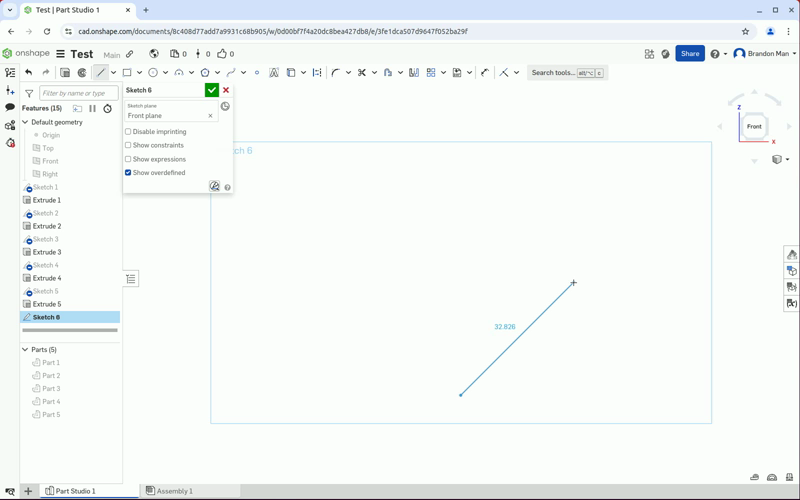
click(573, 282)
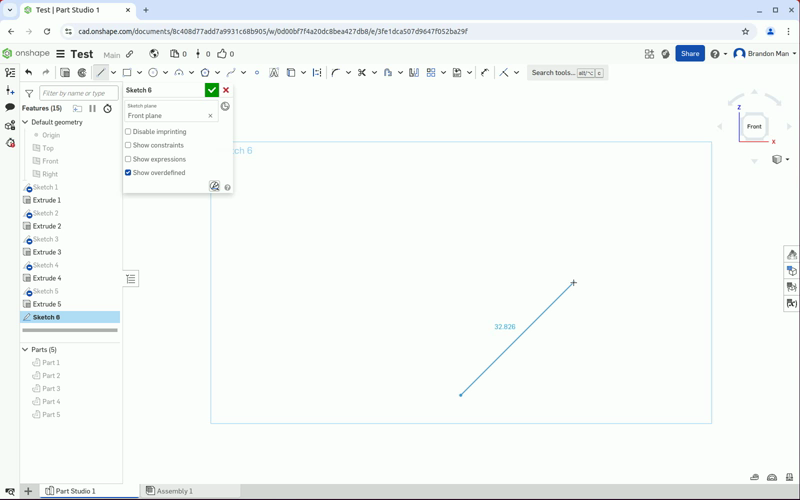
key_up(shift)
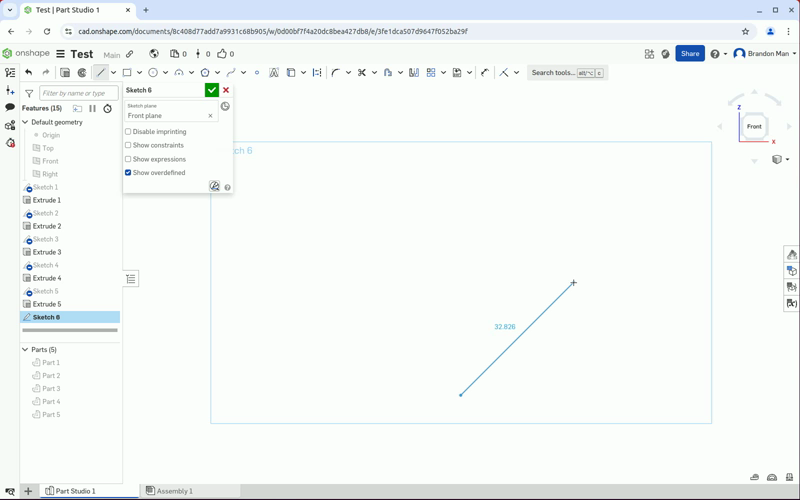
key_down(shift)
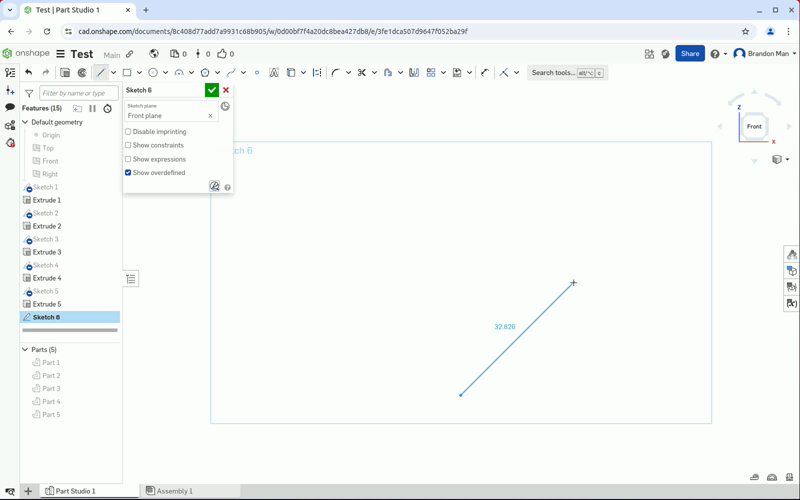
mouse_move(460, 171)
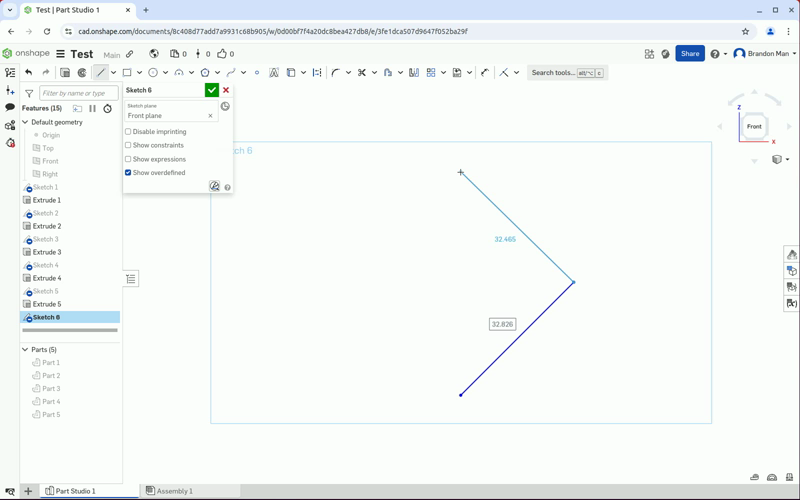
click(460, 171)
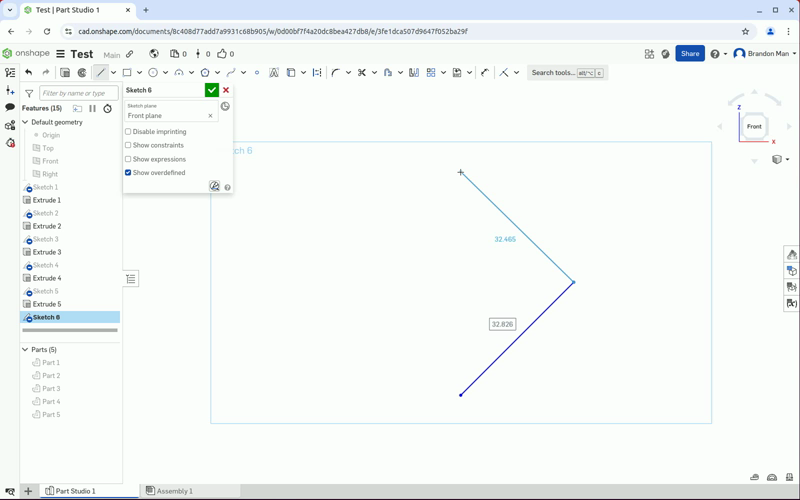
key_up(shift)
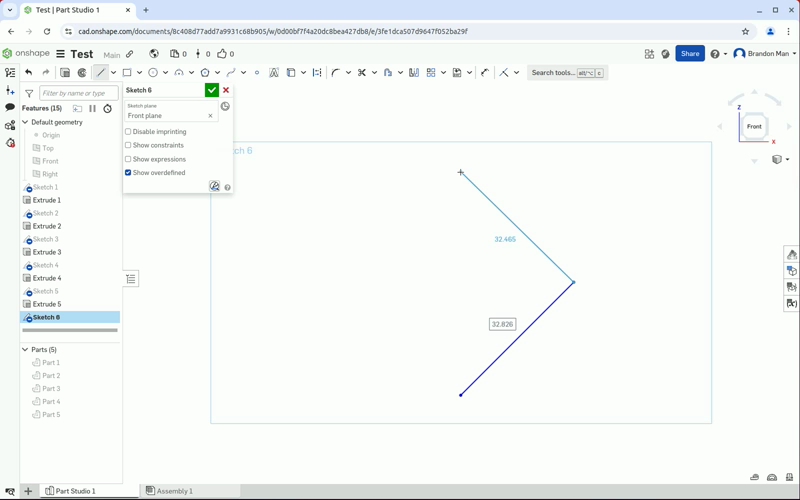
key_down(shift)
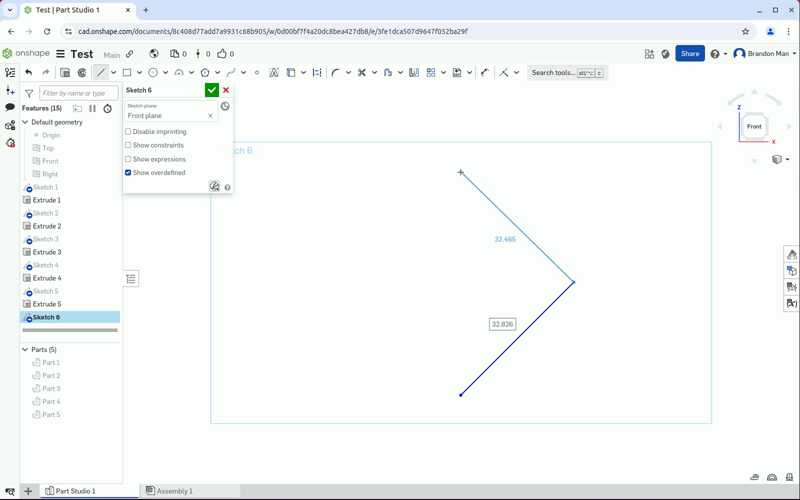
mouse_move(490, 171)
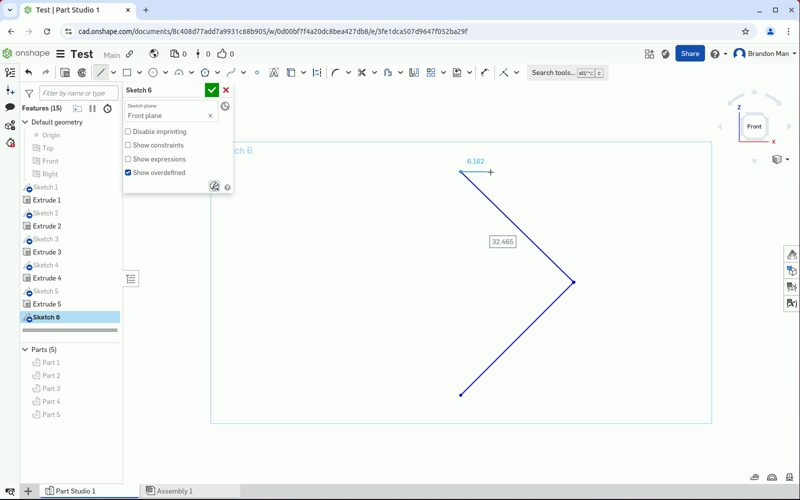
mouse_move(460, 221)
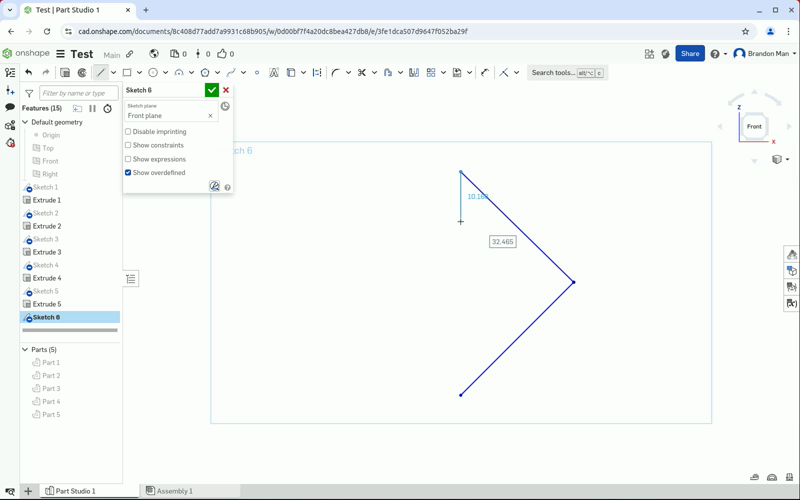
click(460, 221)
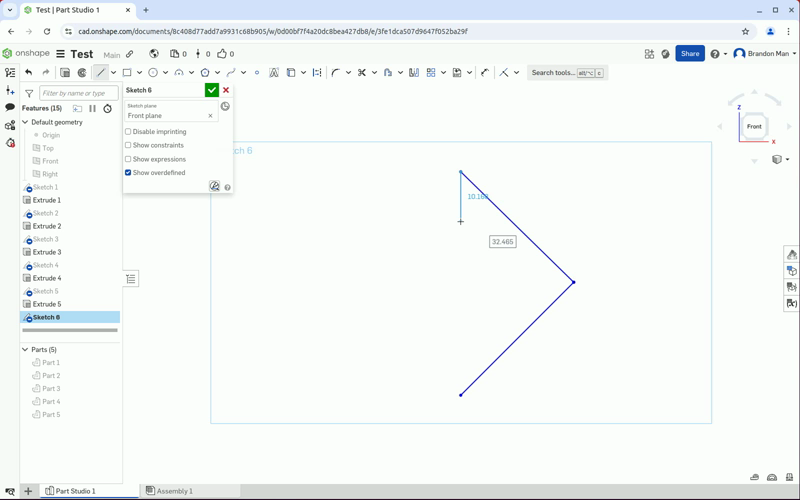
key_up(shift)
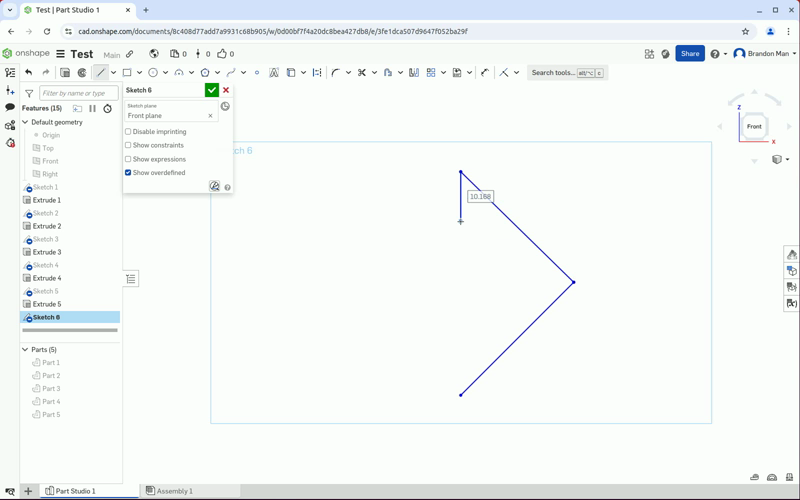
key(esc)
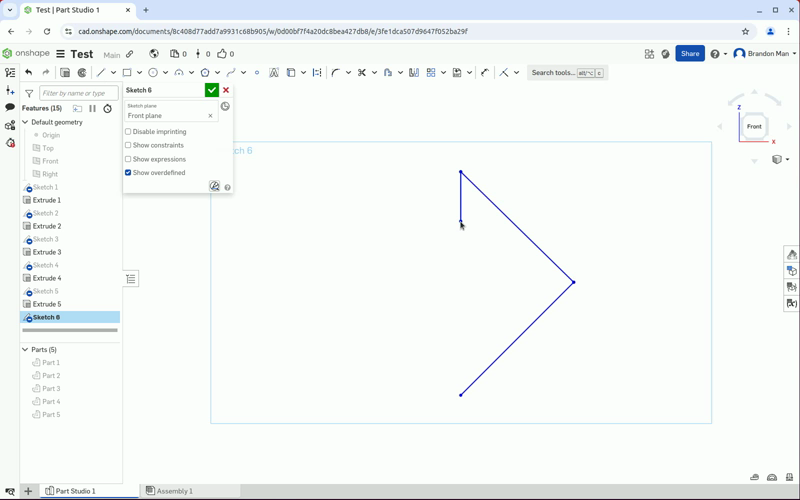
key(a)
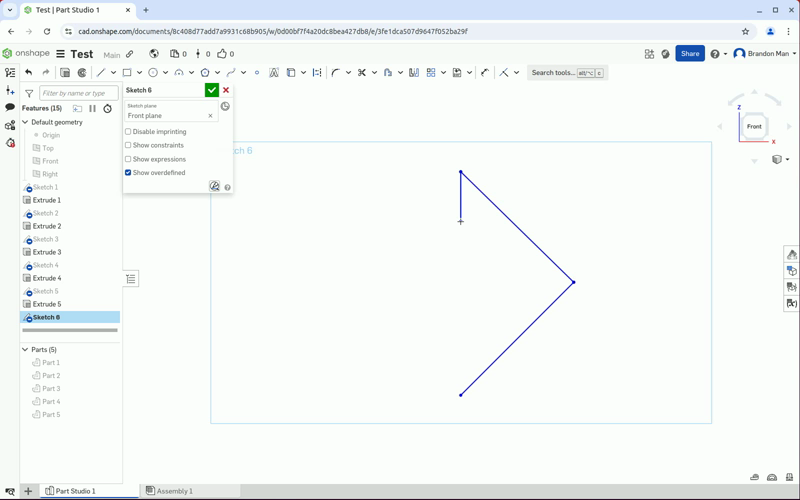
mouse_move(460, 221)
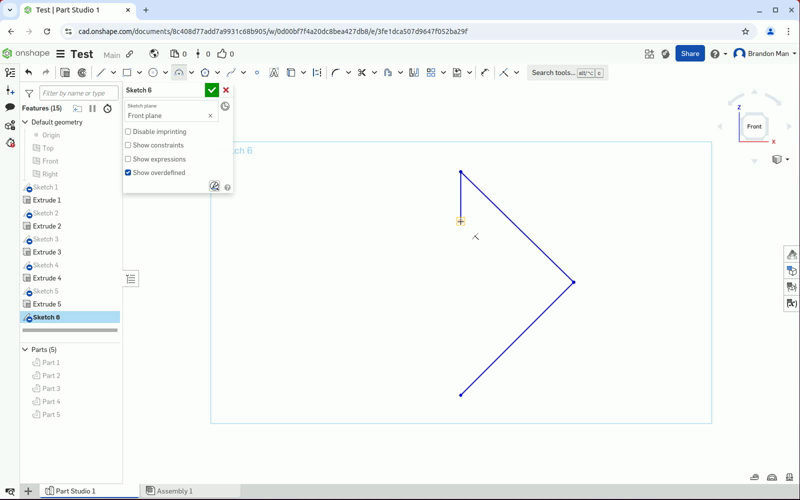
click(460, 221)
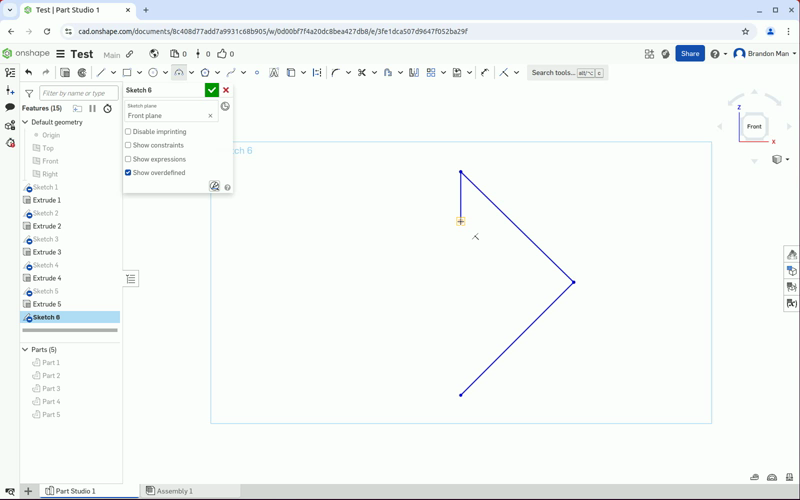
key_down(shift)
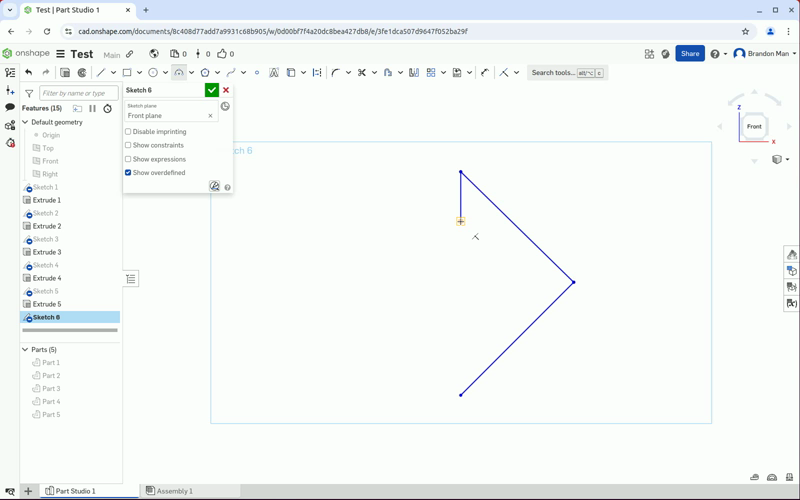
mouse_move(460, 345)
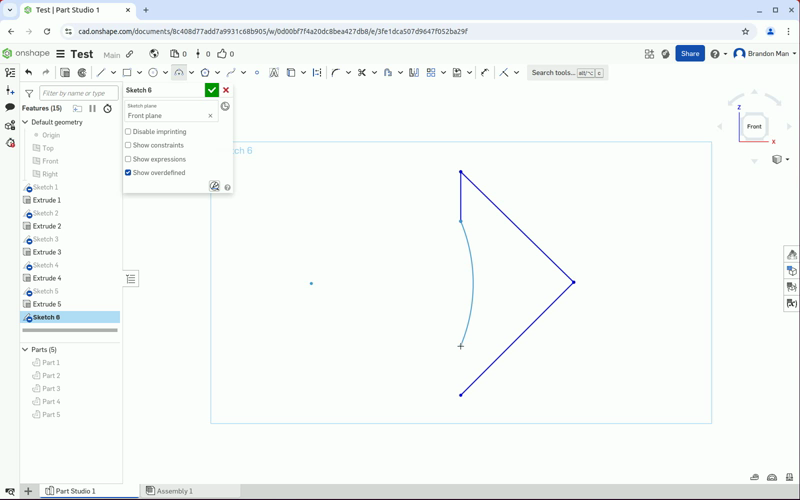
click(460, 345)
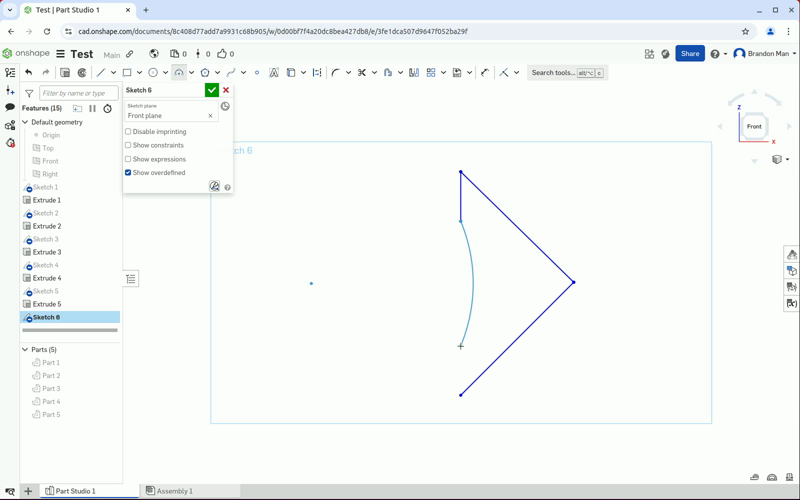
mouse_move(523, 283)
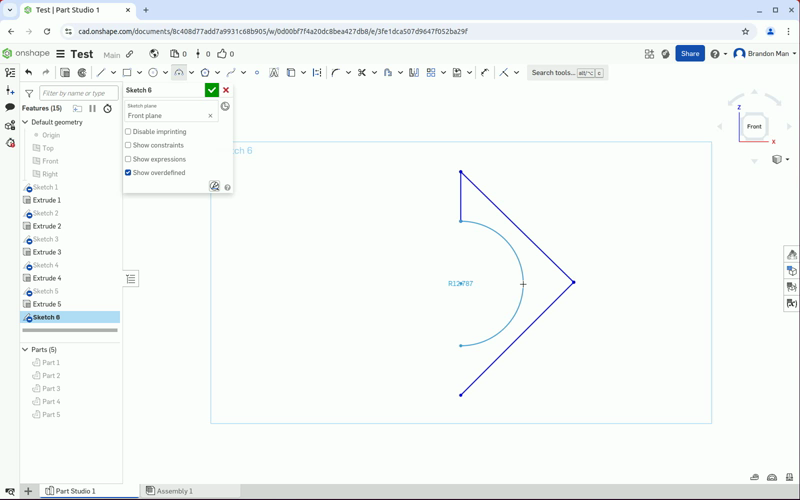
click(523, 283)
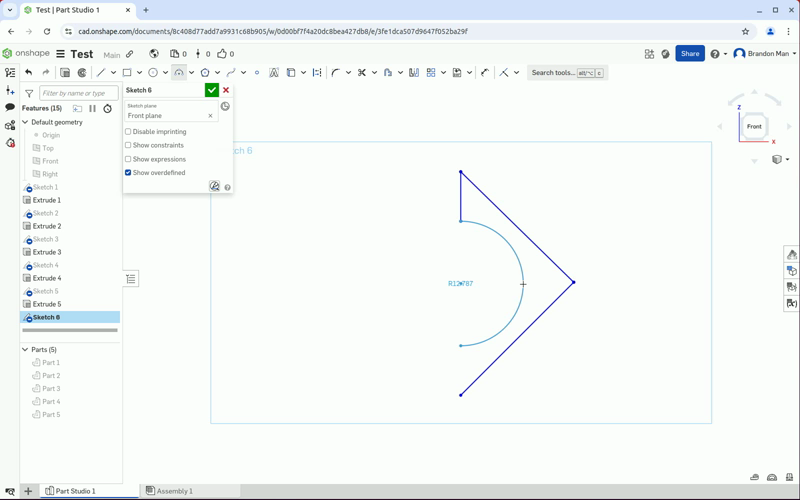
key_up(shift)
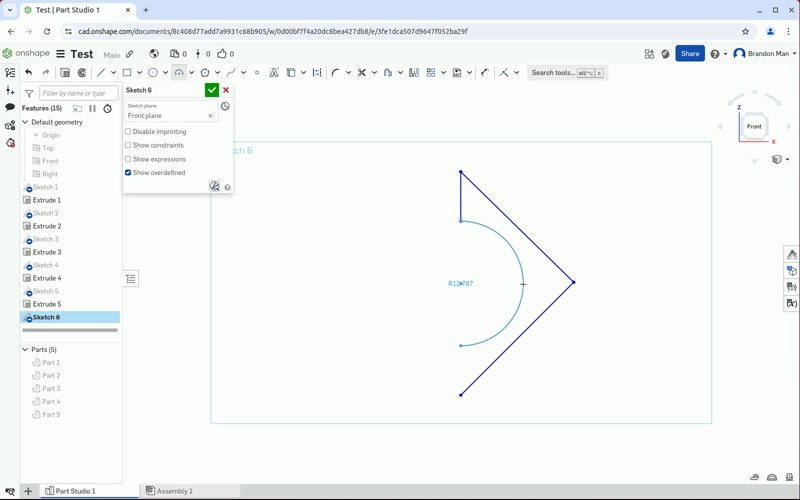
key(esc)
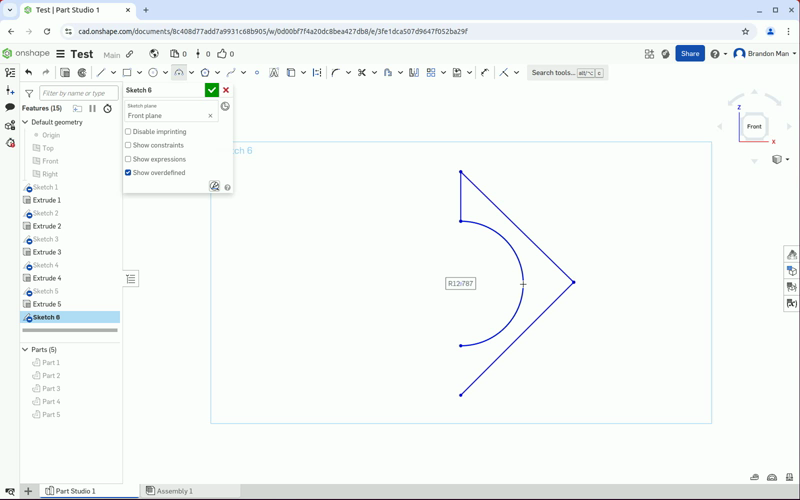
key(l)
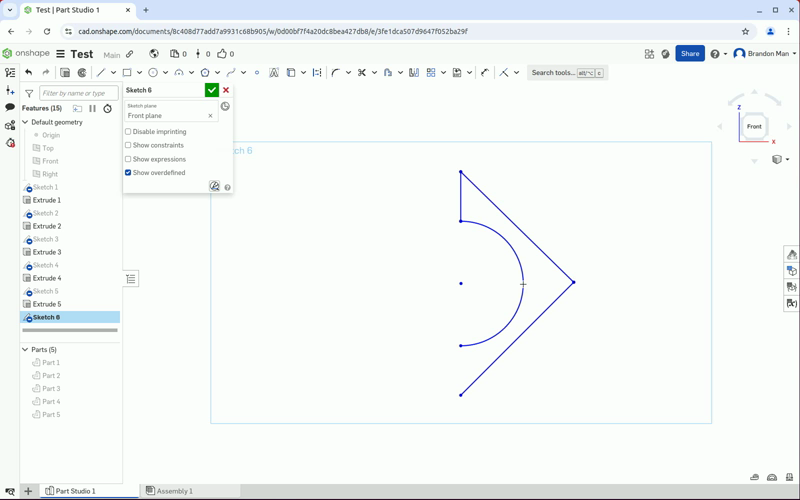
mouse_move(460, 345)
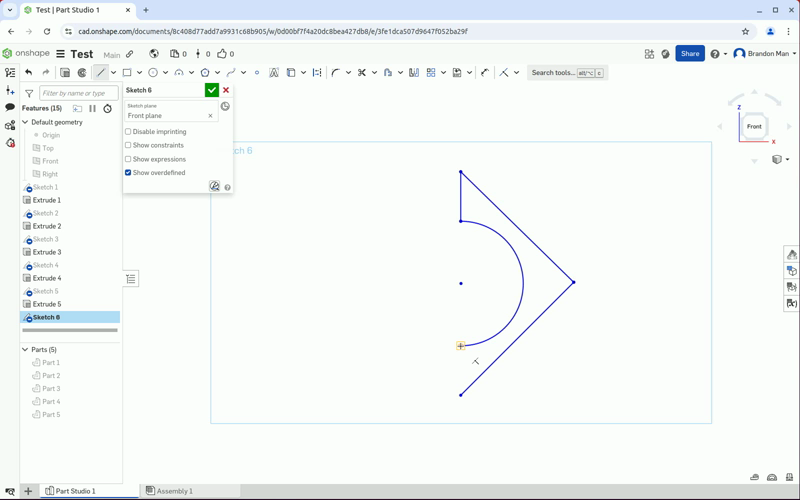
click(460, 345)
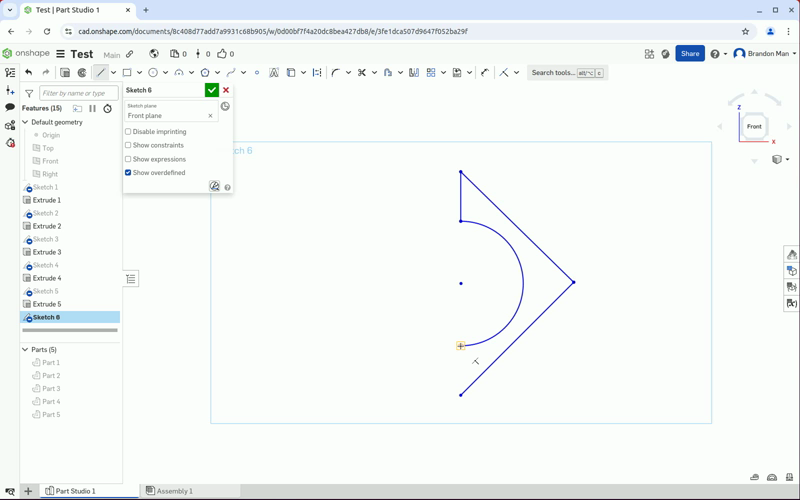
mouse_move(490, 345)
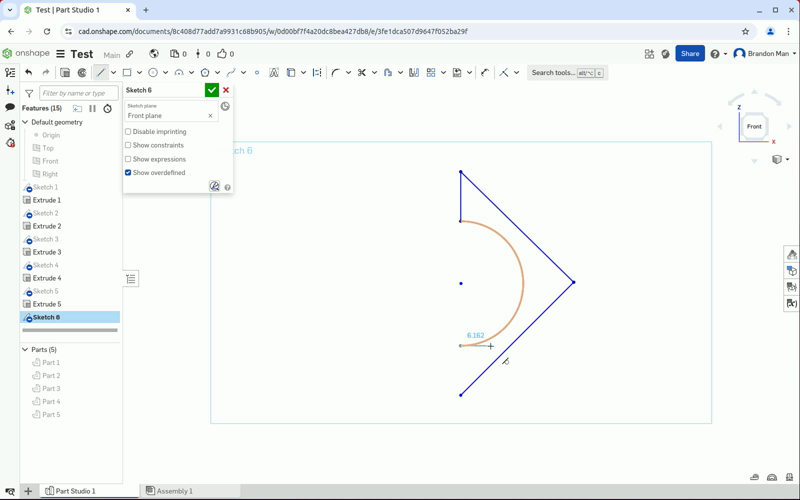
key_down(shift)
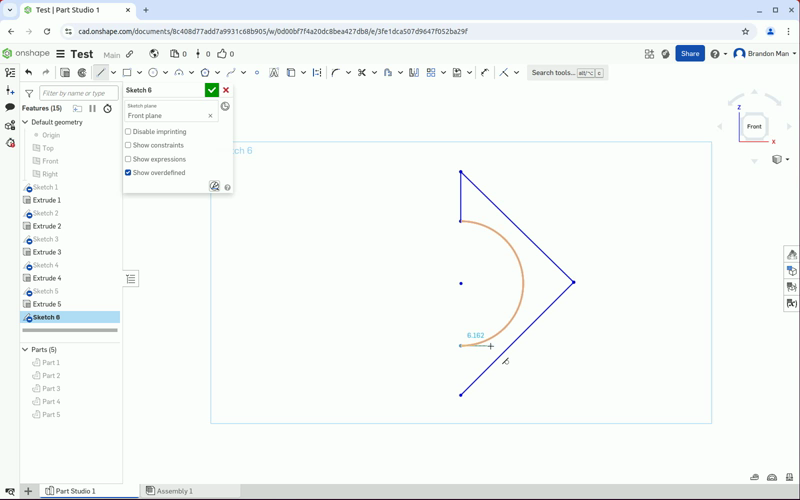
mouse_move(460, 395)
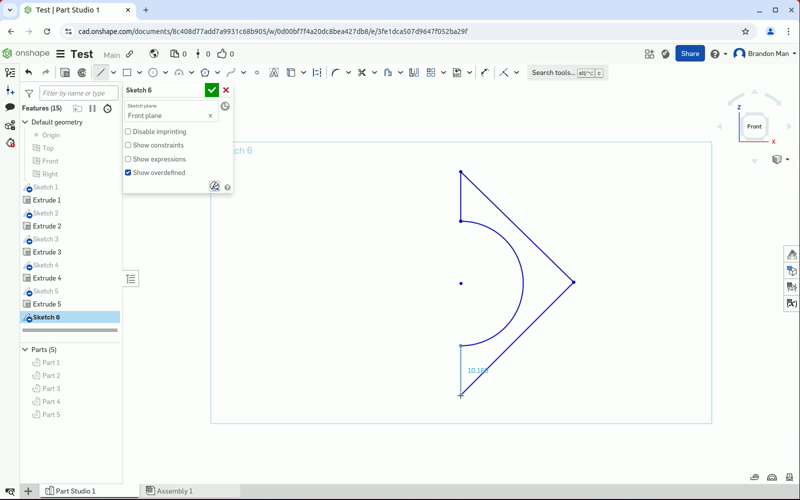
key_up(shift)
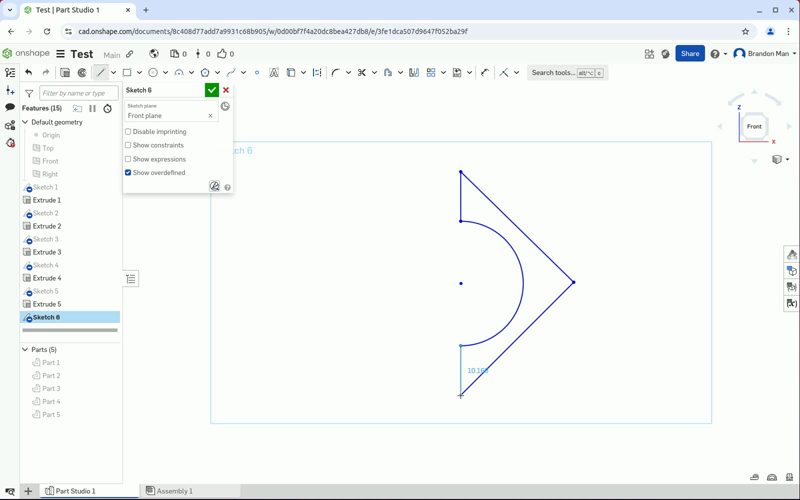
click(460, 395)
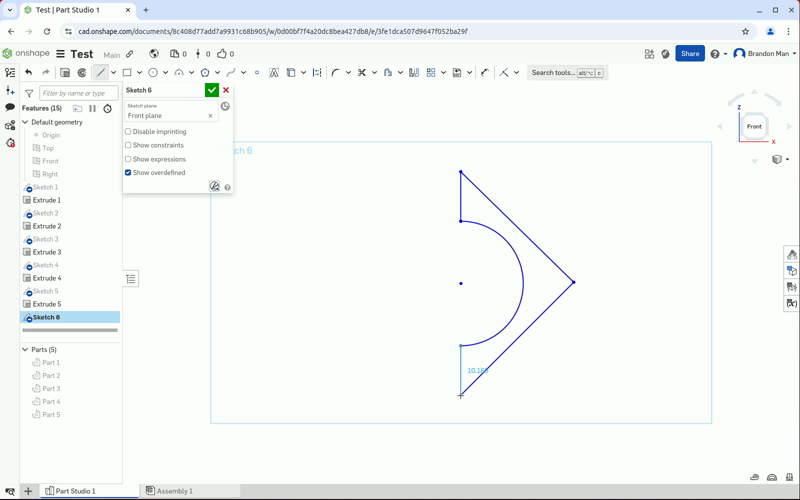
key(esc)
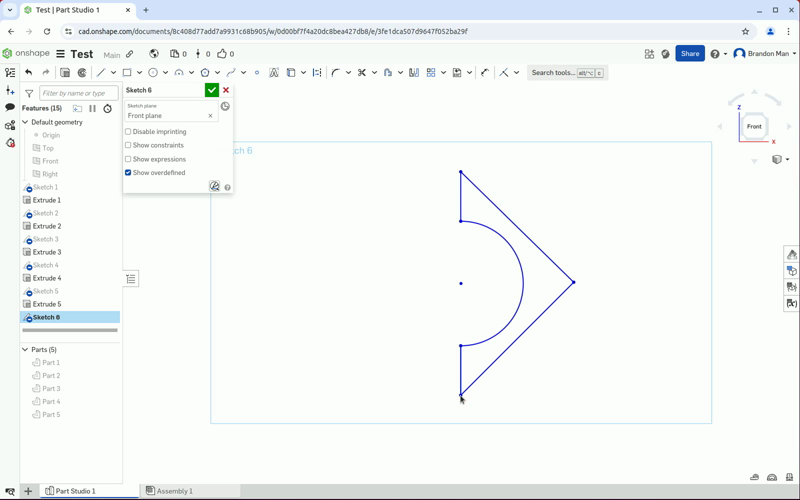
mouse_move(469, 289)
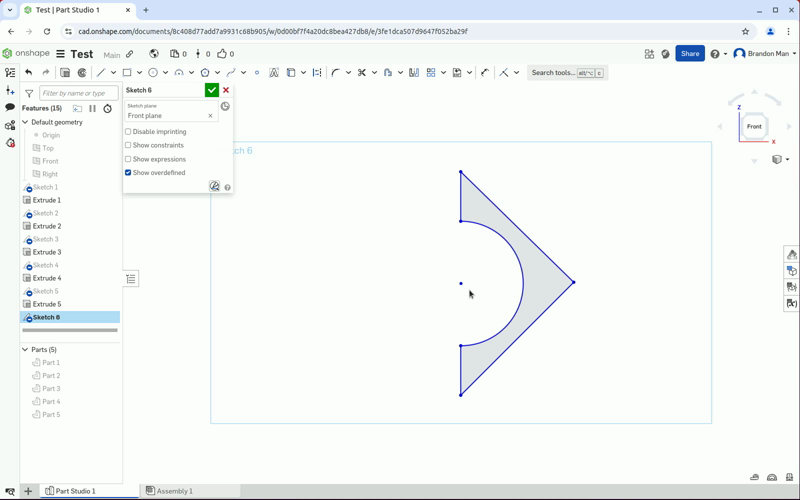
scroll(6)
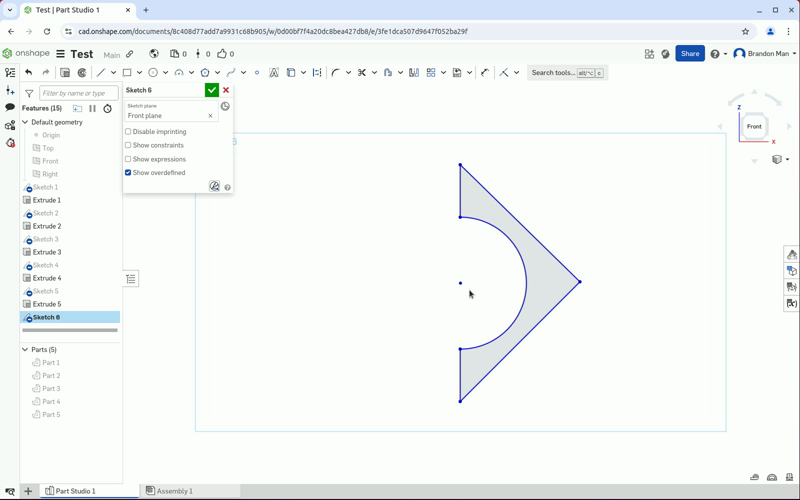
scroll(6)
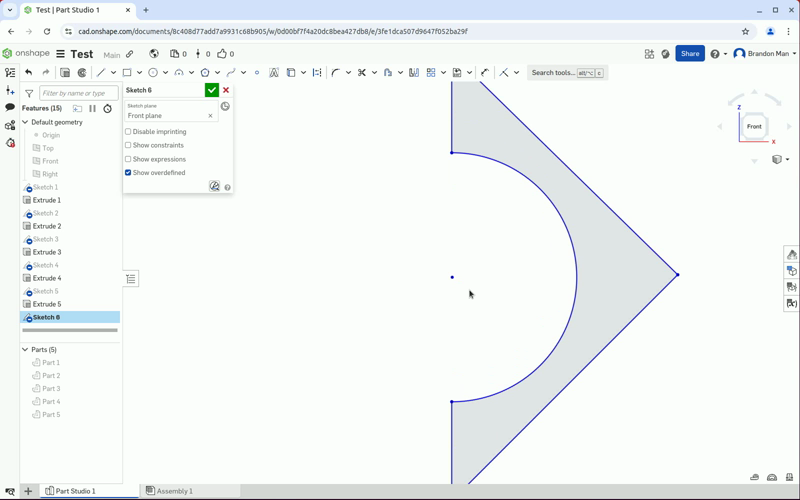
scroll(6)
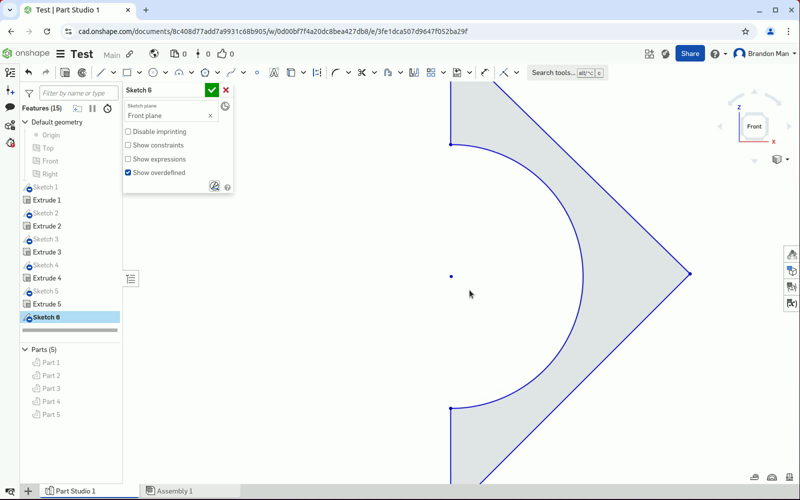
scroll(6)
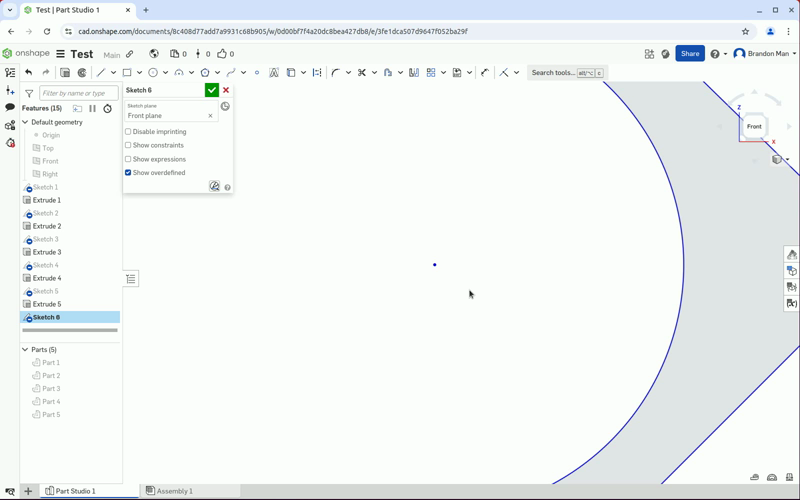
scroll(6)
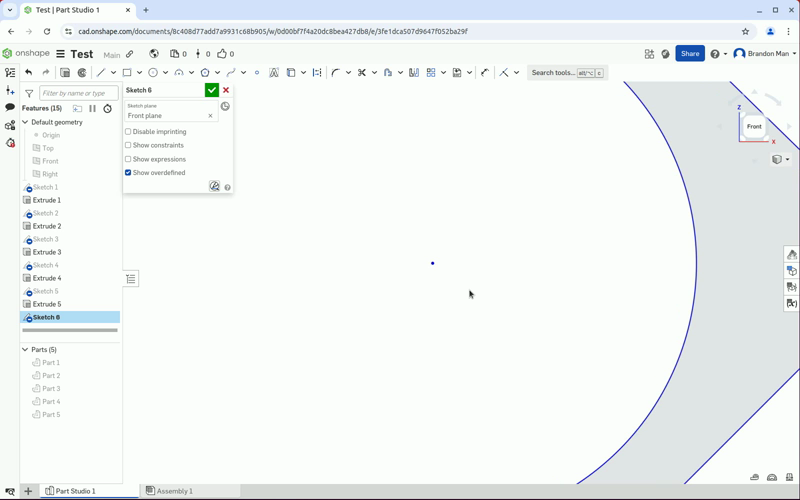
scroll(6)
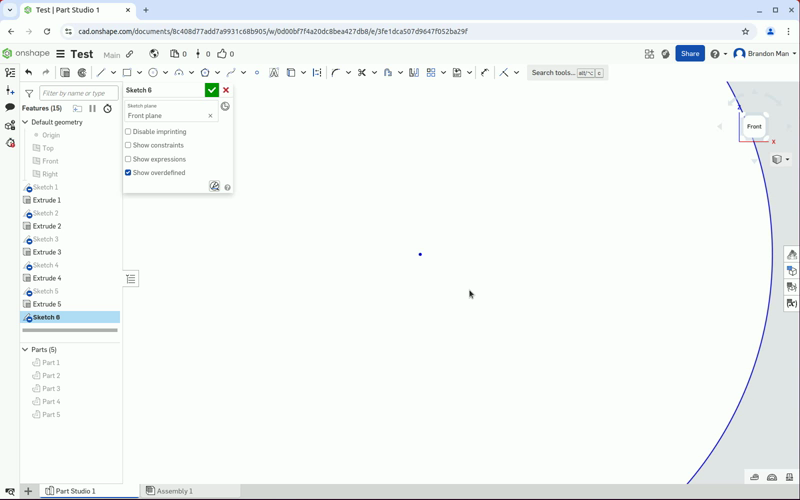
scroll(6)
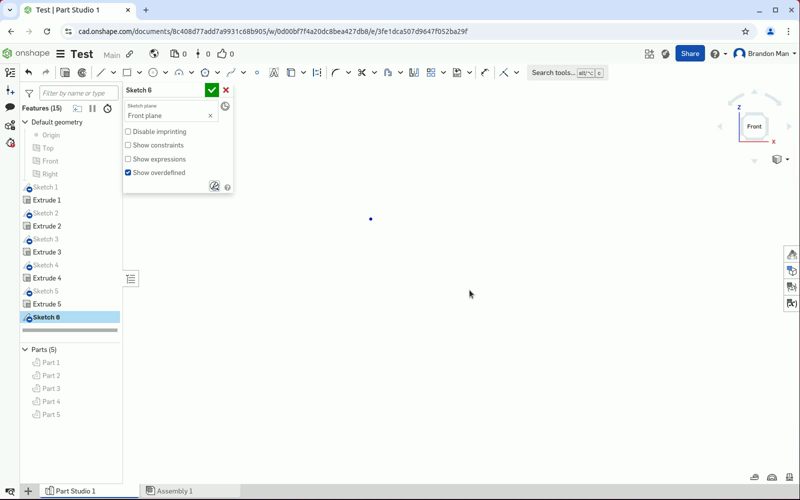
click(469, 289)
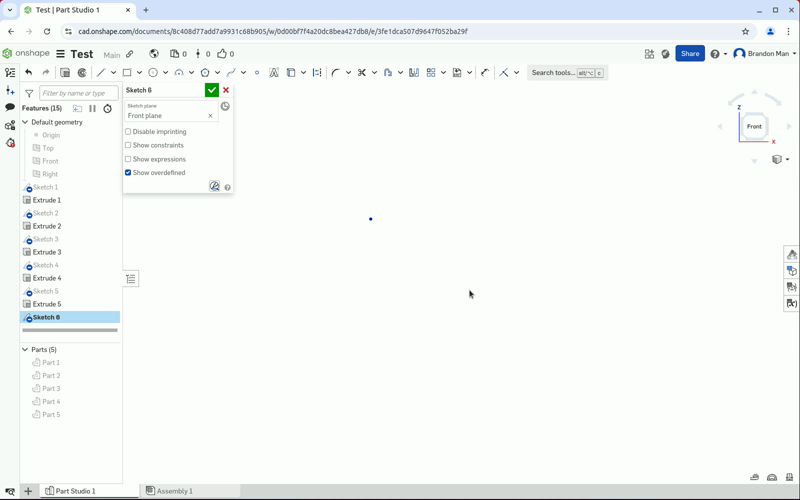
scroll(-6)
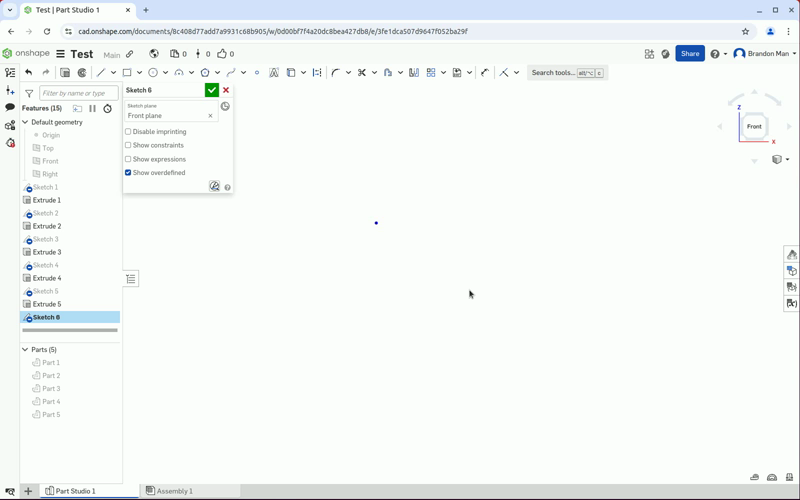
scroll(-6)
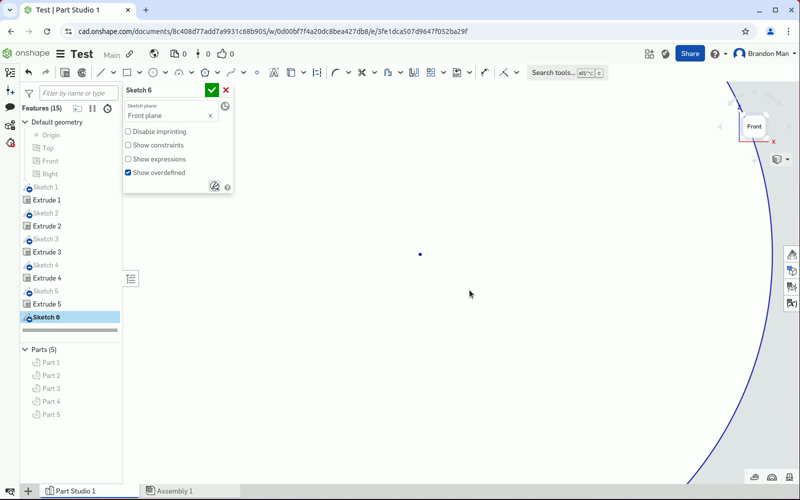
scroll(-6)
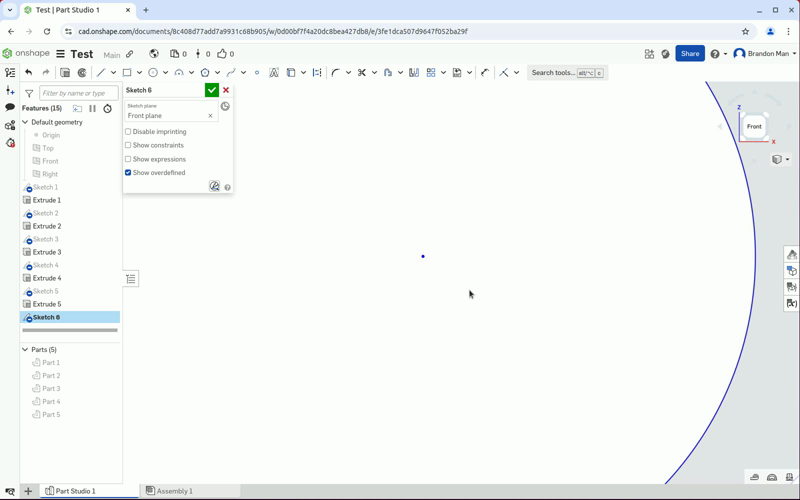
scroll(-6)
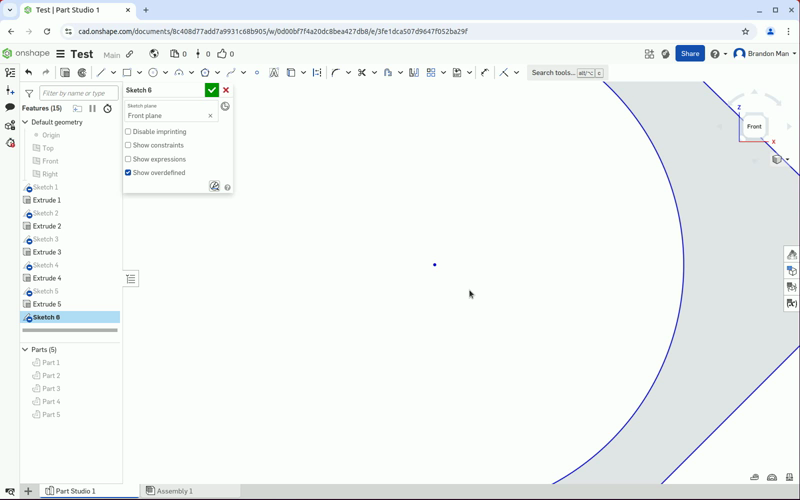
scroll(-6)
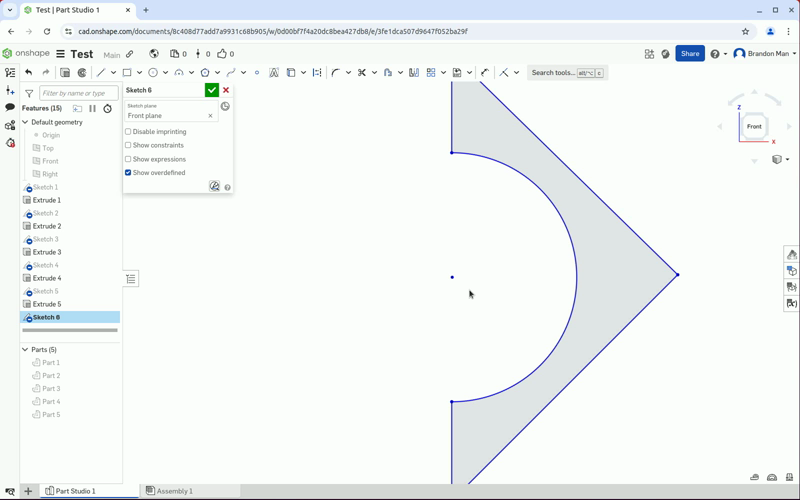
scroll(-6)
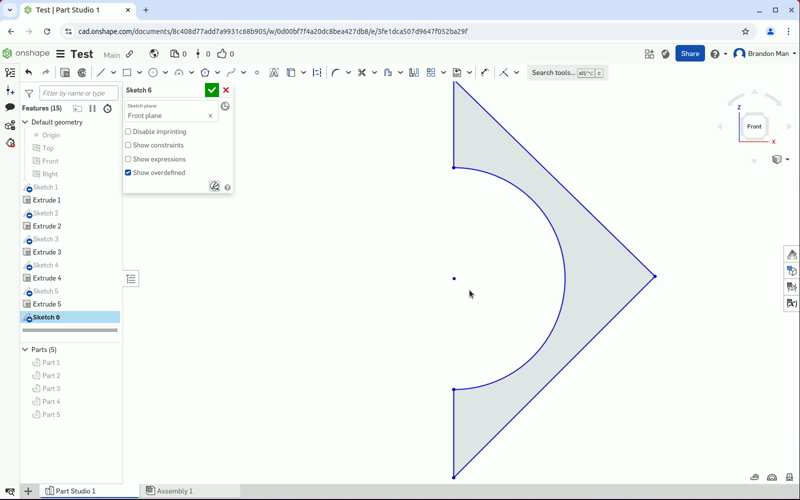
scroll(-6)
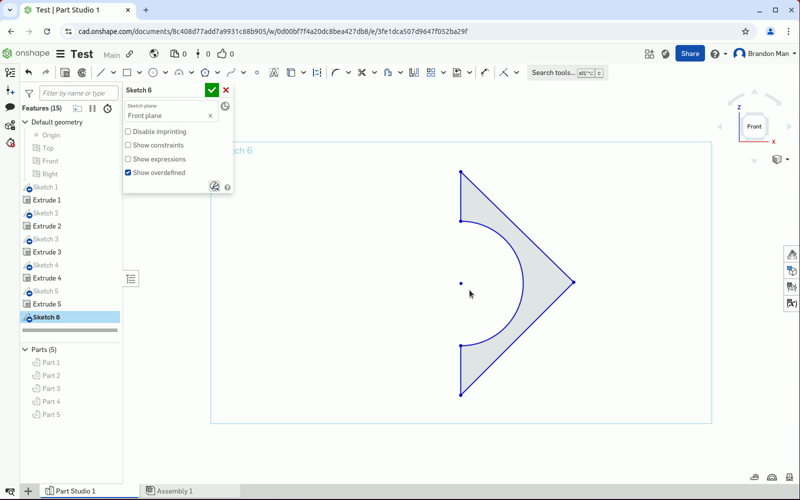
mouse_move(73, 352)
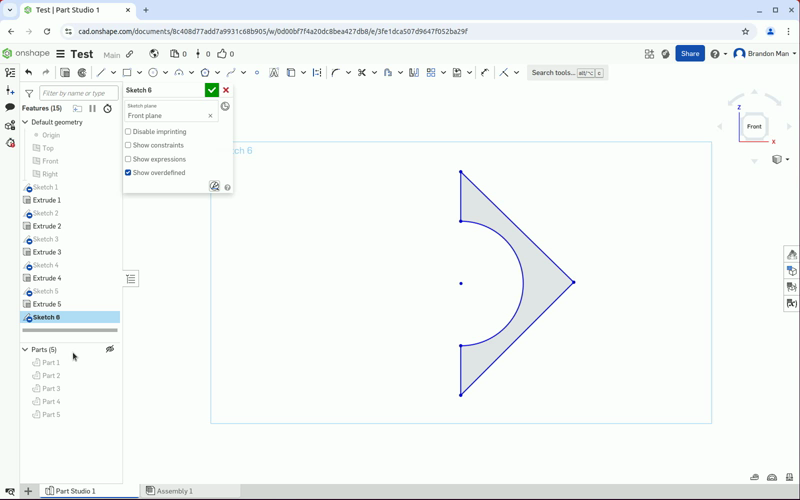
key(shift+y)
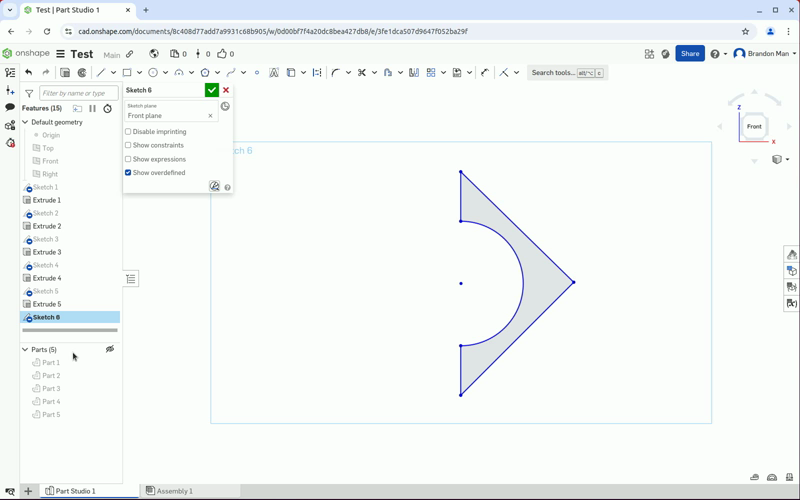
key(shift+e)
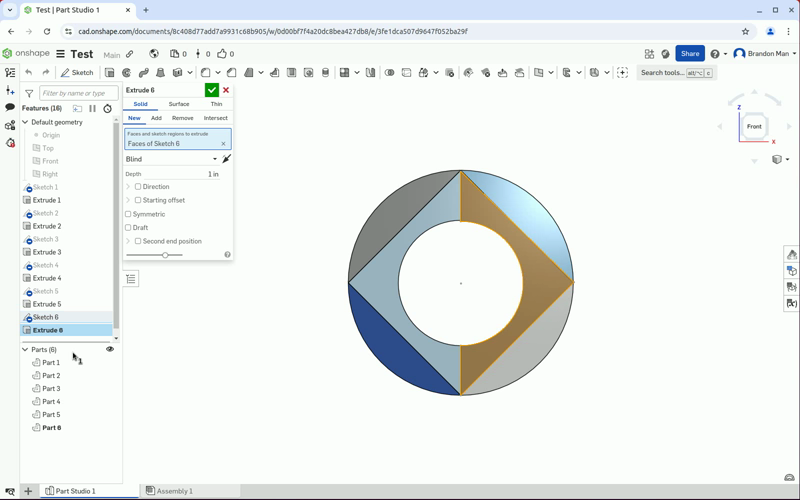
mouse_move(143, 106)
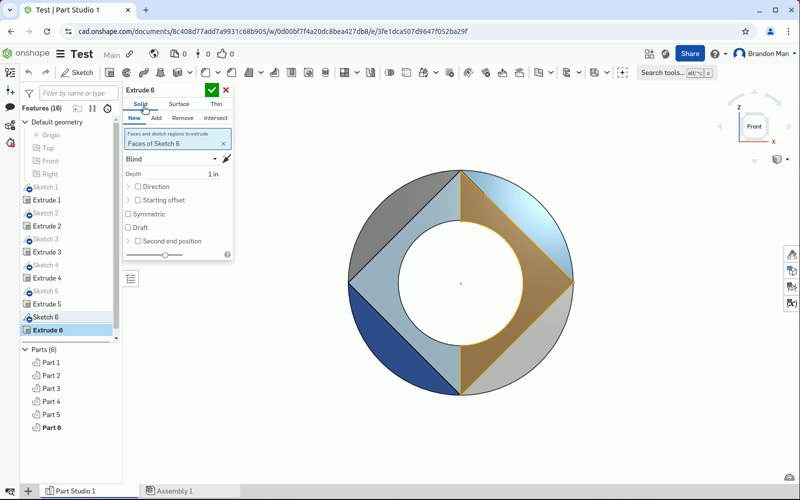
click(143, 106)
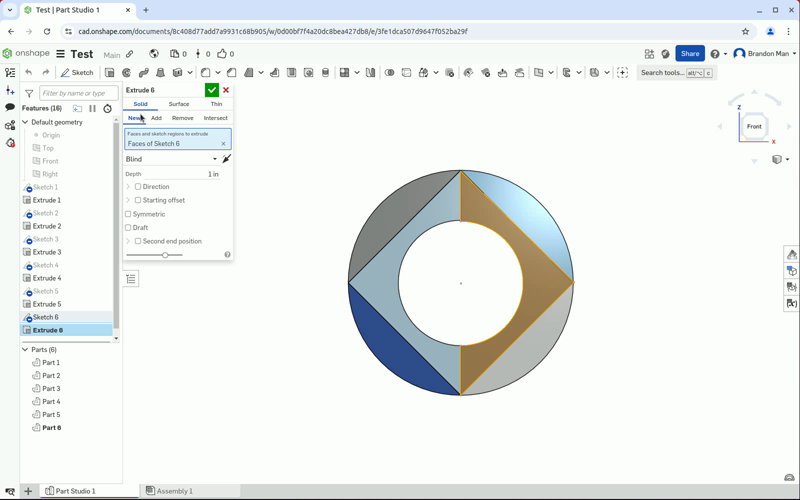
mouse_move(137, 120)
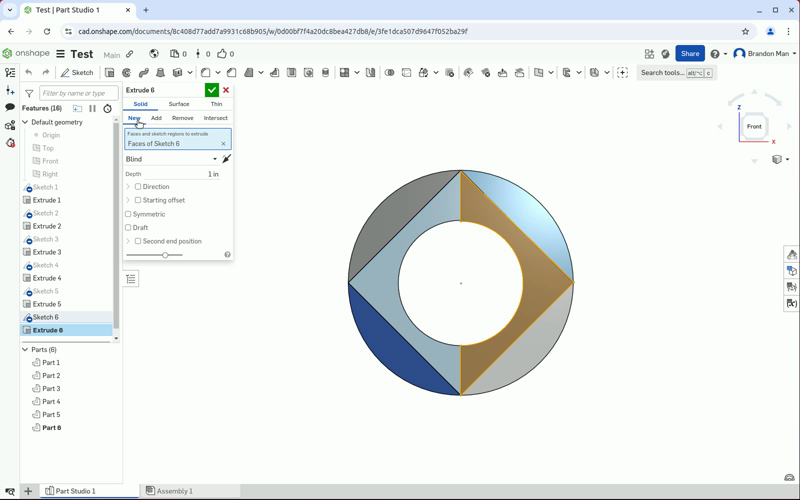
click(137, 120)
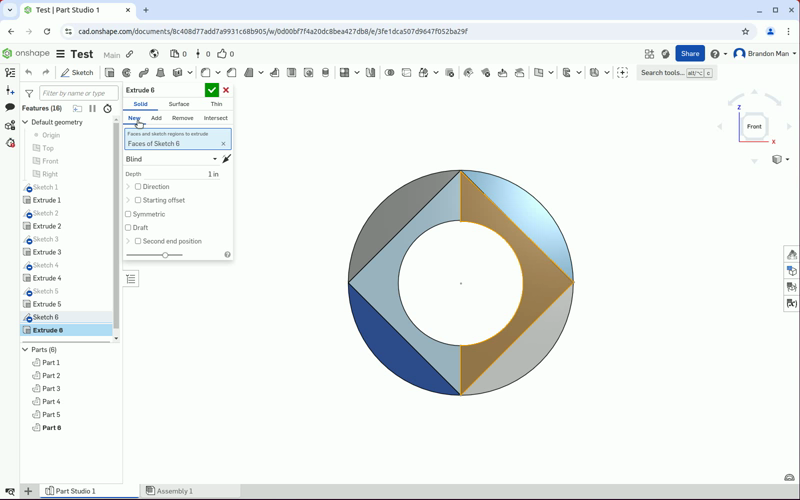
key(tab, 4)
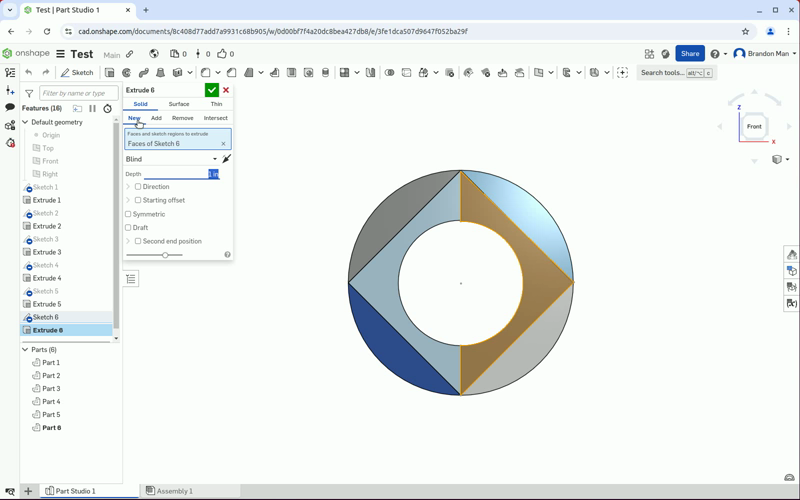
text(12.758)
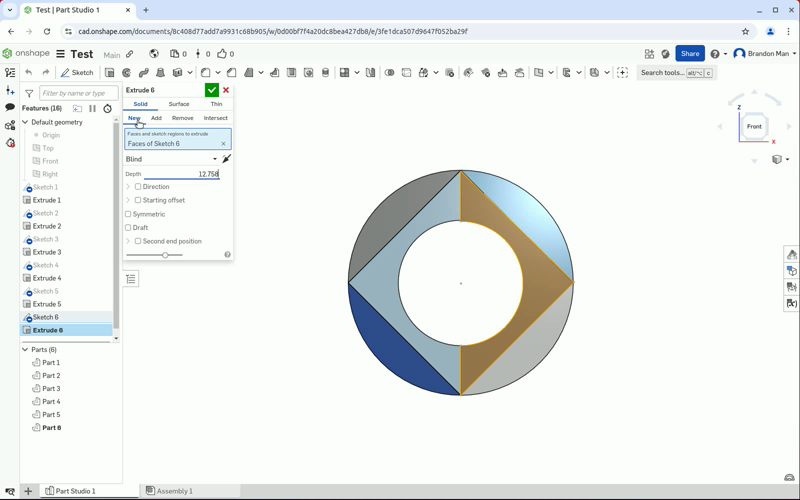
key(enter)
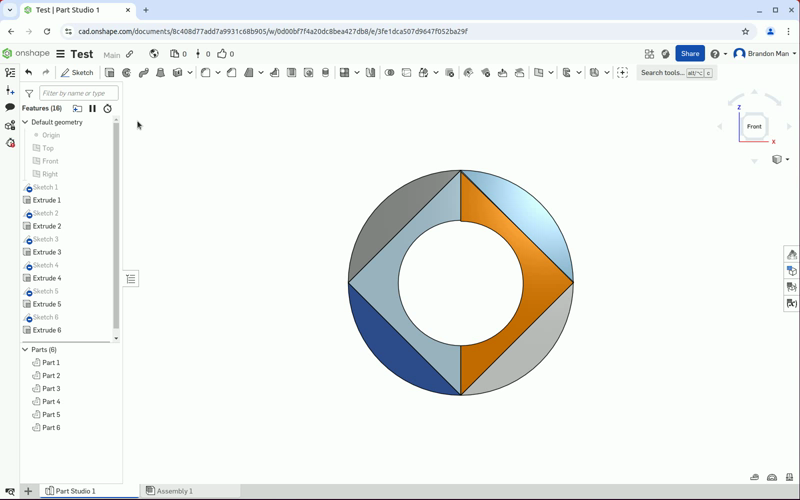
key(shift+h)
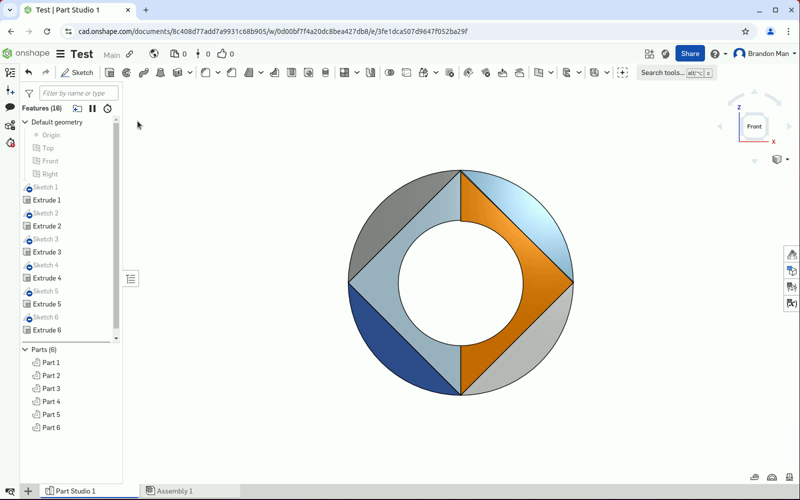
key(shift+h)
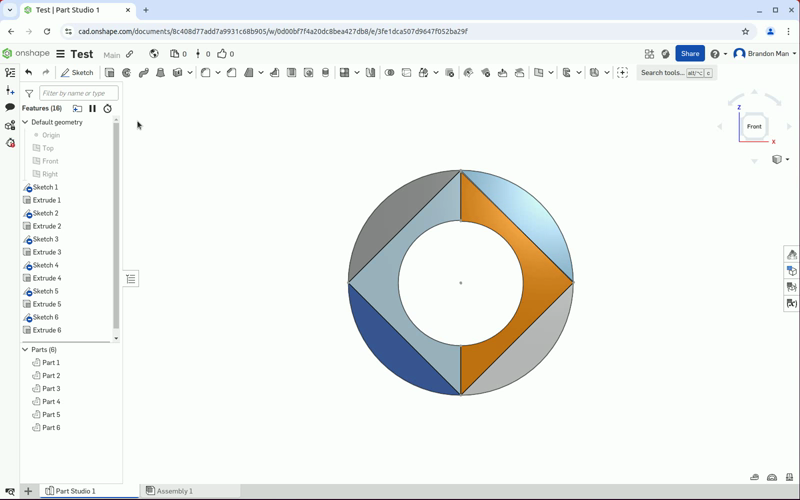
key(shift+7)
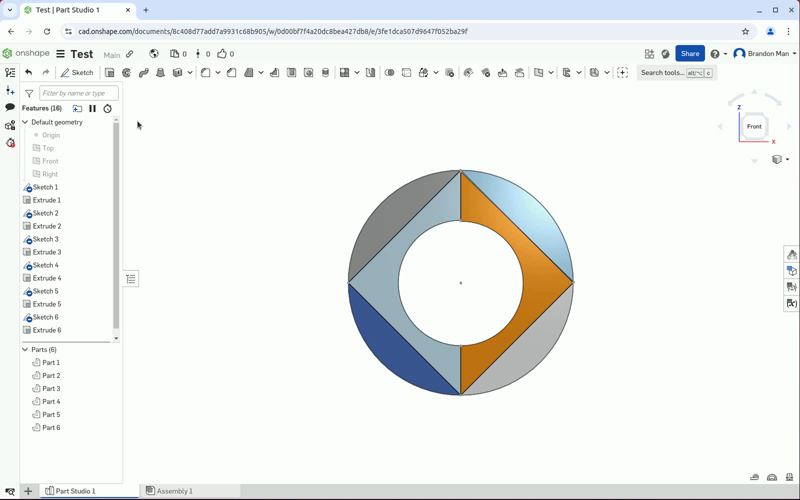
key(left, 2)
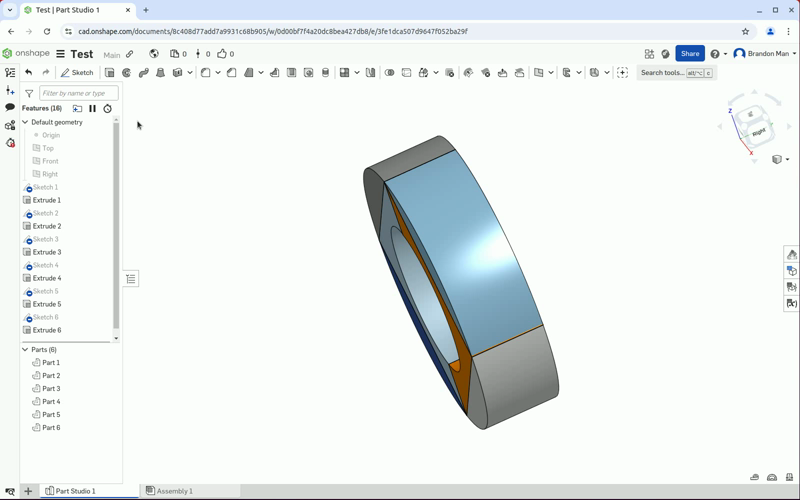
key(down, 2)
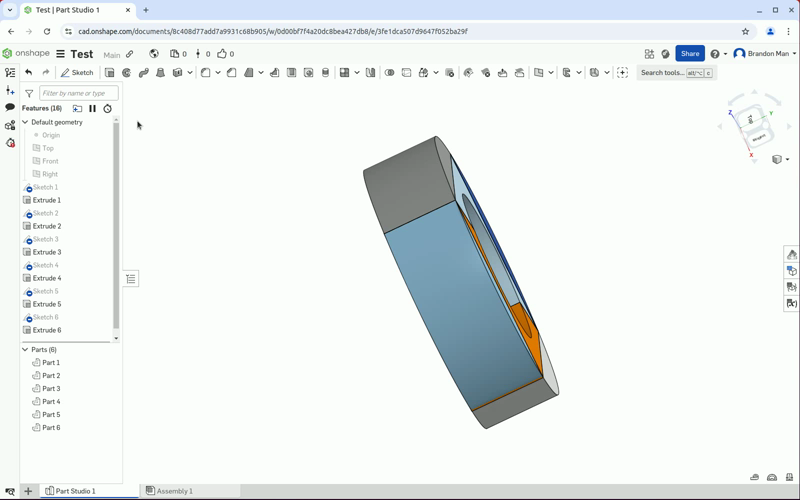
key(up, 2)
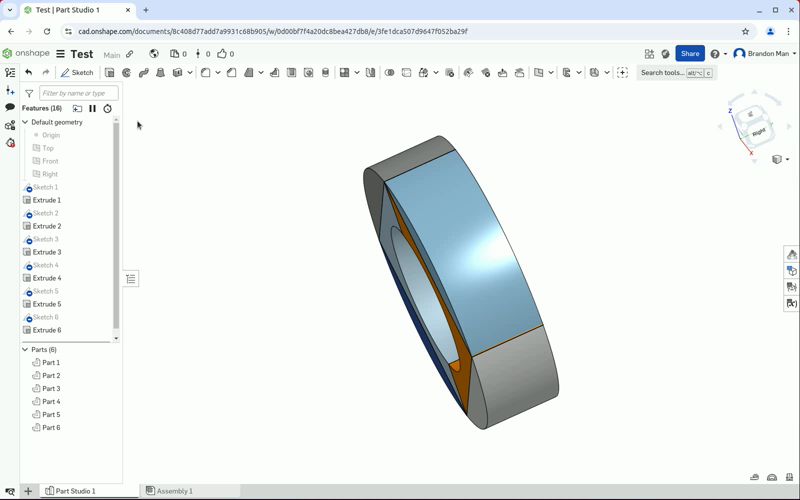
key(right, 2)
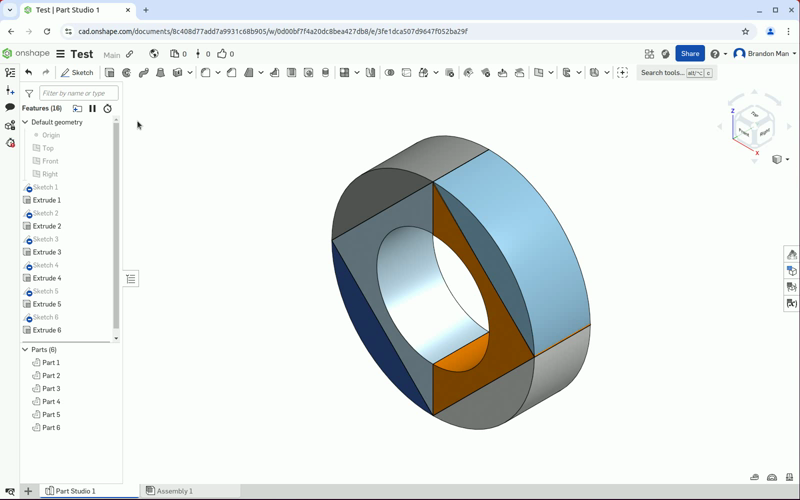
mouse_move(69, 189)
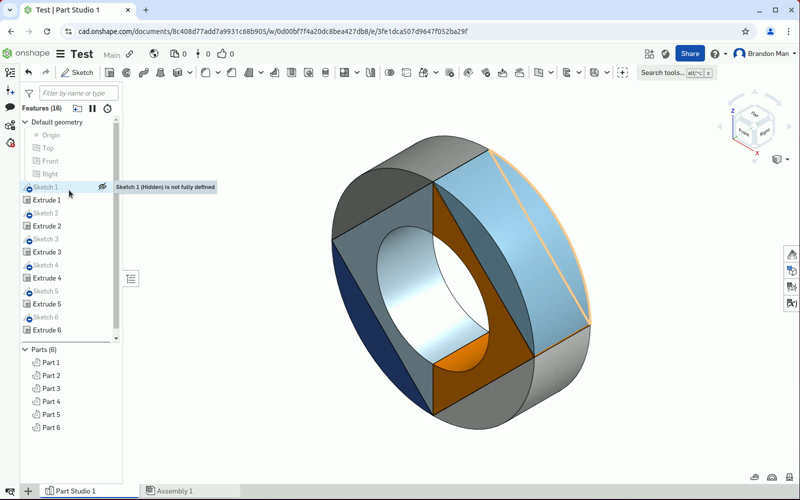
click(69, 189)